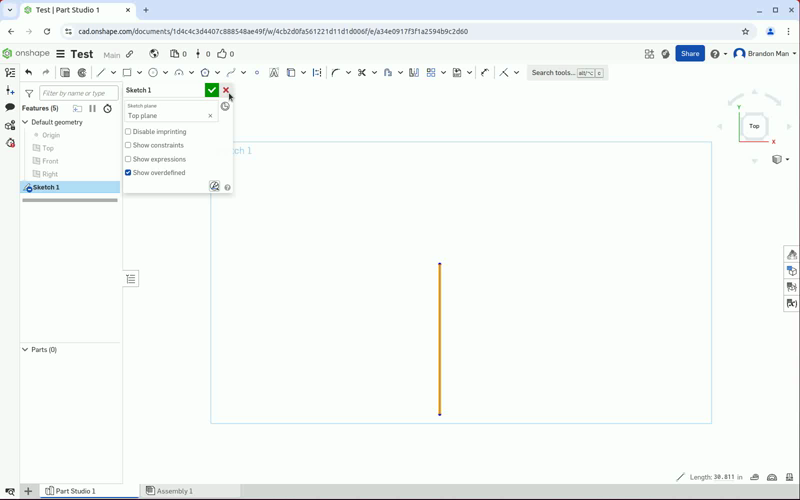
key(shift+h)
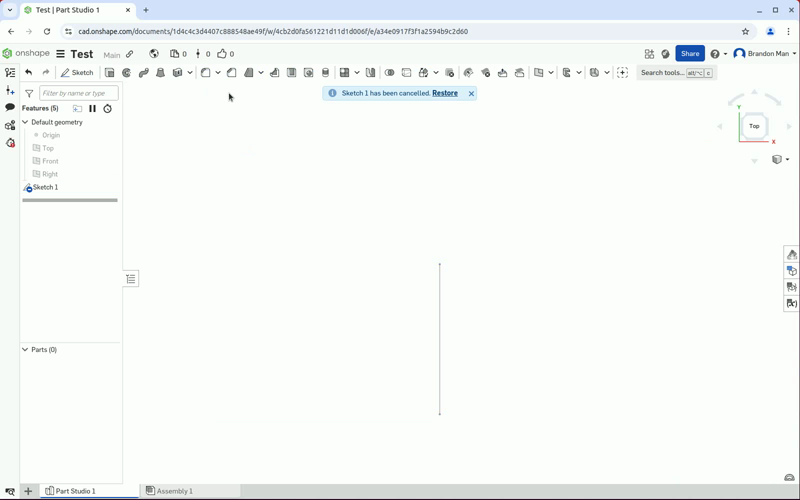
key(shift+s)
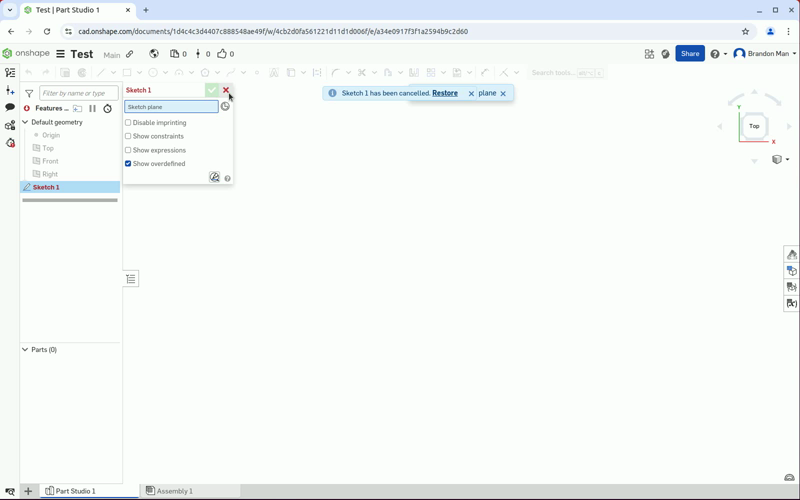
mouse_move(73, 150)
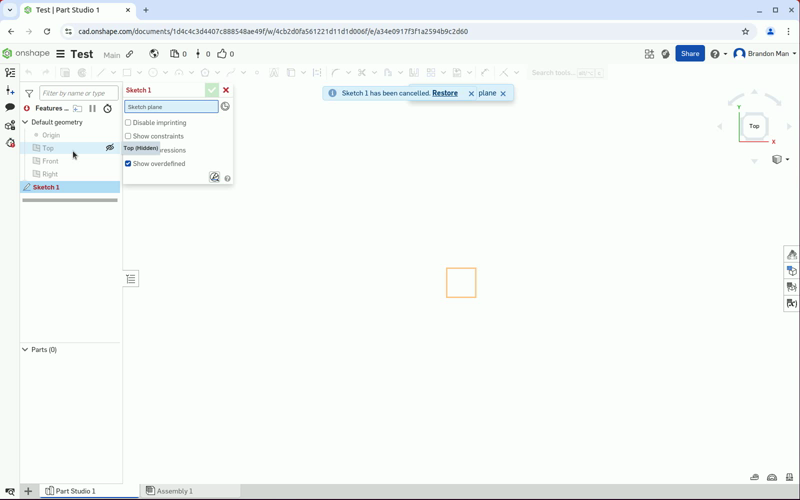
click(73, 150)
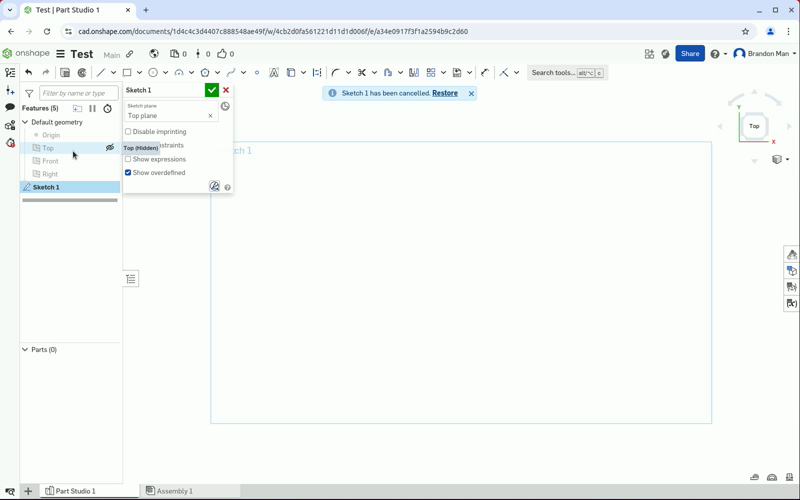
mouse_move(73, 352)
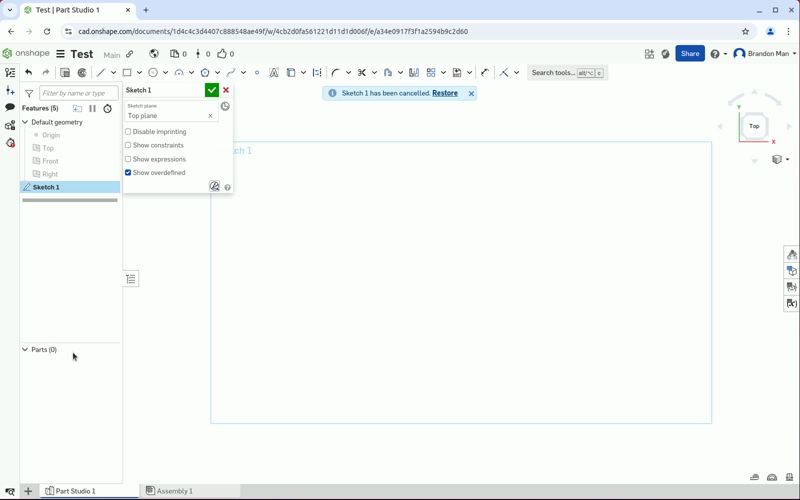
key(y)
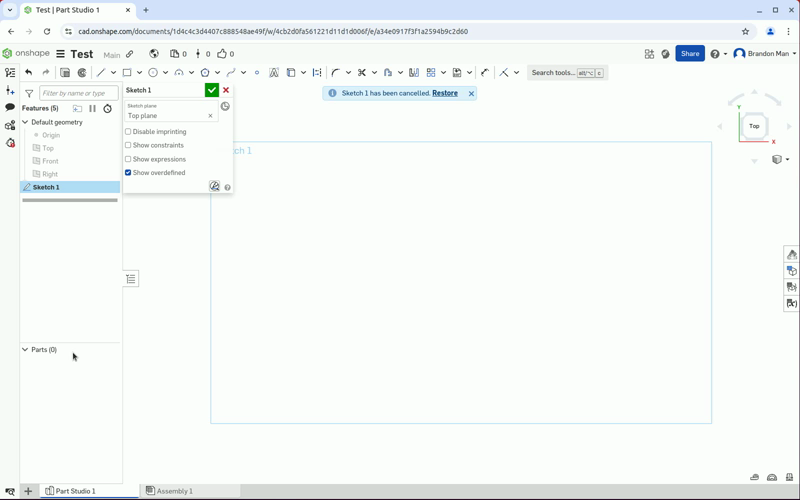
key(l)
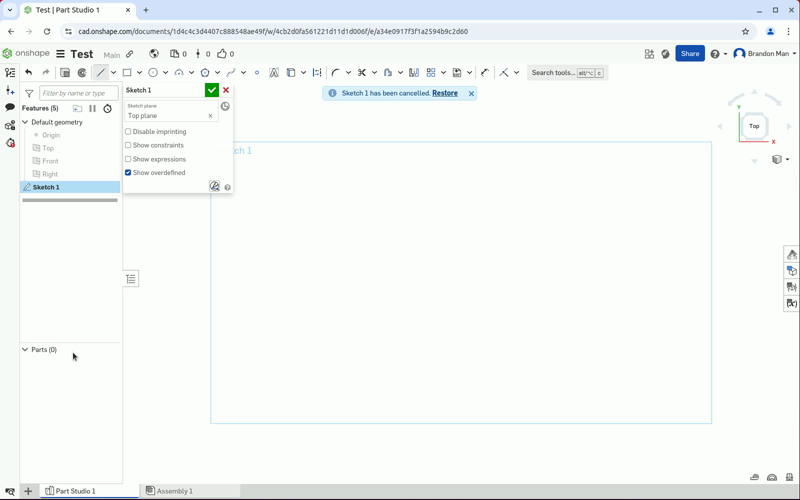
key_down(shift)
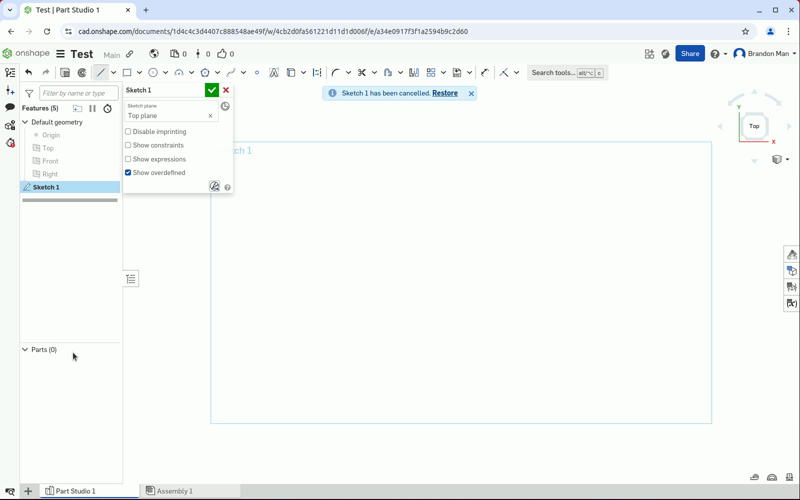
mouse_move(362, 282)
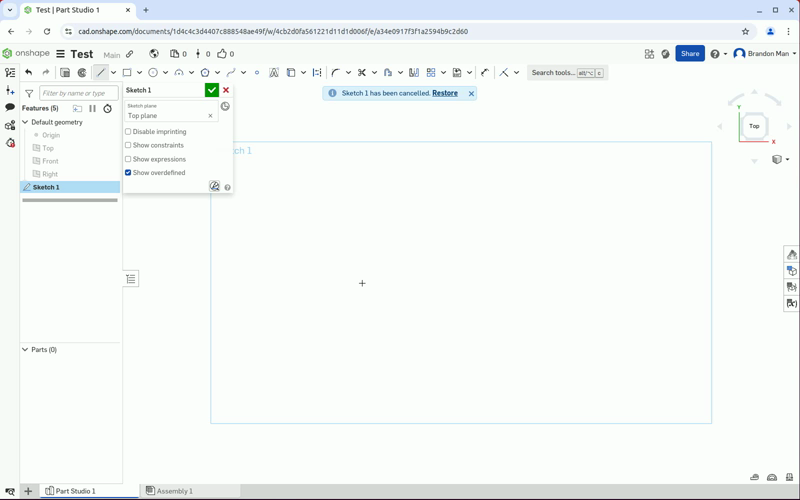
click(362, 282)
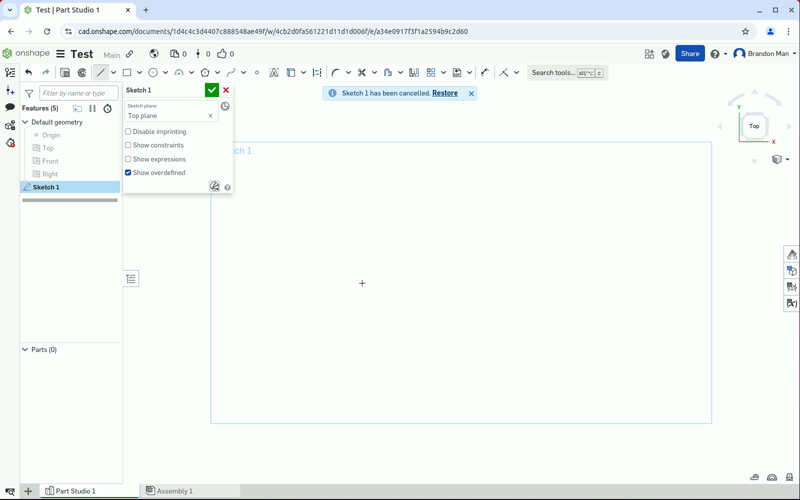
key_up(shift)
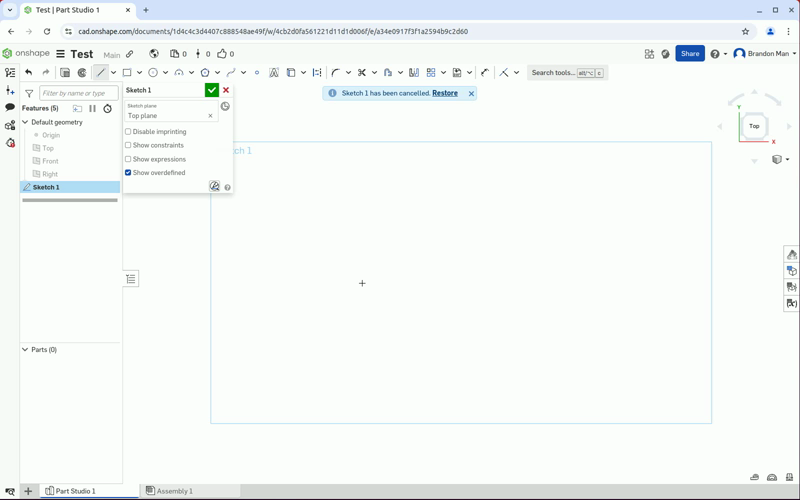
key_down(shift)
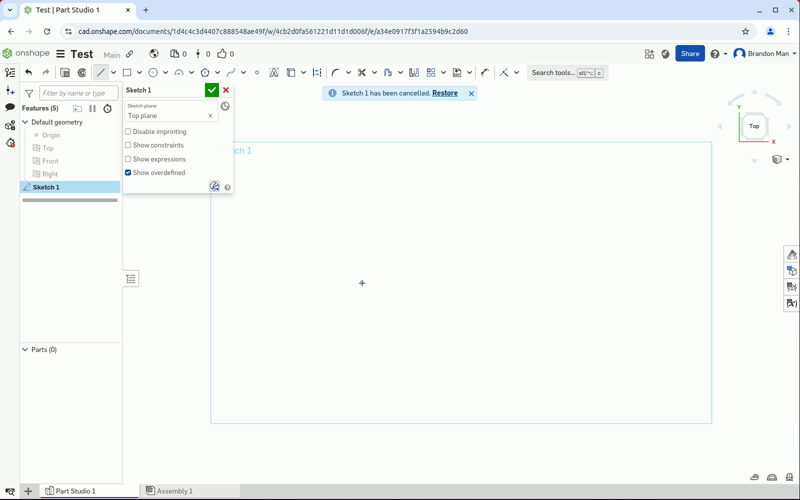
mouse_move(460, 282)
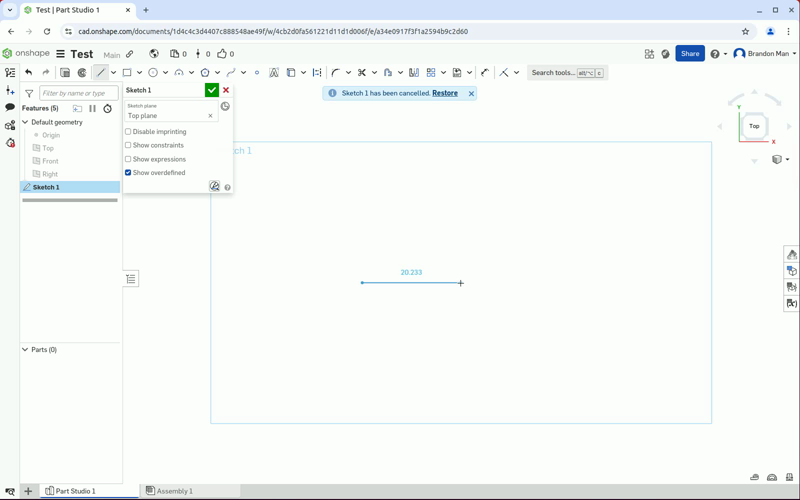
click(460, 282)
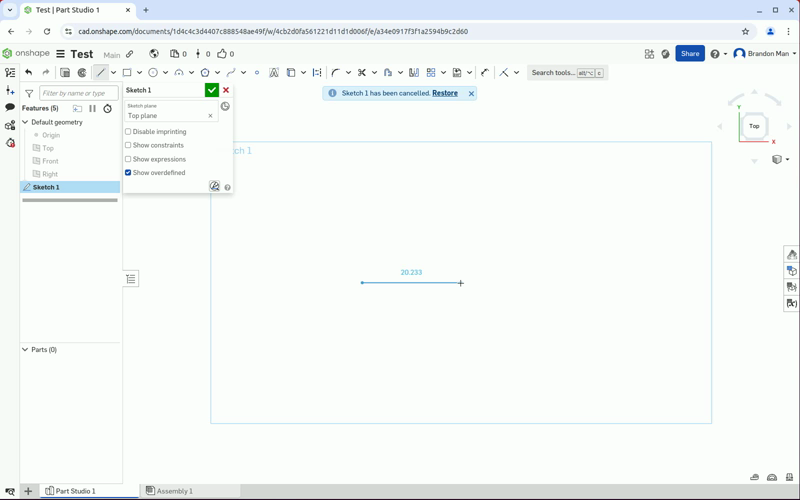
key_up(shift)
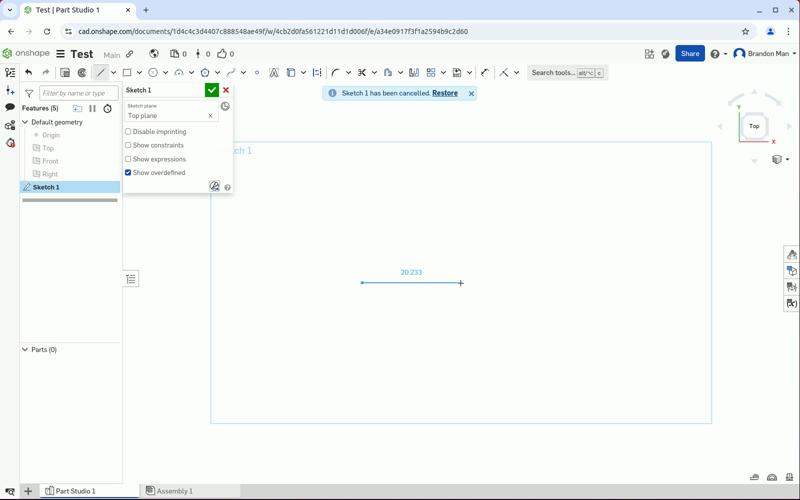
key_down(shift)
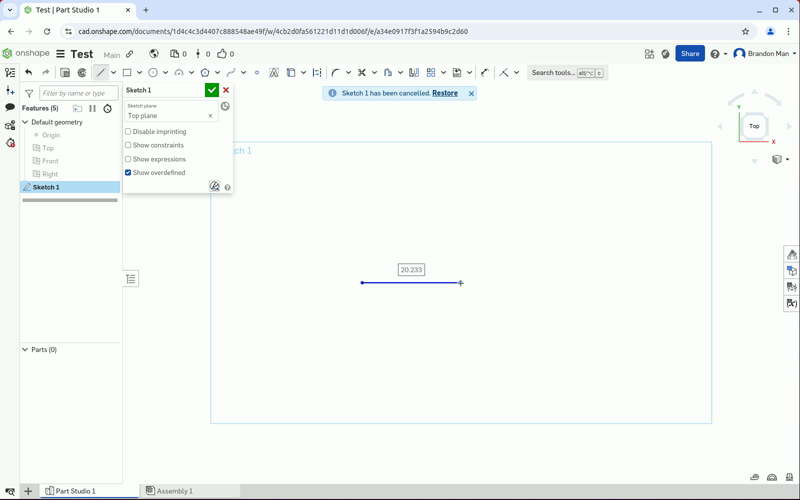
mouse_move(460, 170)
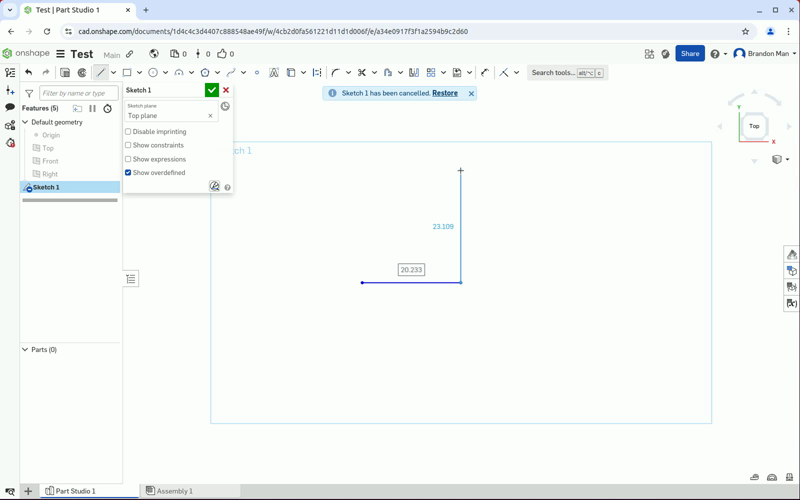
click(460, 170)
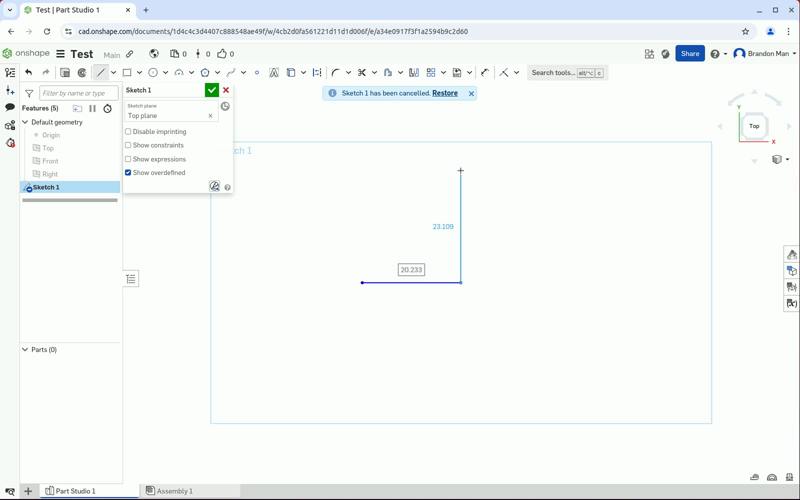
key_up(shift)
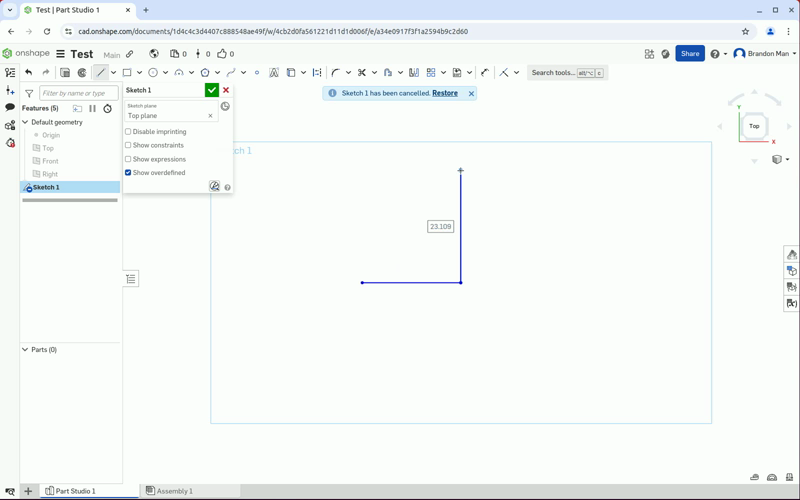
key_down(shift)
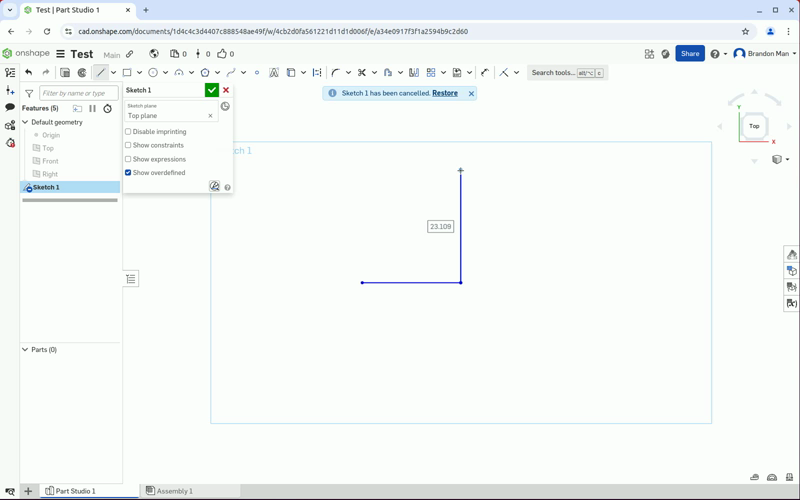
mouse_move(362, 170)
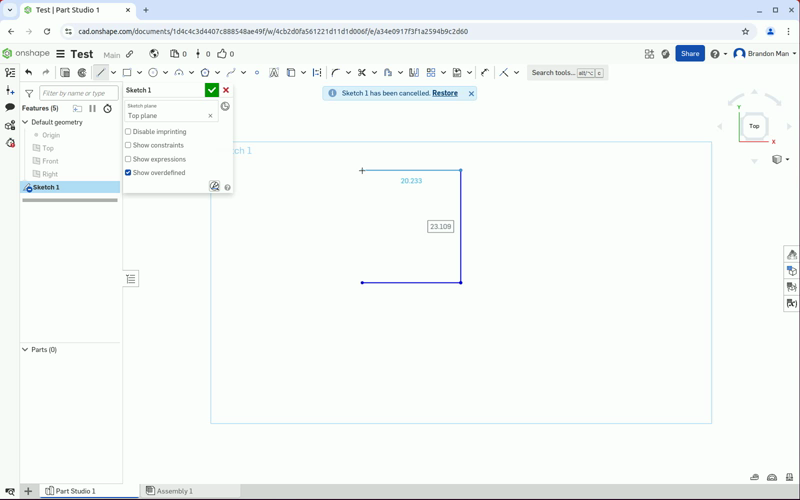
click(362, 170)
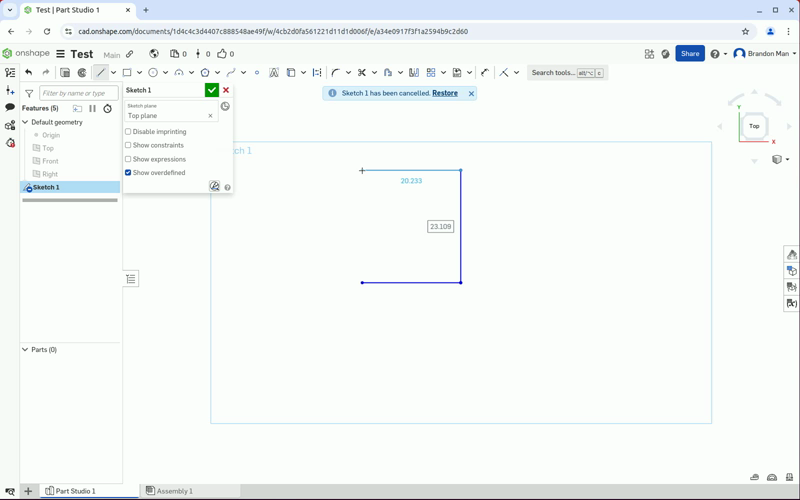
key_up(shift)
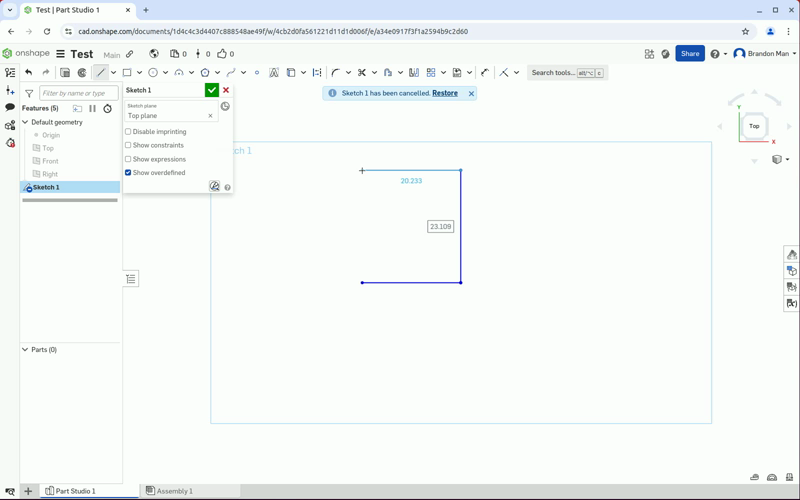
key_down(shift)
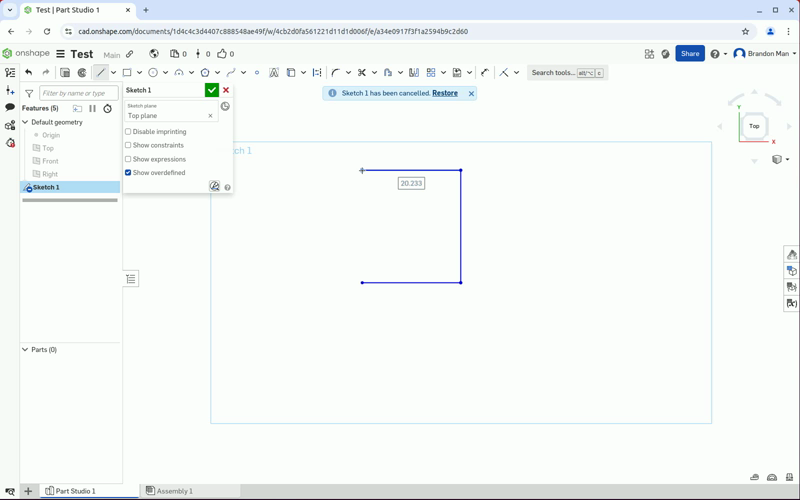
mouse_move(362, 282)
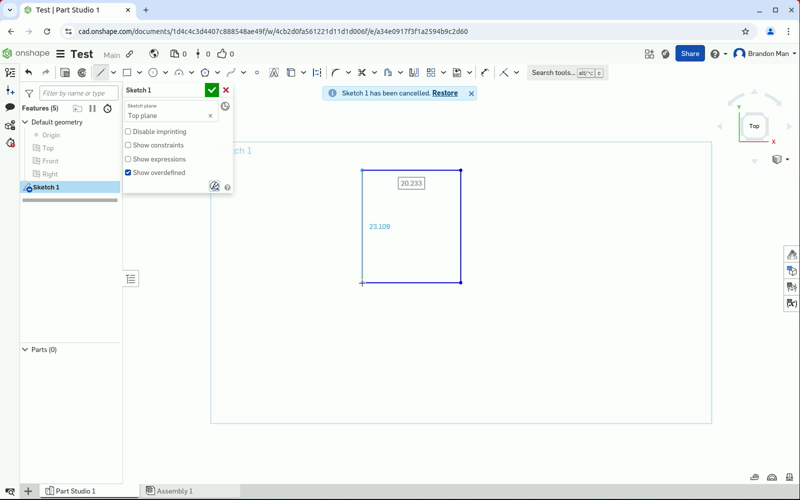
key_up(shift)
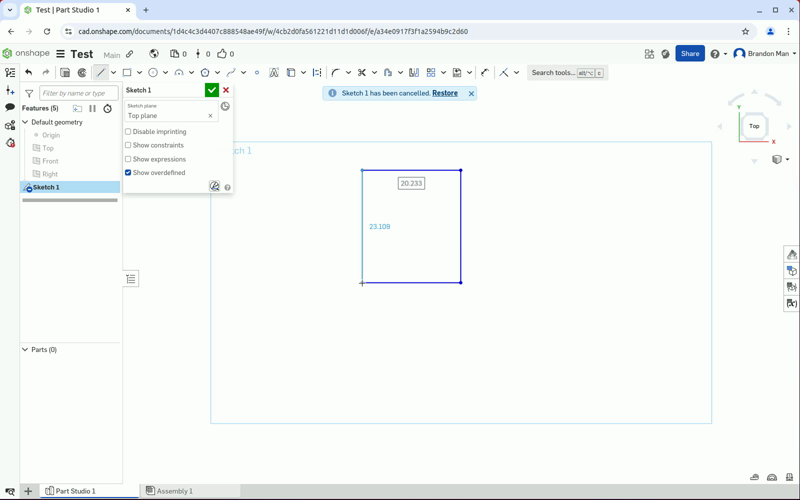
click(362, 282)
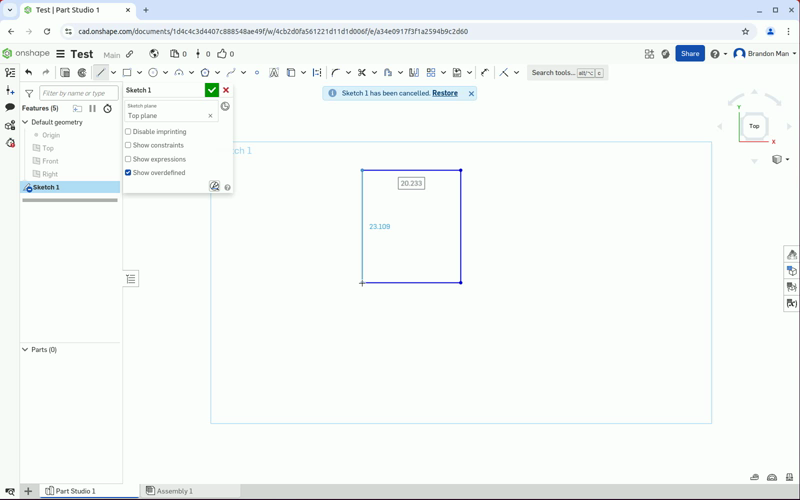
key(esc)
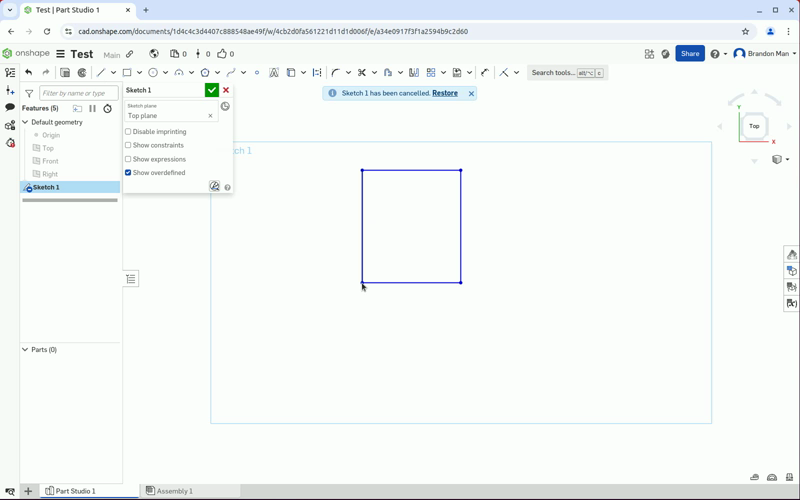
mouse_move(377, 259)
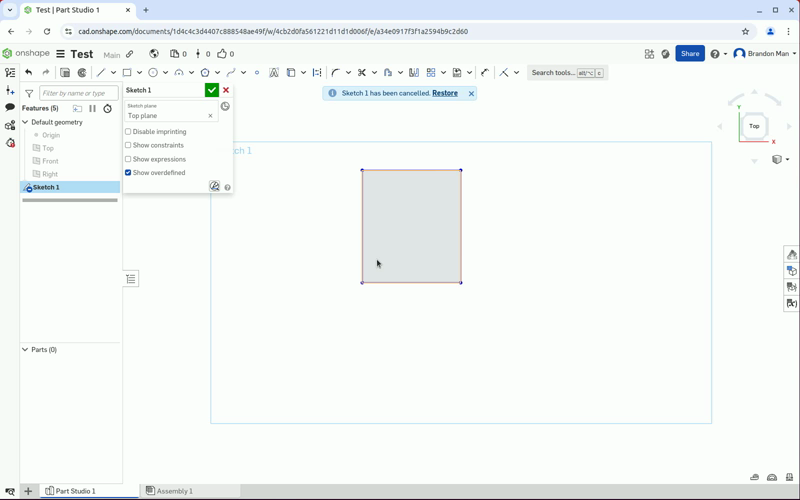
click(377, 259)
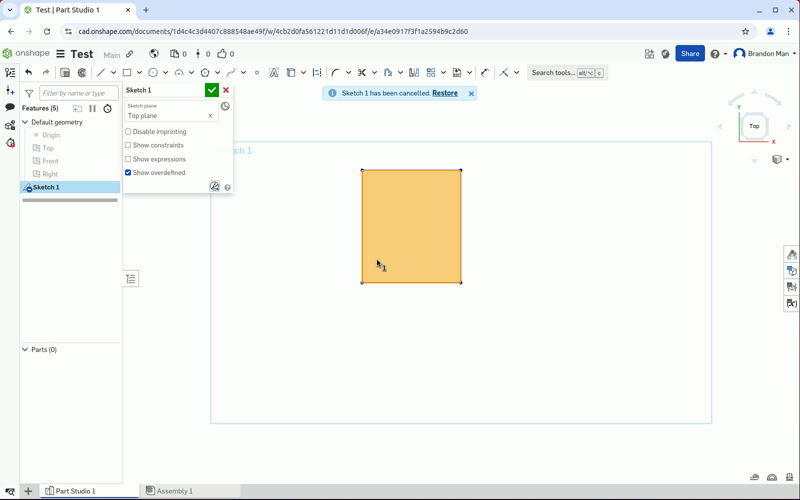
mouse_move(73, 352)
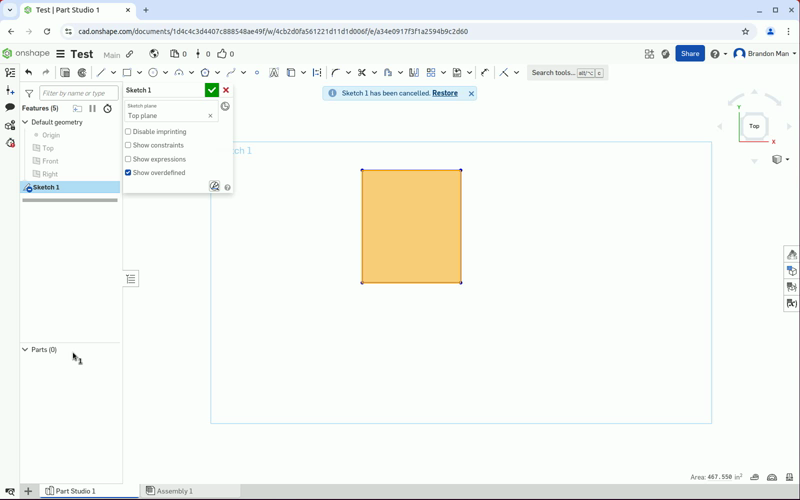
key(shift+y)
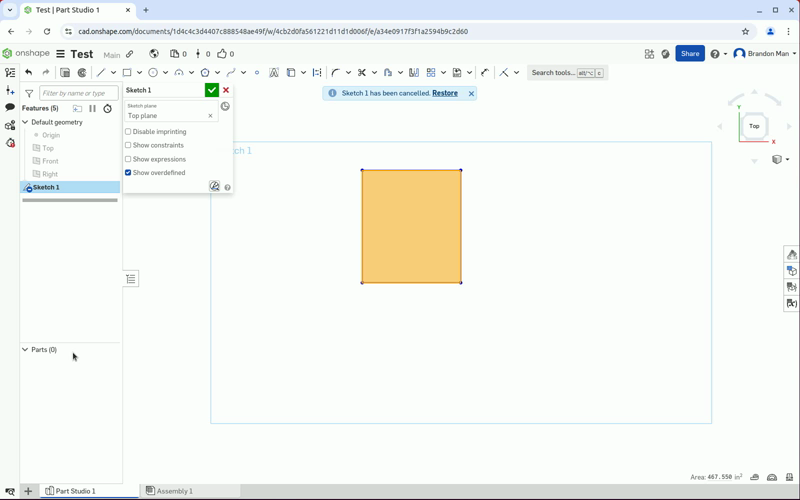
key(shift+e)
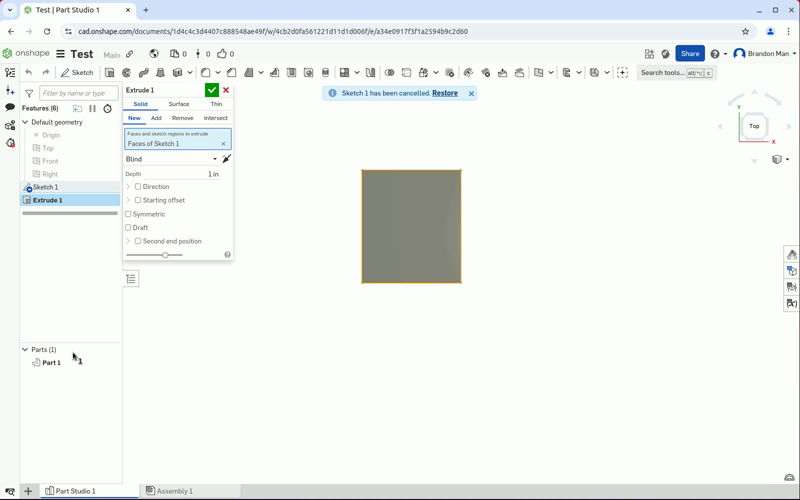
mouse_move(143, 106)
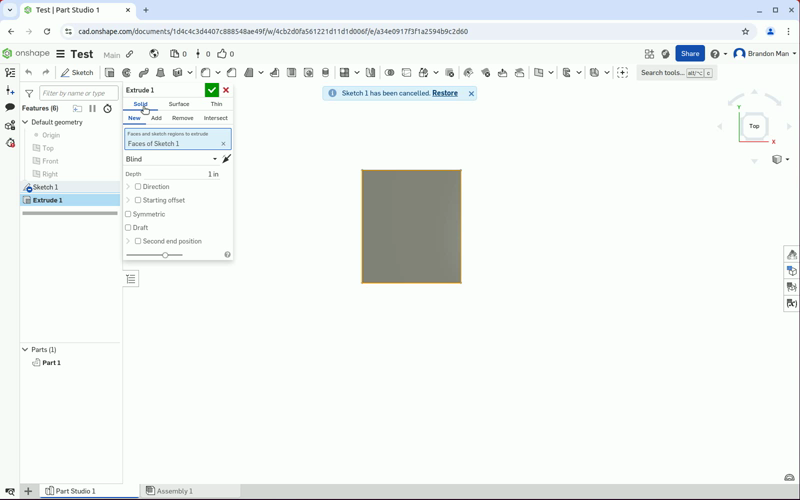
click(143, 106)
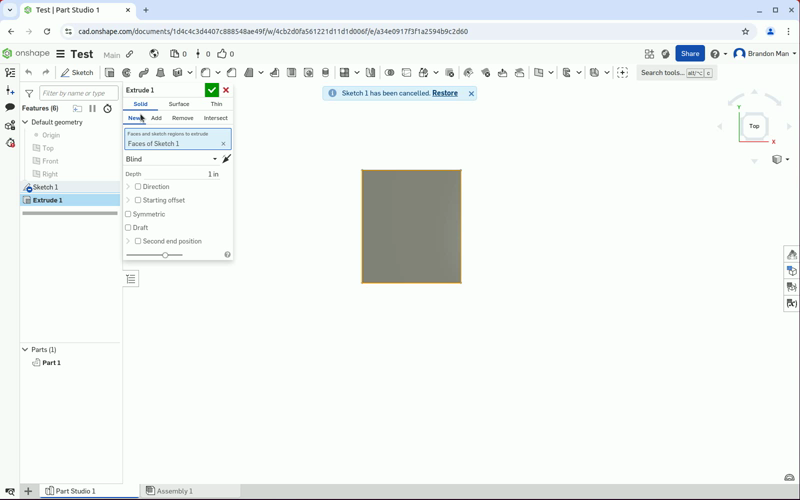
mouse_move(137, 120)
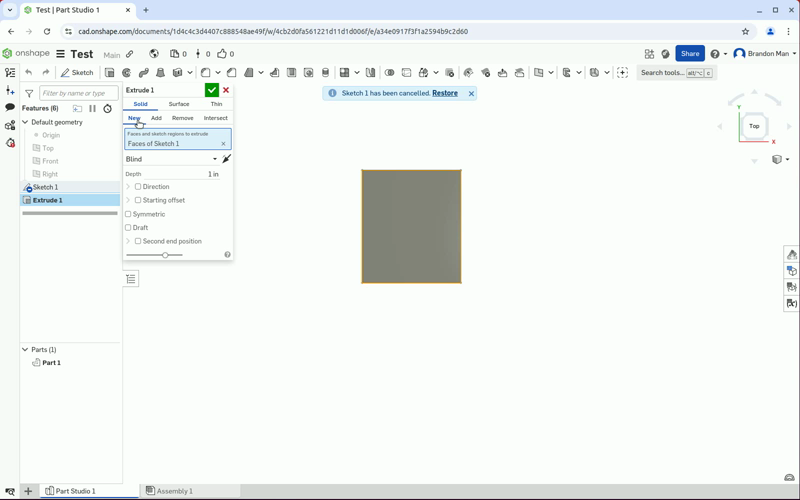
click(137, 120)
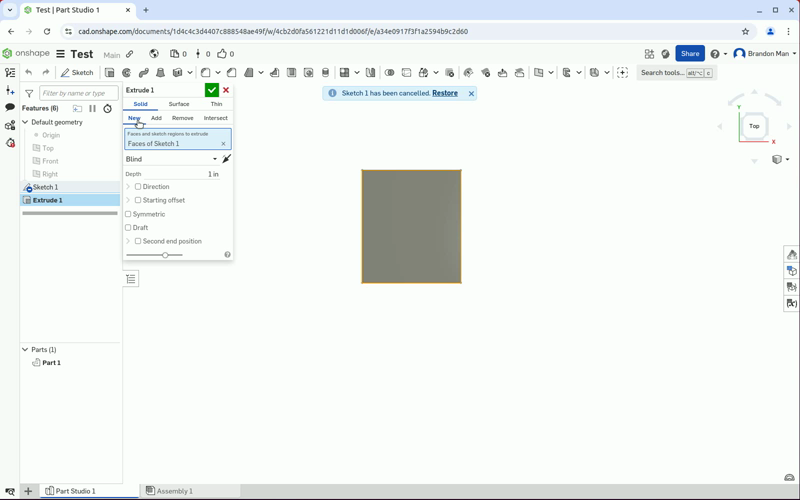
key(tab, 4)
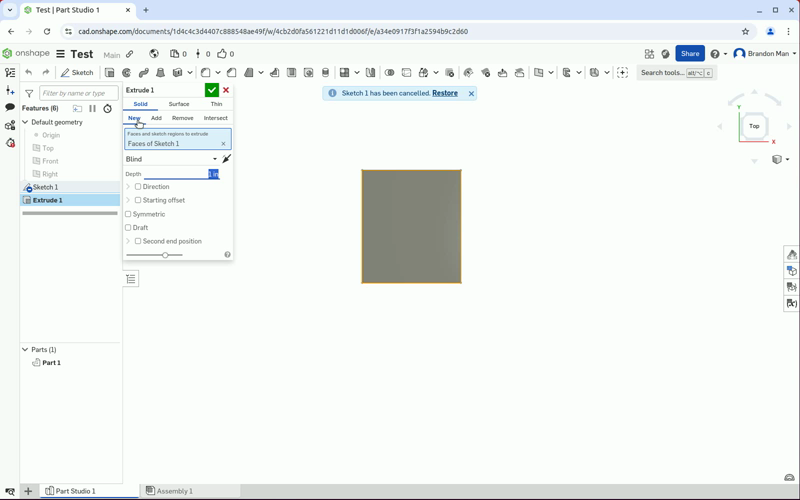
text(-0.241)
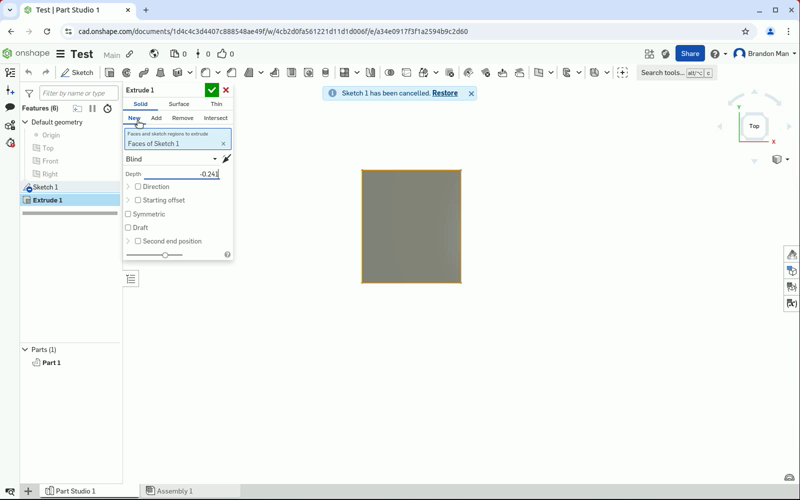
key(enter)
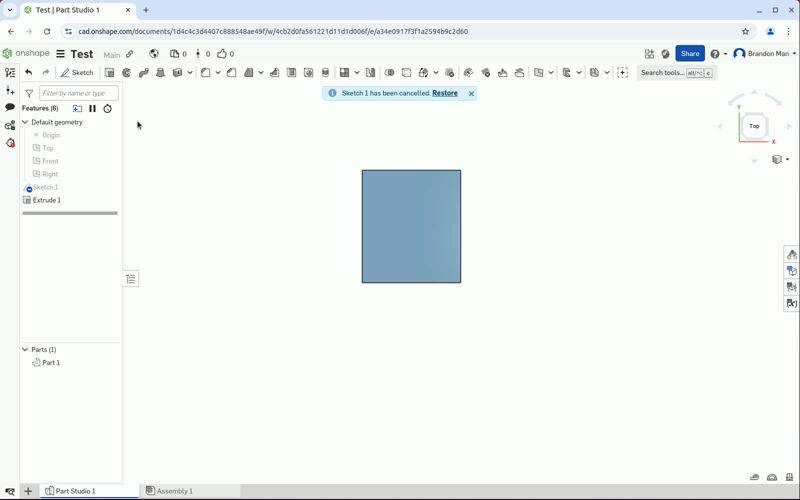
key(shift+h)
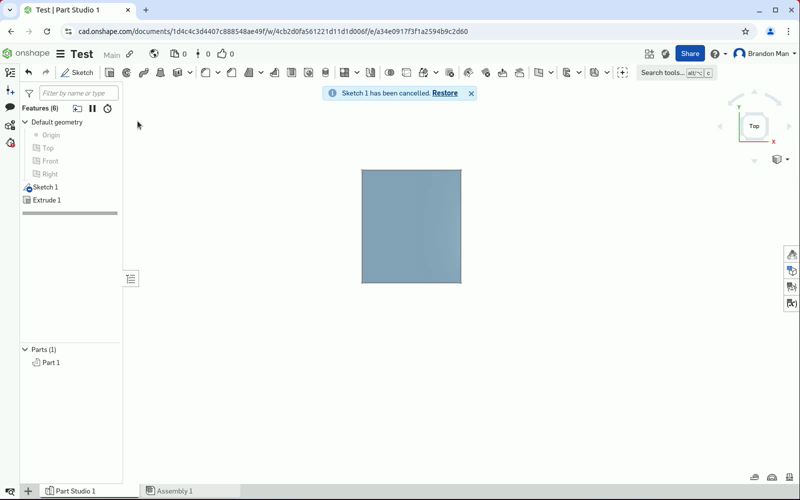
key(shift+h)
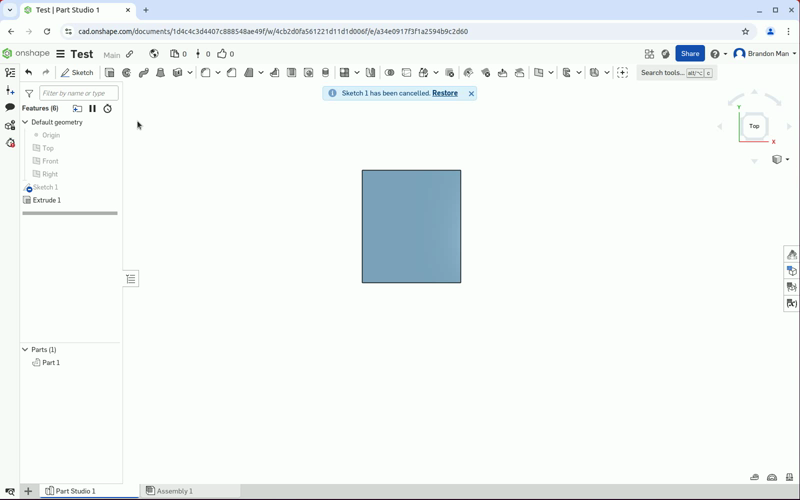
mouse_move(73, 189)
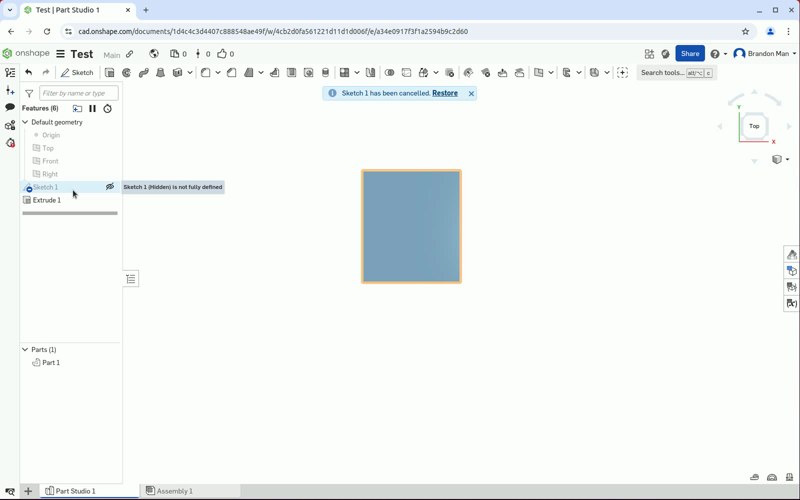
click(73, 189)
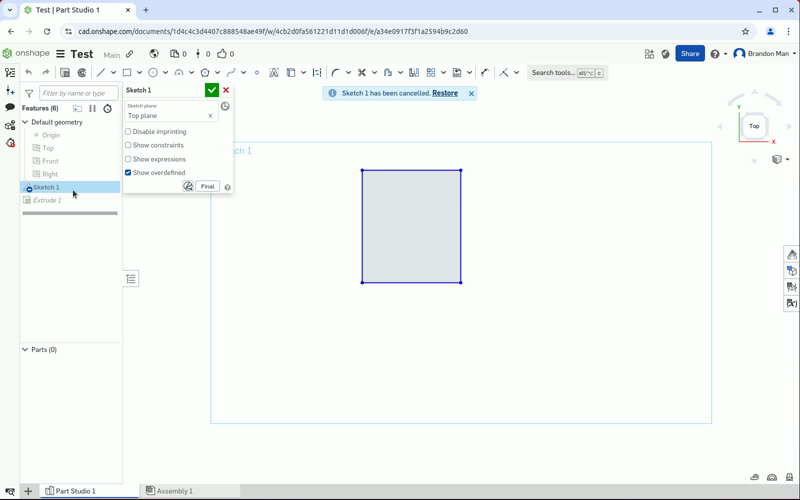
mouse_move(229, 92)
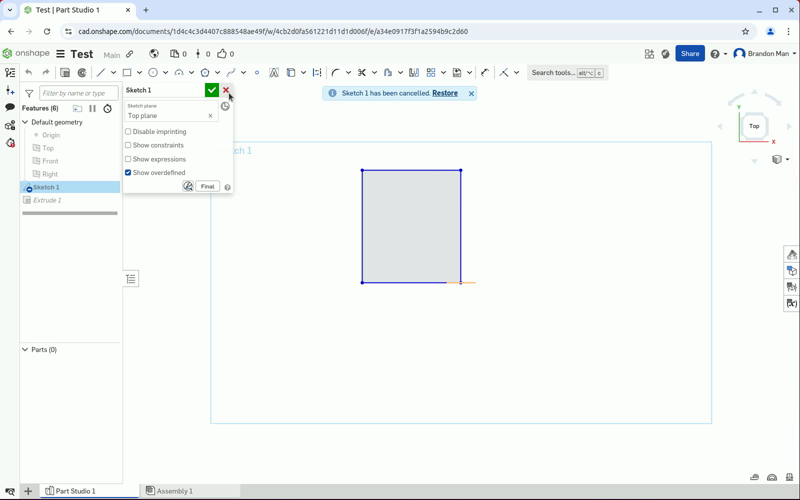
click(229, 92)
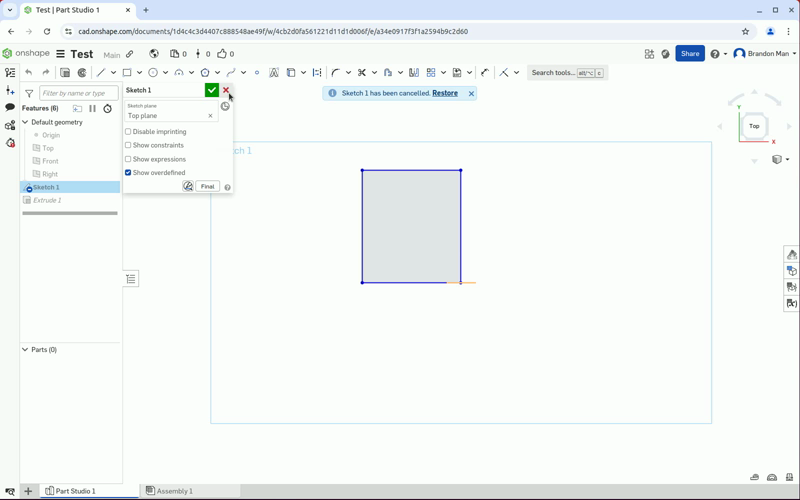
key(shift+s)
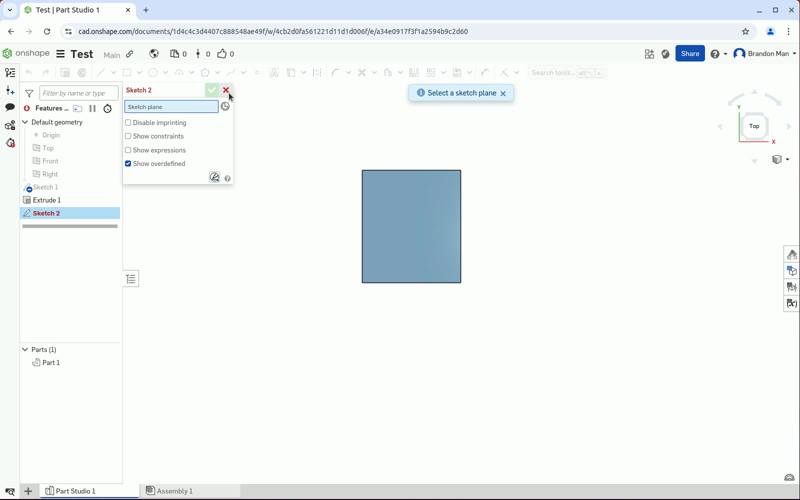
mouse_move(73, 150)
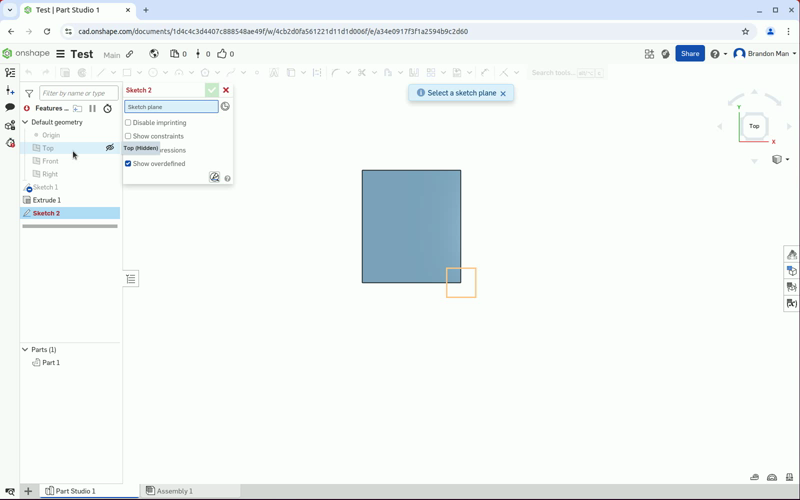
click(73, 150)
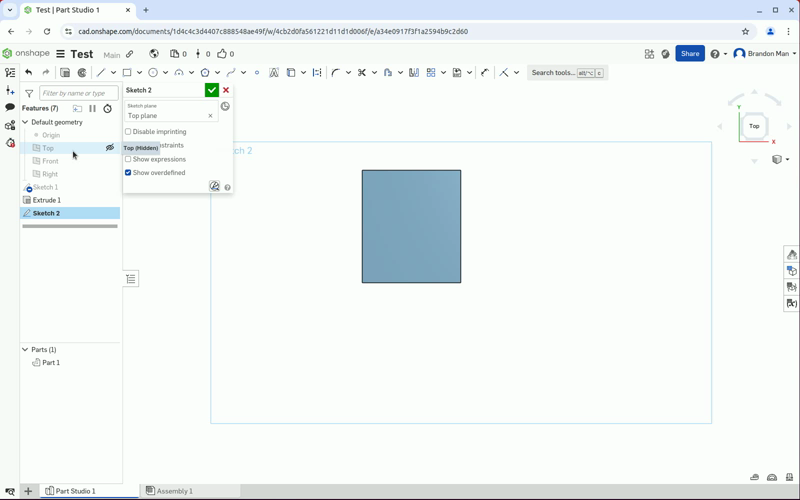
mouse_move(73, 352)
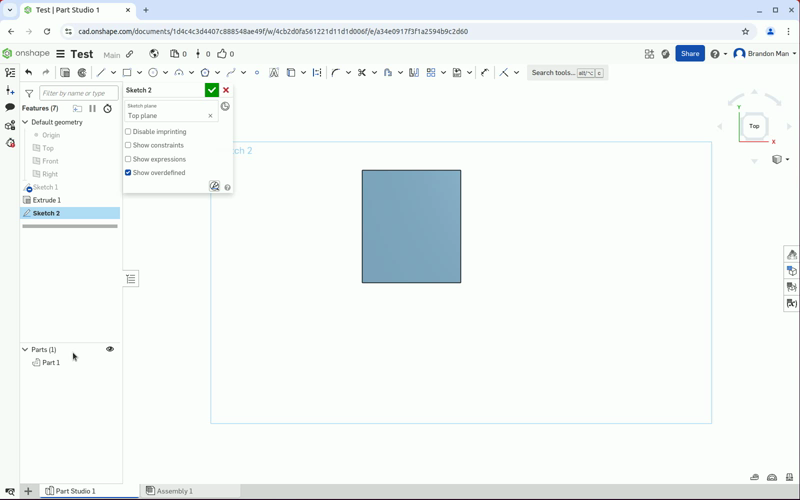
key(y)
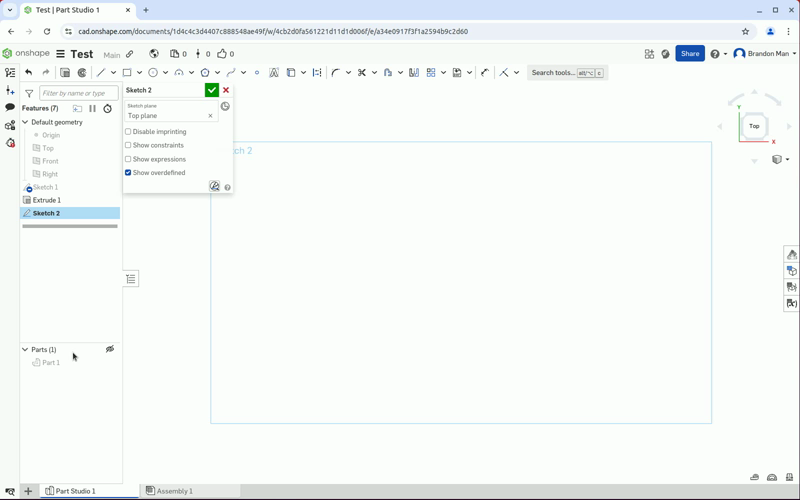
key(l)
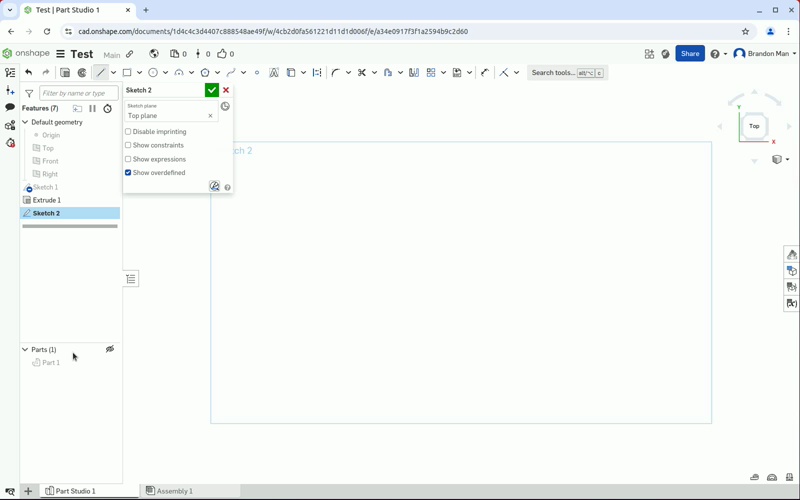
key_down(shift)
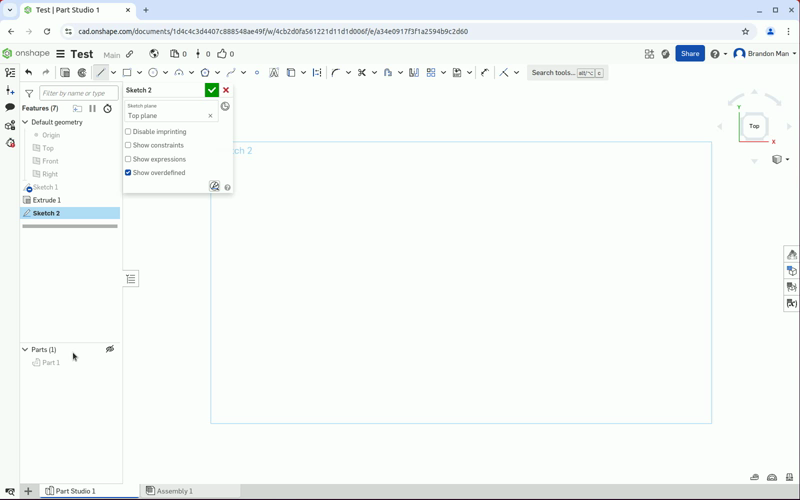
mouse_move(362, 282)
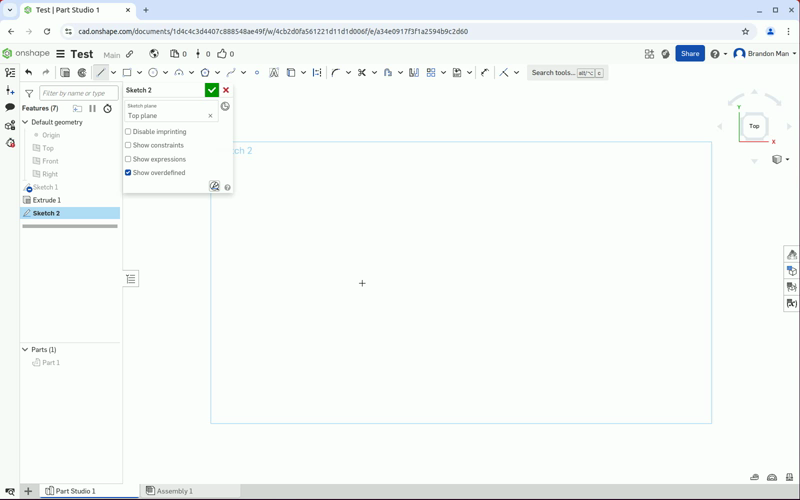
click(362, 282)
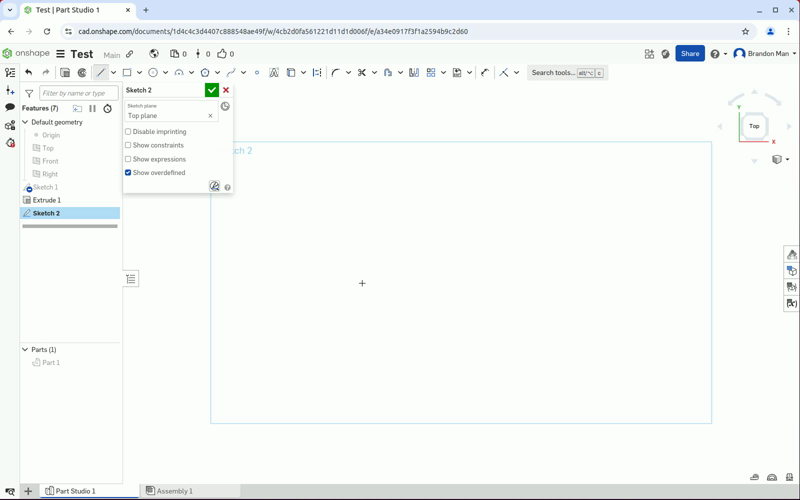
key_up(shift)
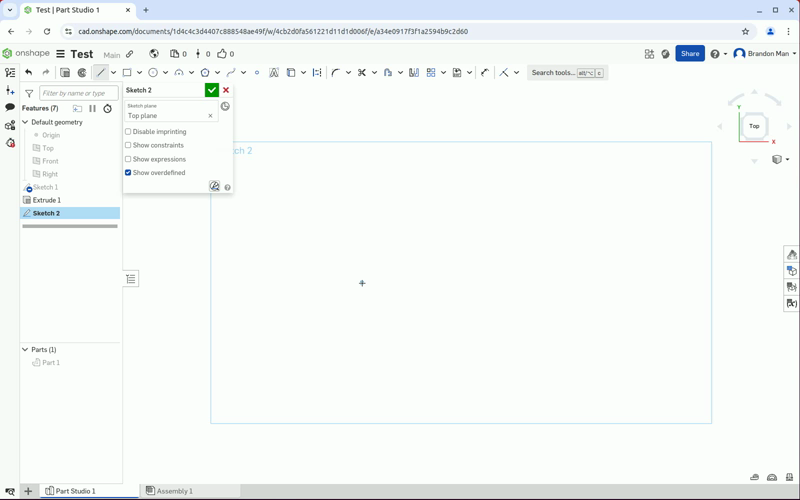
key_down(shift)
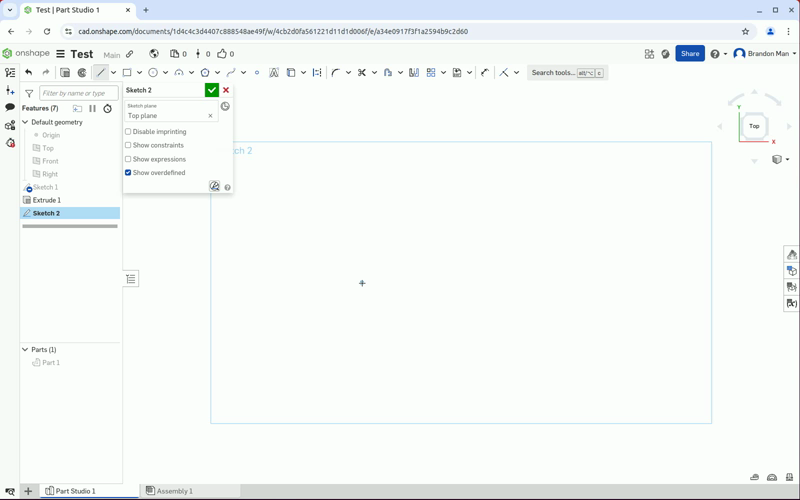
mouse_move(392, 282)
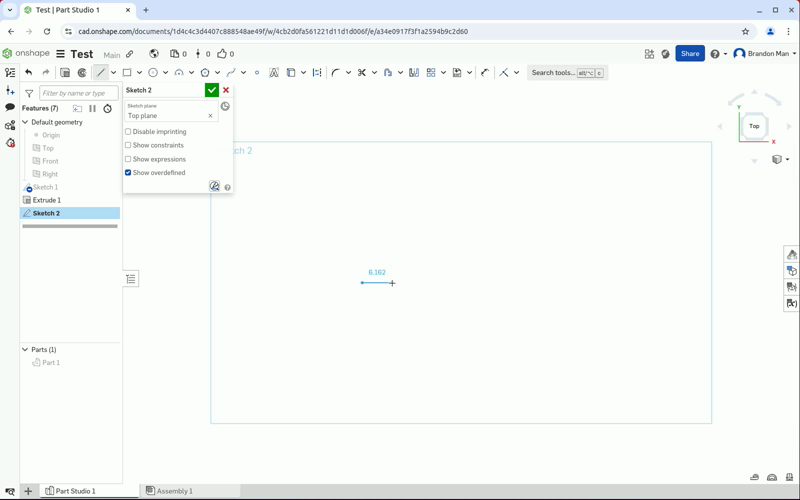
mouse_move(365, 282)
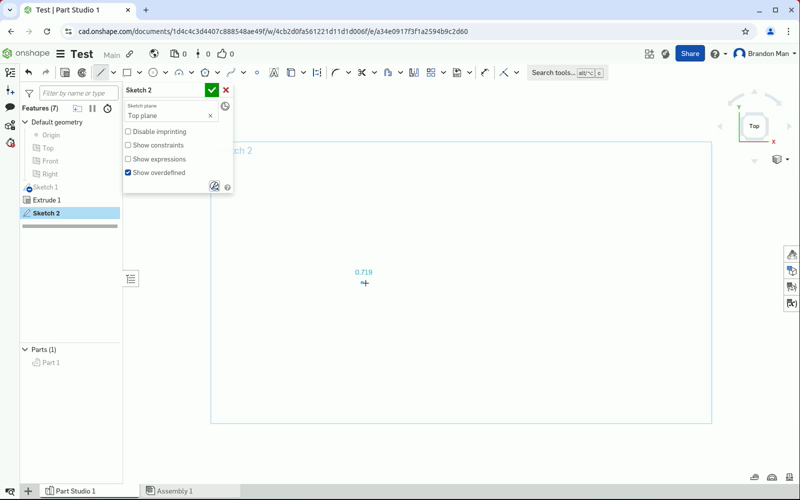
scroll(6)
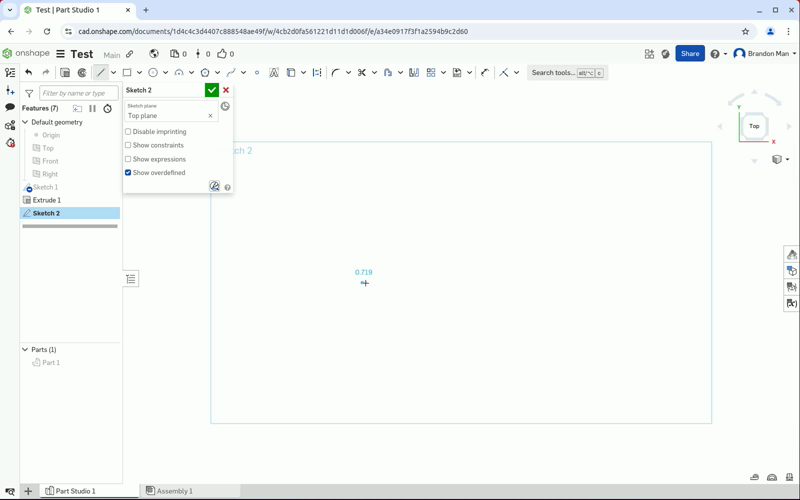
scroll(6)
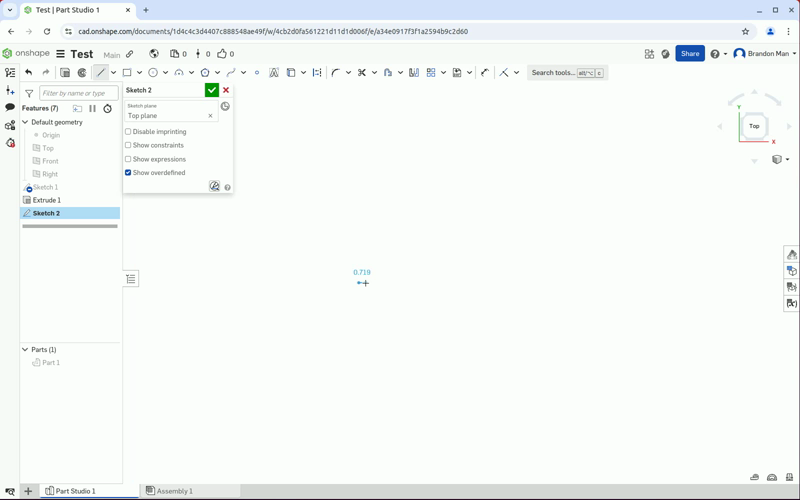
scroll(6)
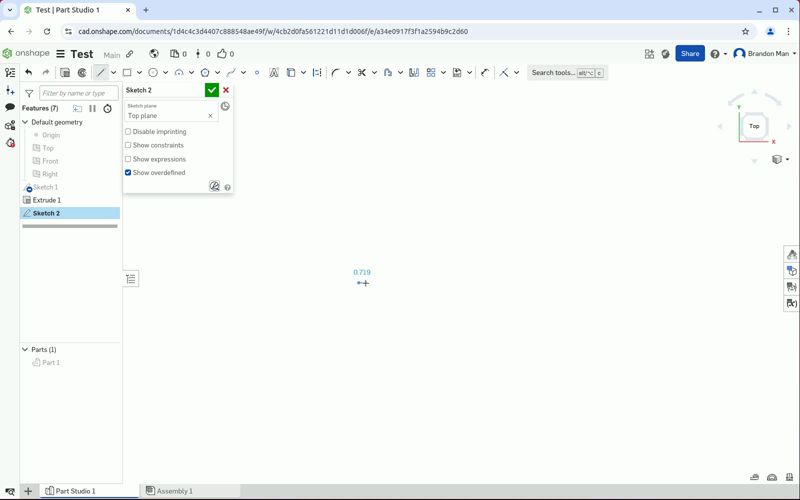
scroll(6)
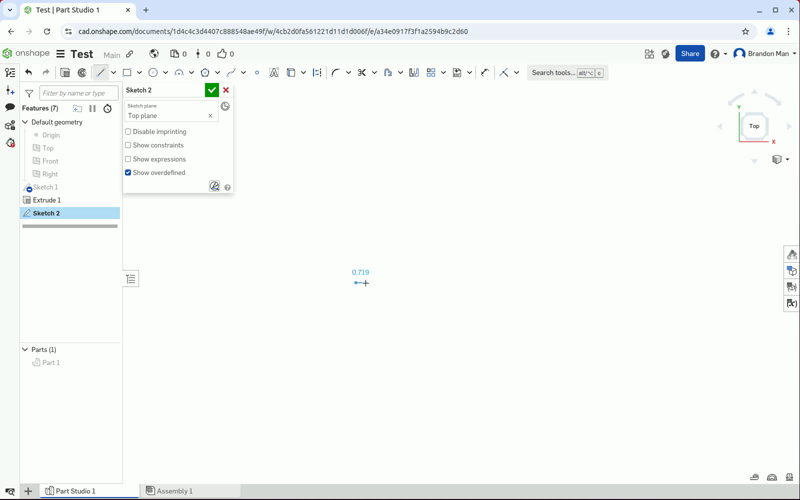
scroll(6)
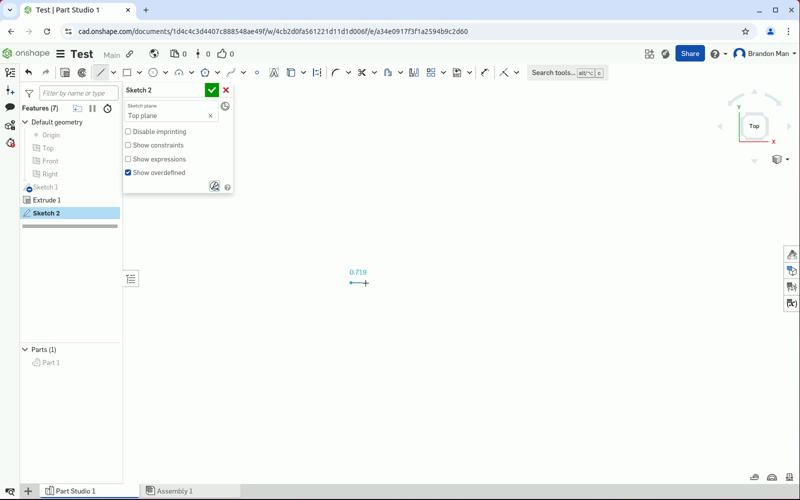
scroll(6)
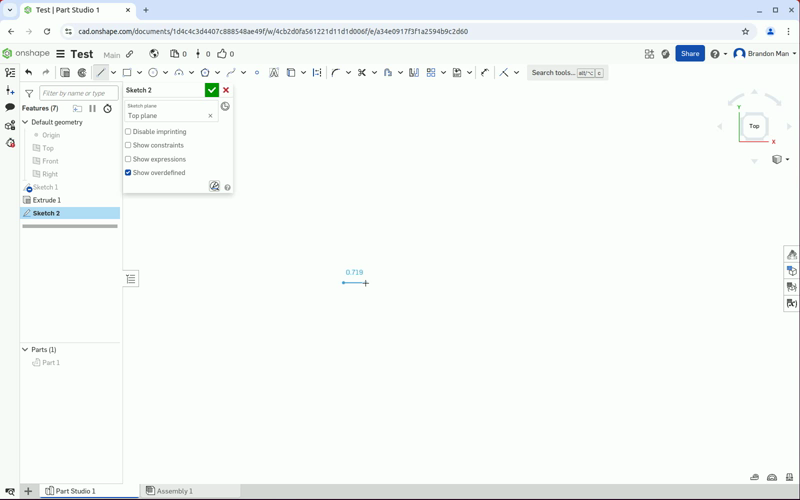
scroll(6)
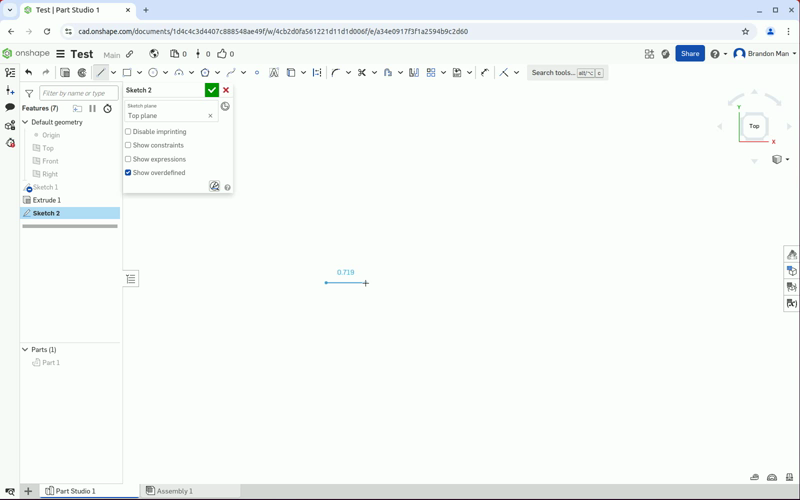
click(365, 282)
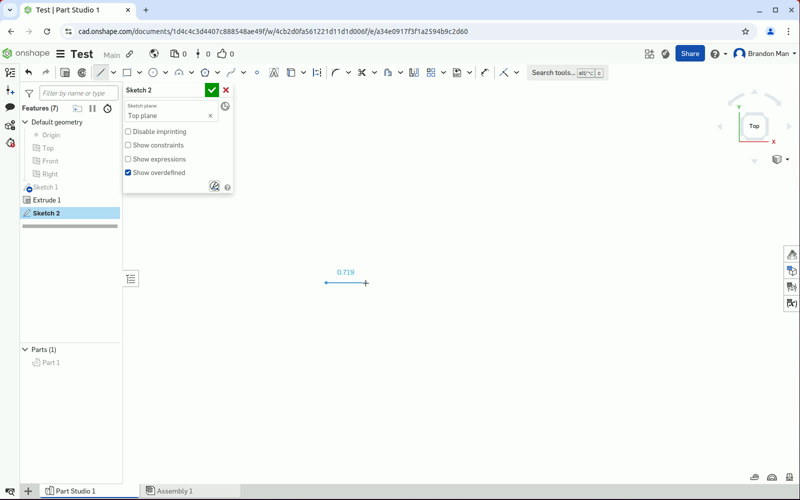
scroll(-6)
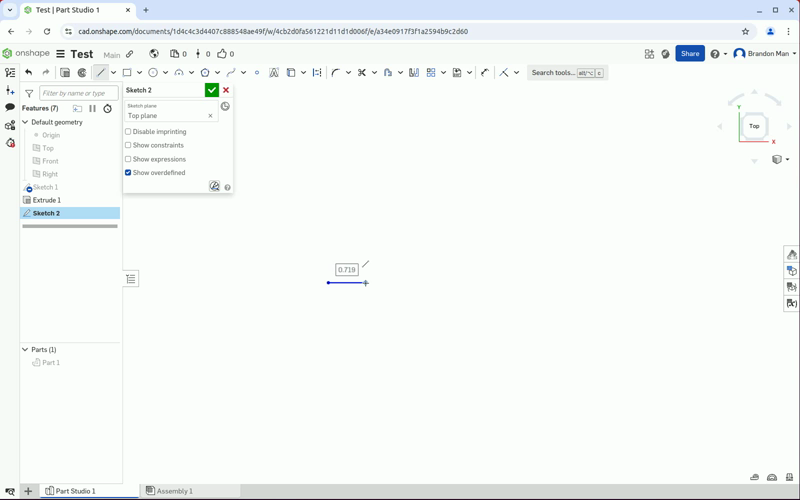
scroll(-6)
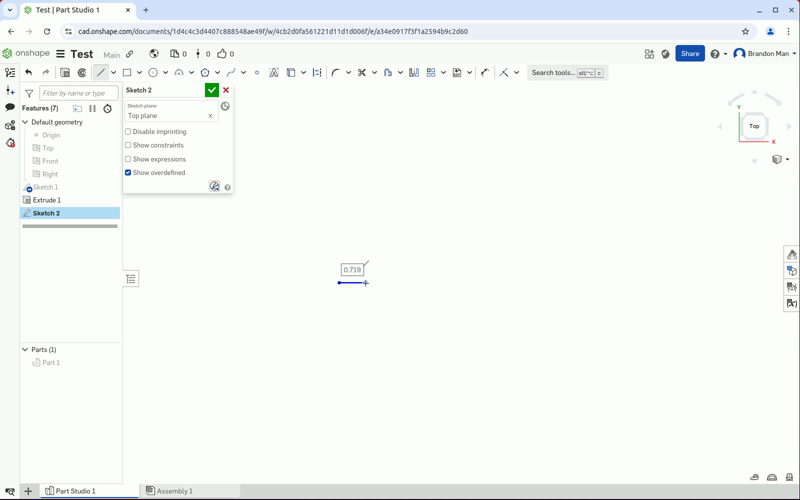
scroll(-6)
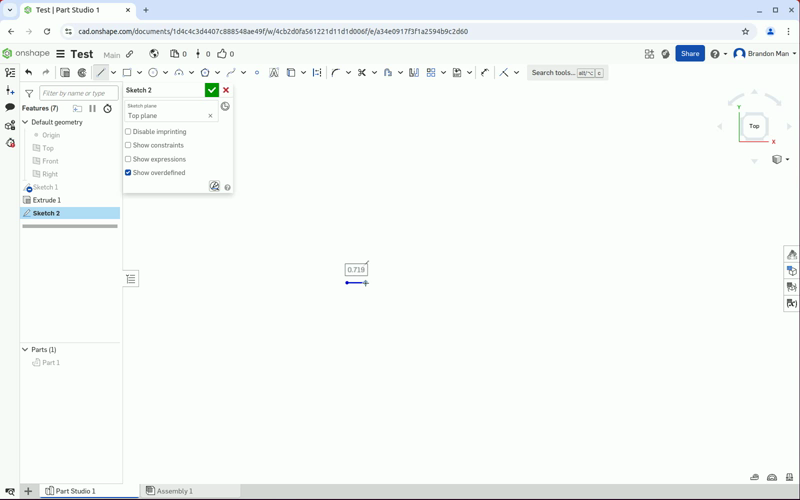
scroll(-6)
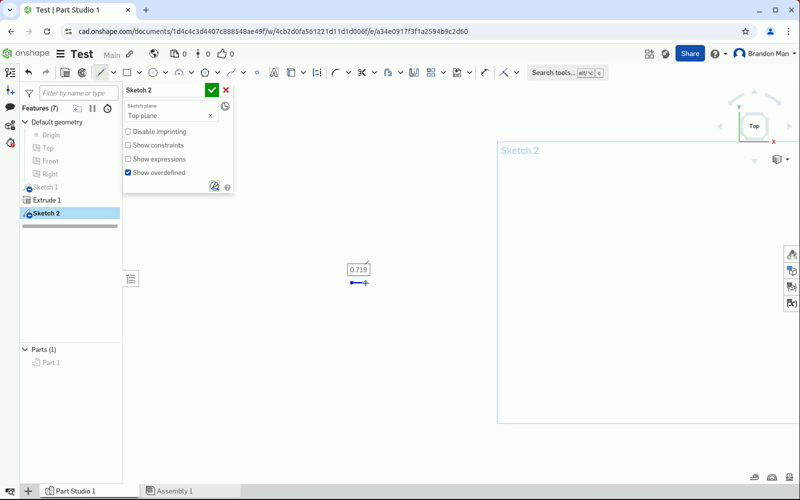
scroll(-6)
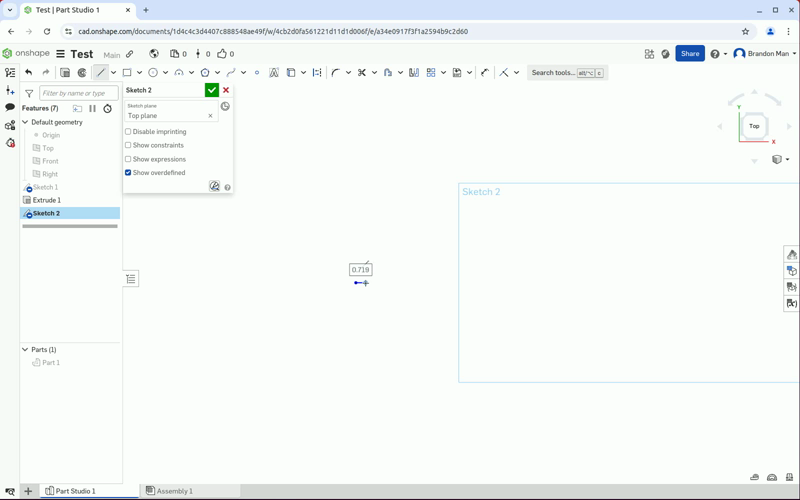
scroll(-6)
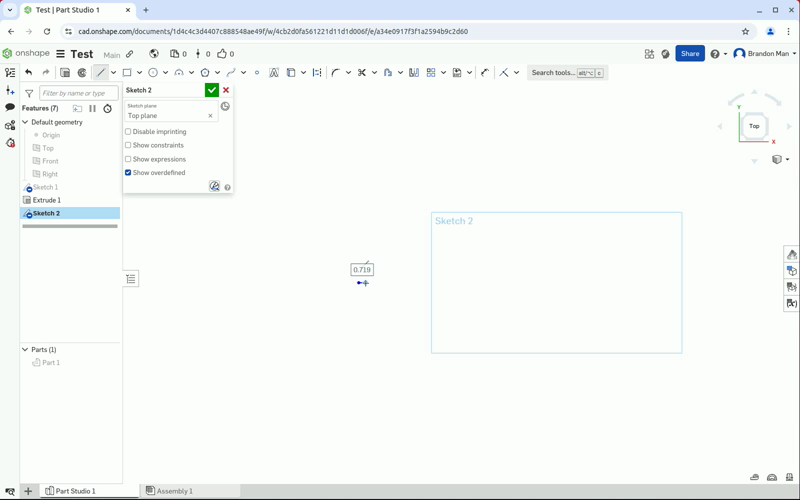
scroll(-6)
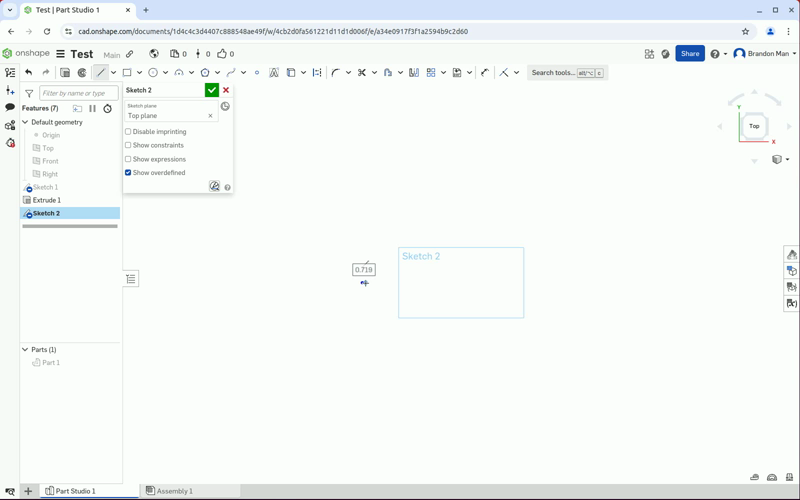
key_up(shift)
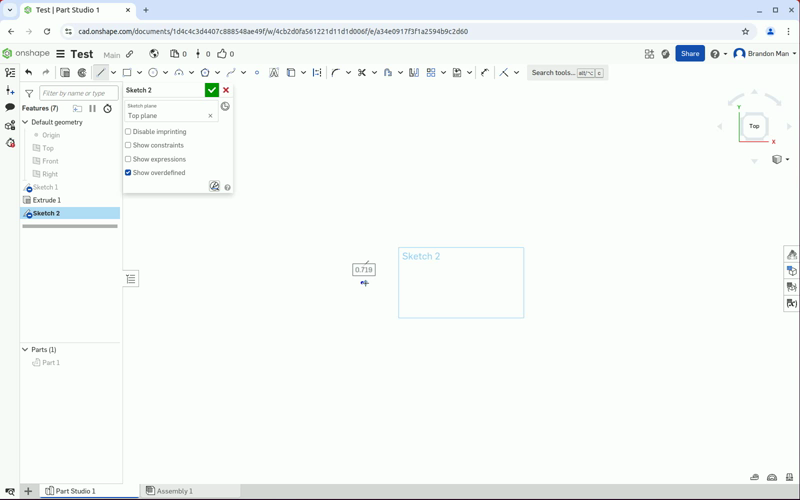
key_down(shift)
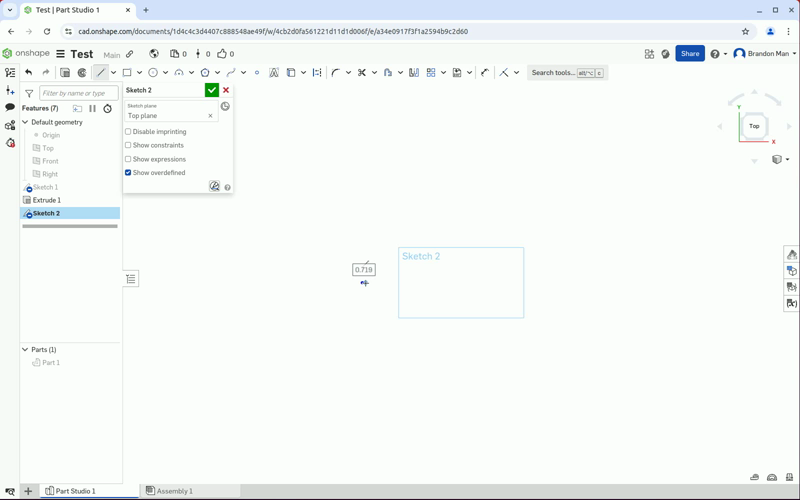
mouse_move(365, 174)
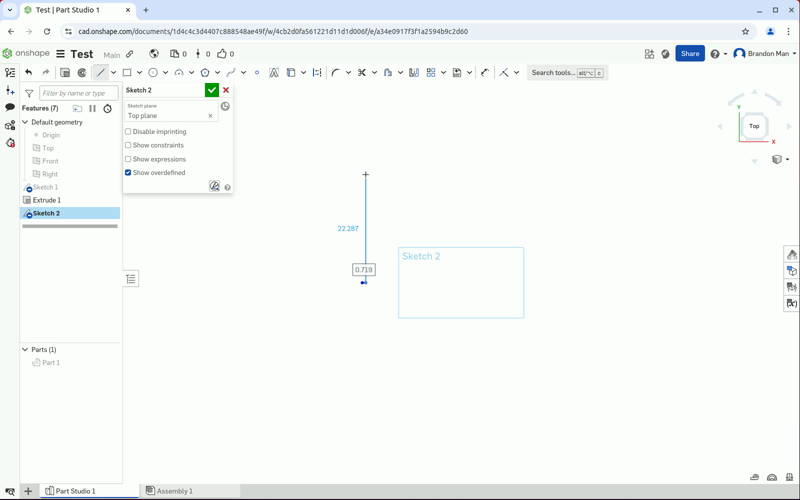
click(365, 174)
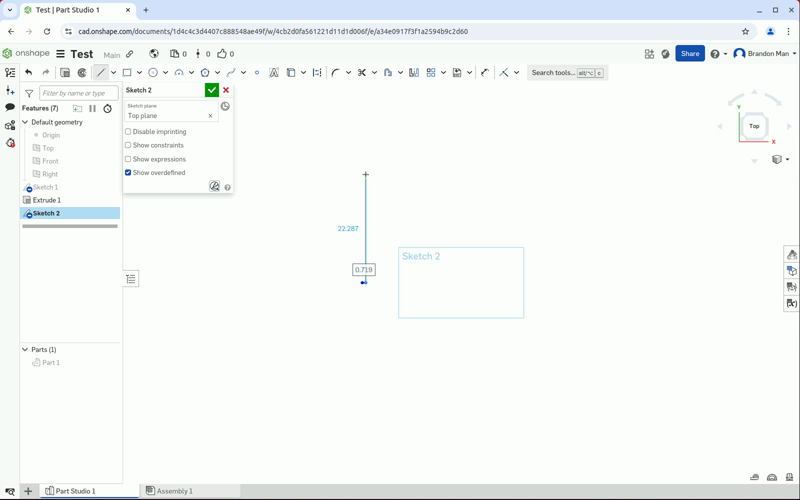
key_up(shift)
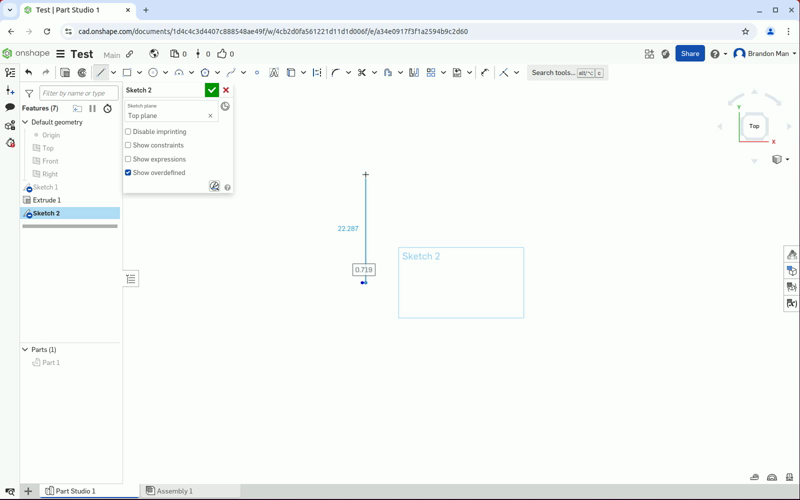
key_down(shift)
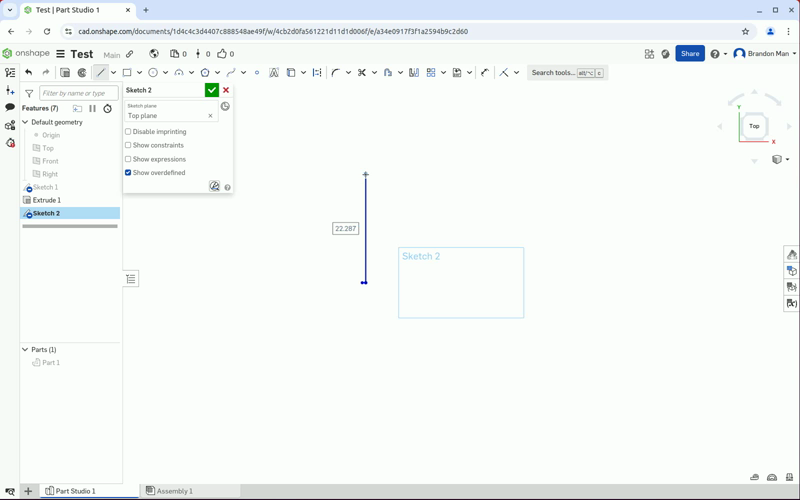
mouse_move(457, 174)
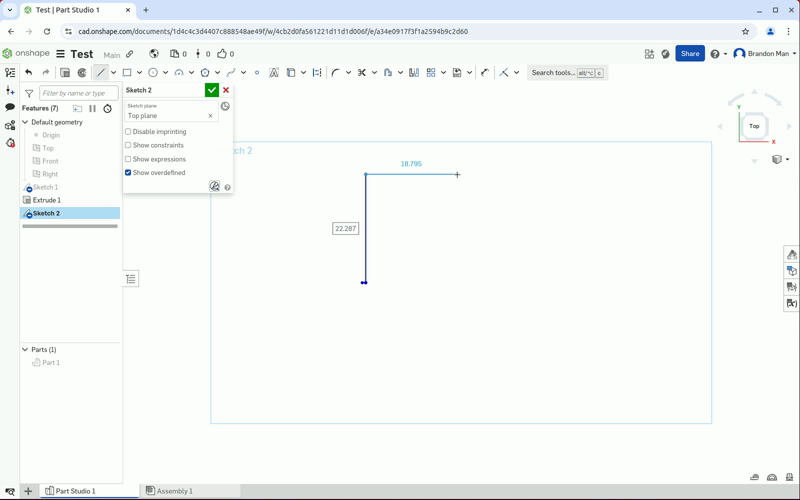
click(457, 174)
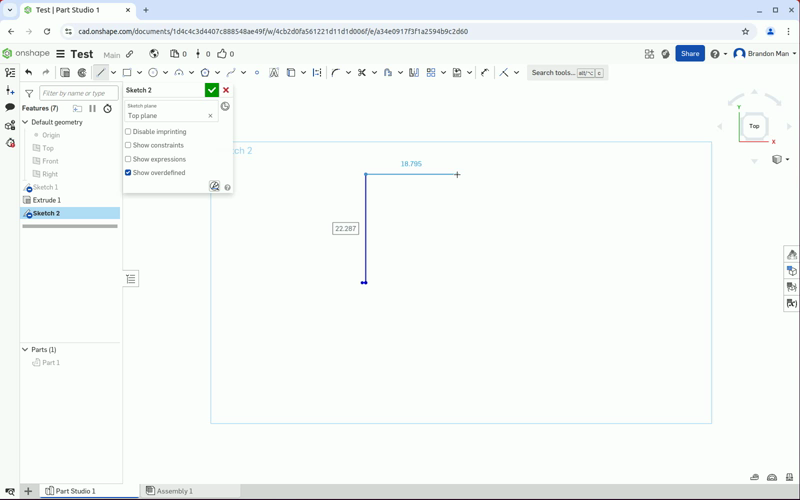
key_up(shift)
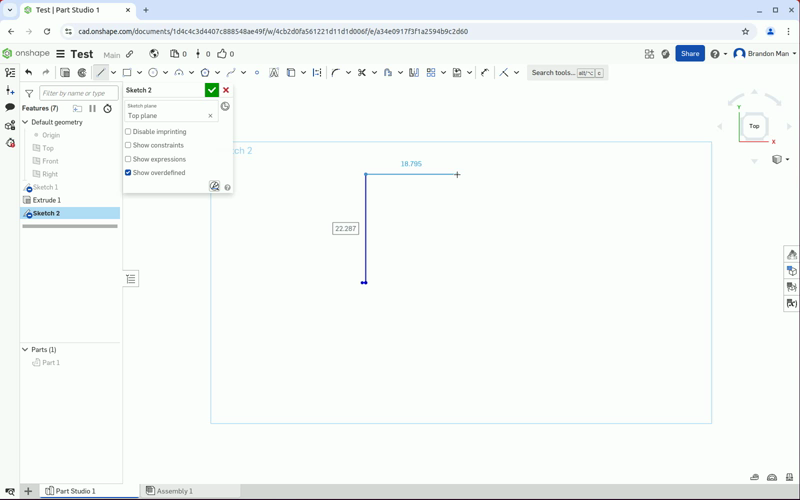
key_down(shift)
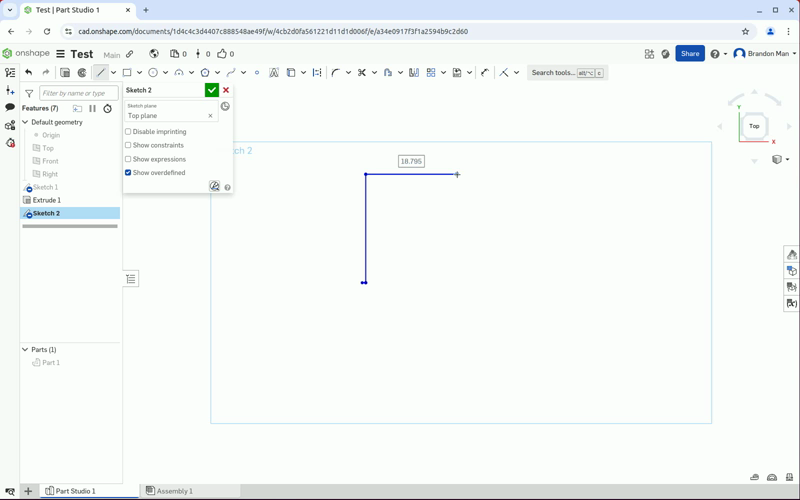
mouse_move(457, 282)
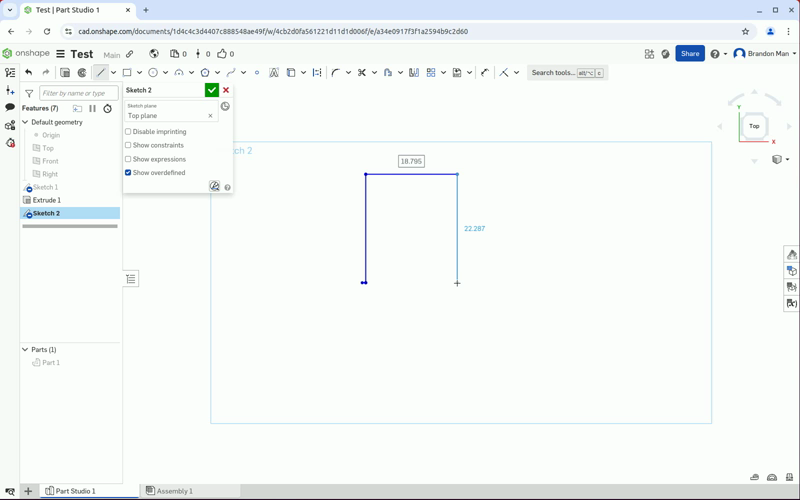
click(457, 282)
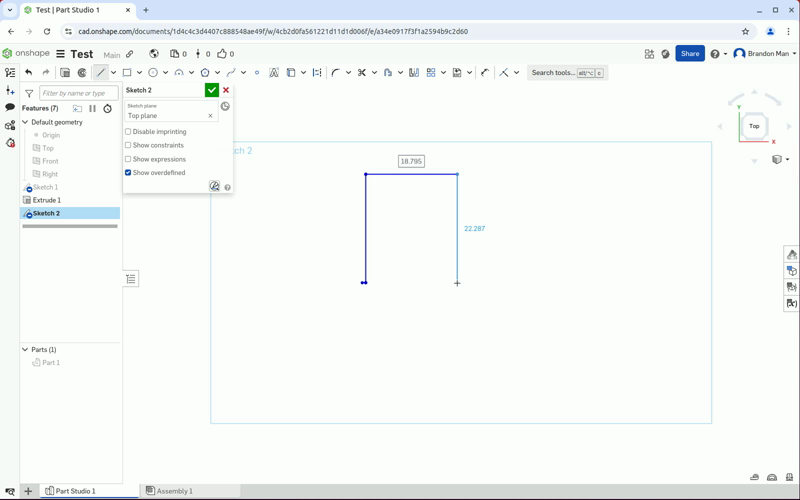
key_up(shift)
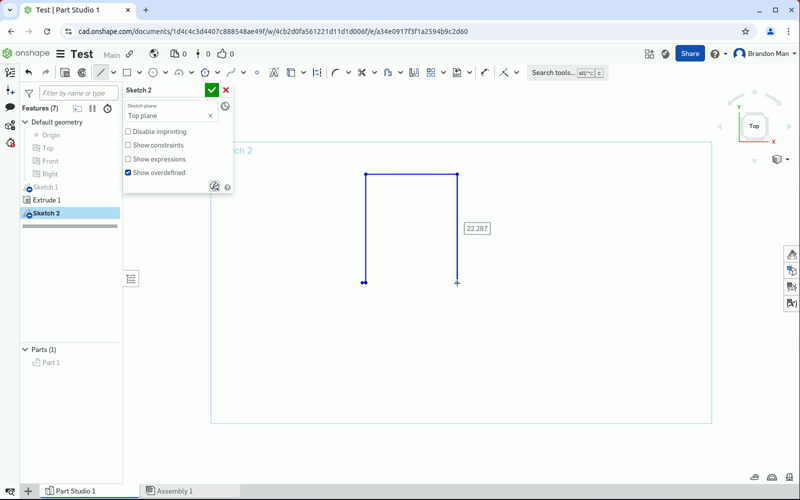
key_down(shift)
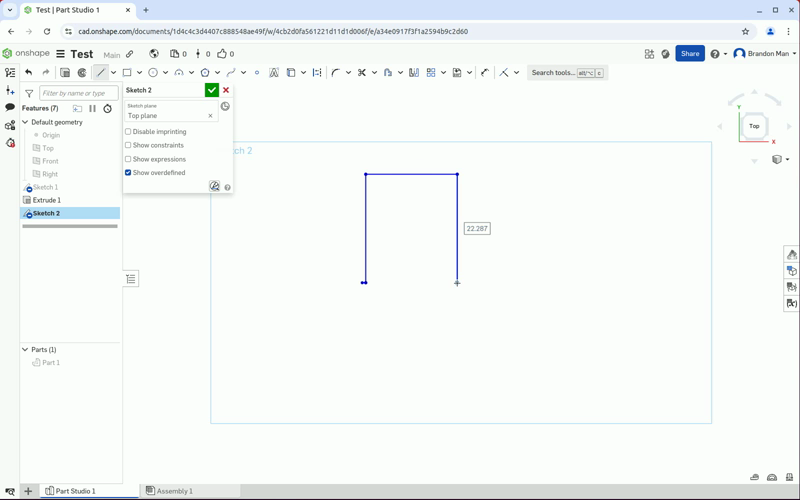
mouse_move(487, 282)
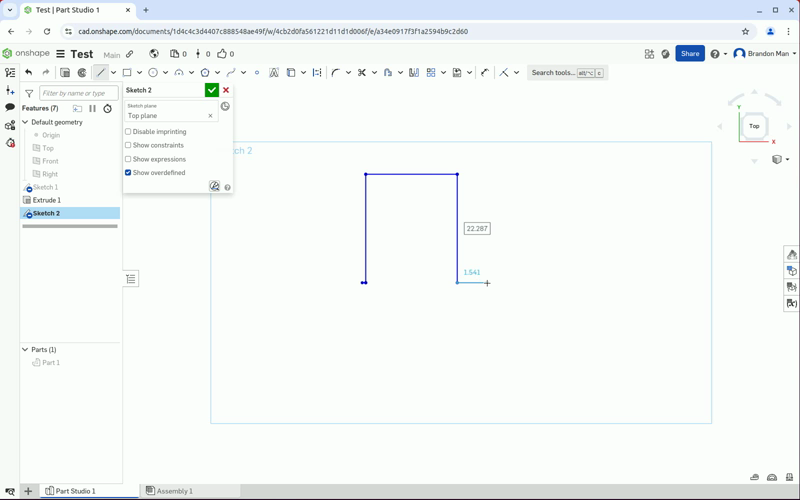
mouse_move(460, 282)
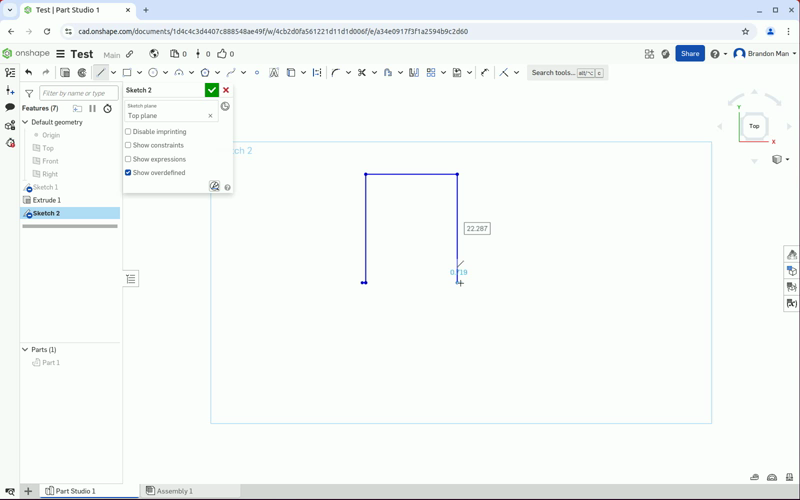
scroll(6)
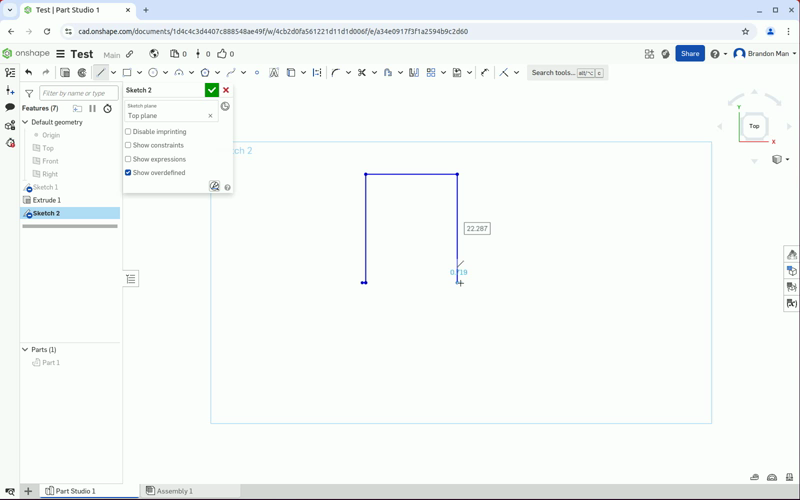
scroll(6)
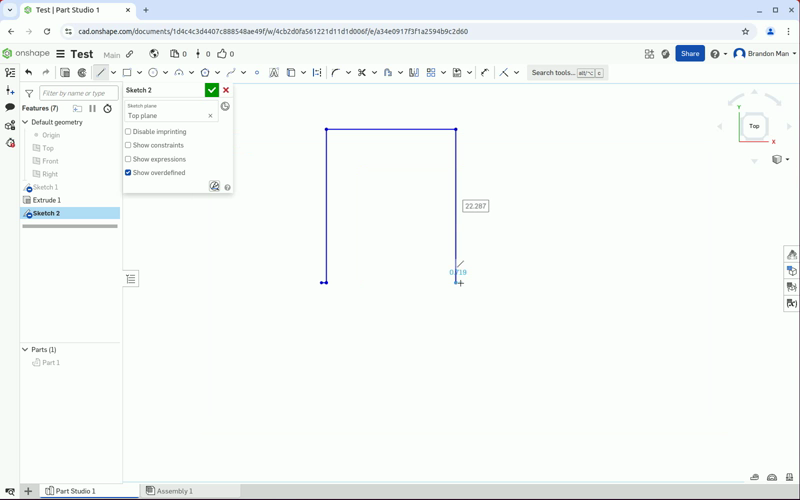
scroll(6)
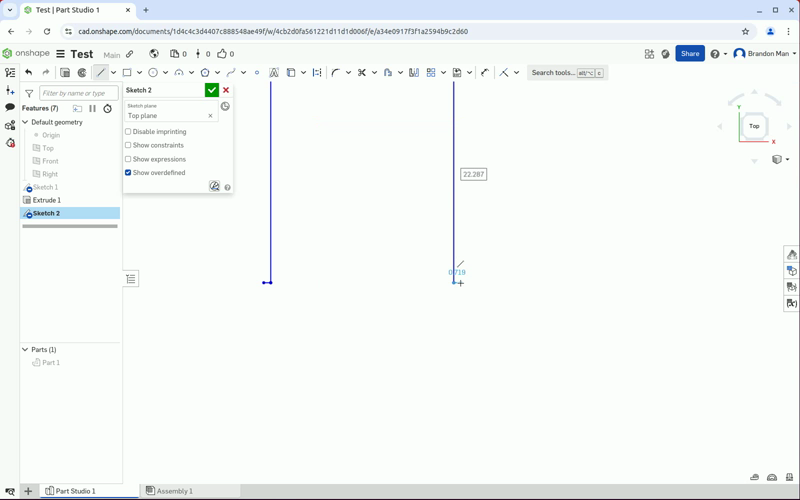
scroll(6)
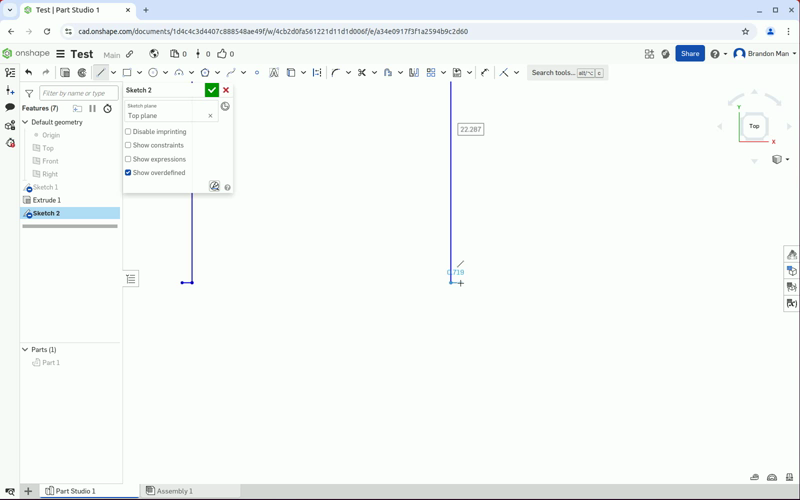
scroll(6)
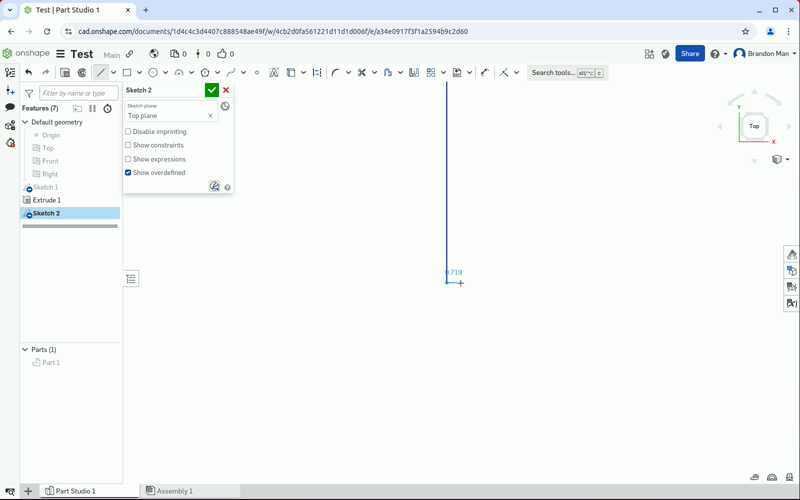
scroll(6)
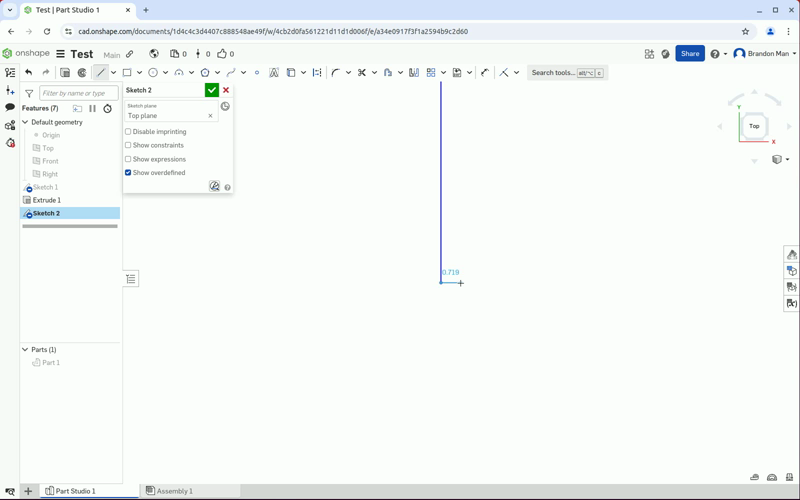
scroll(6)
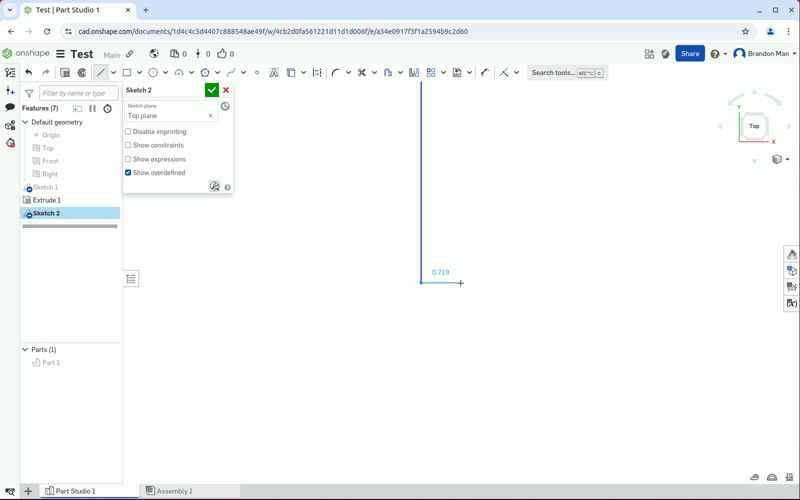
click(460, 282)
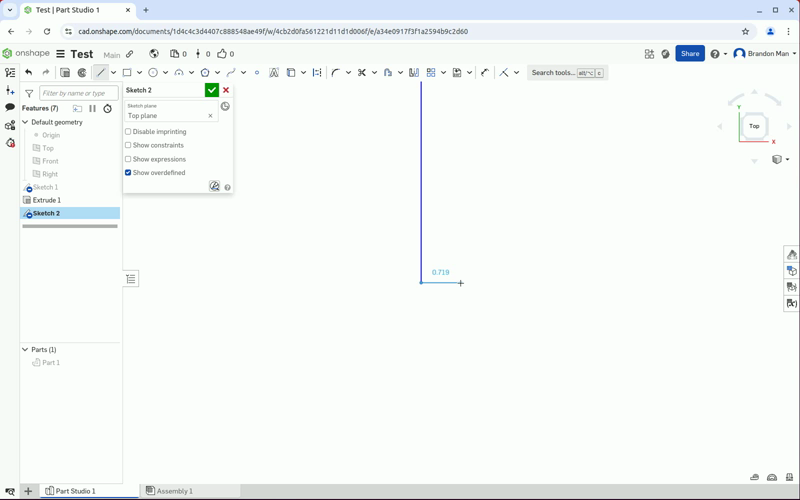
scroll(-6)
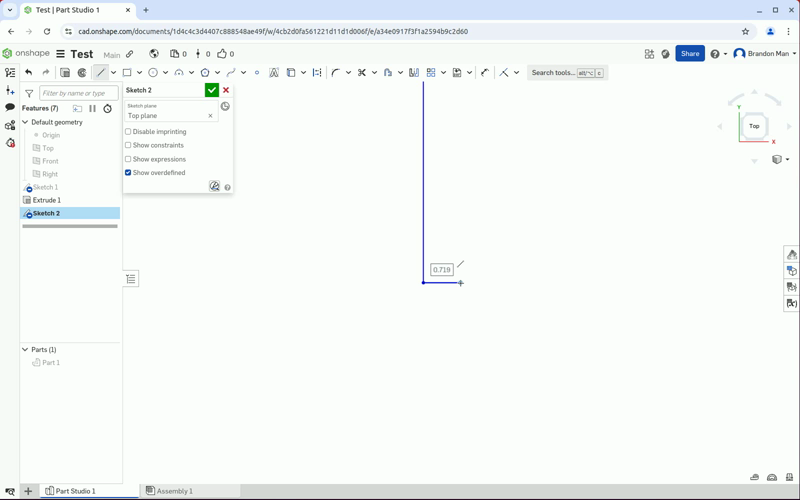
scroll(-6)
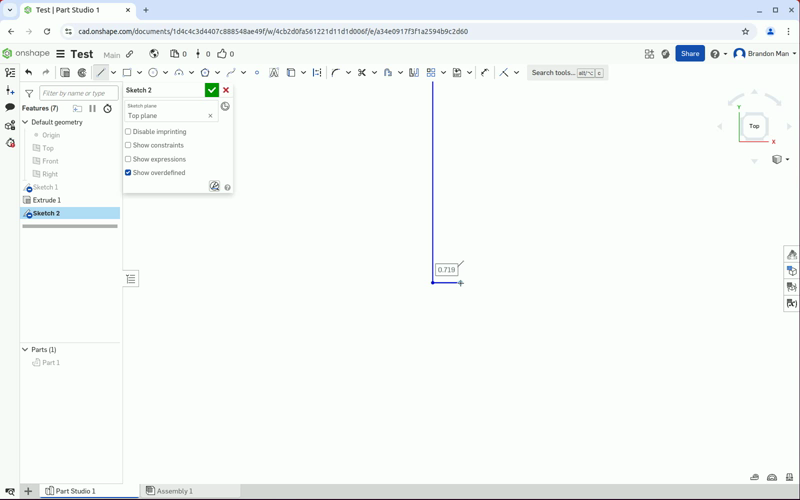
scroll(-6)
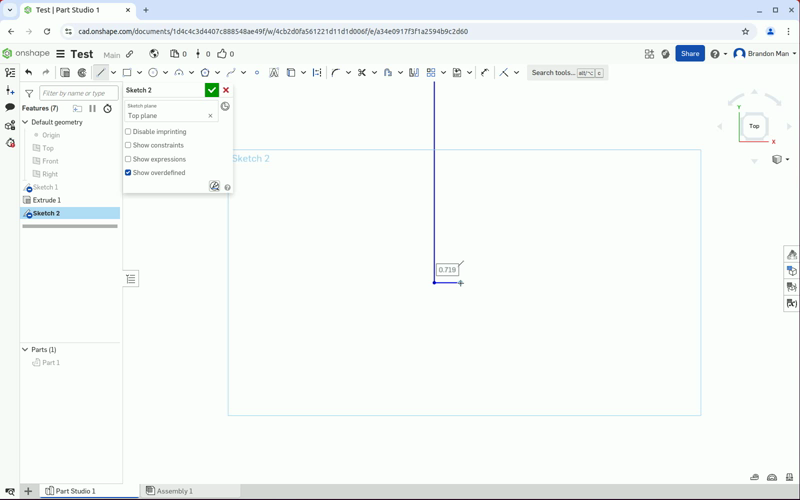
scroll(-6)
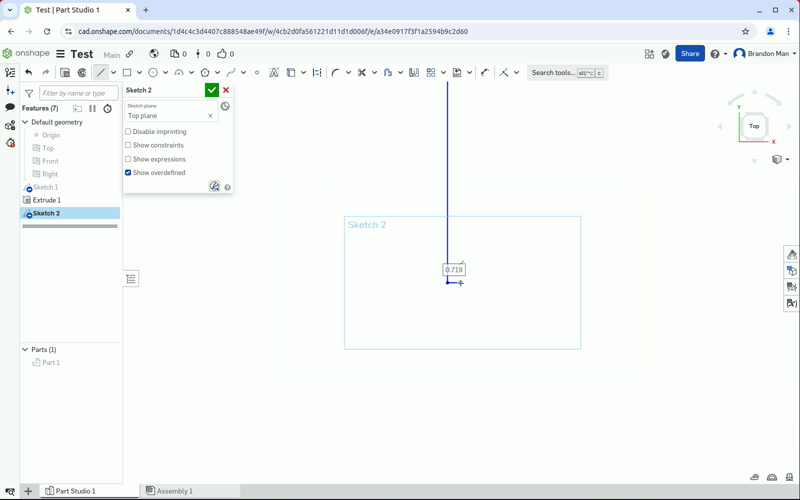
scroll(-6)
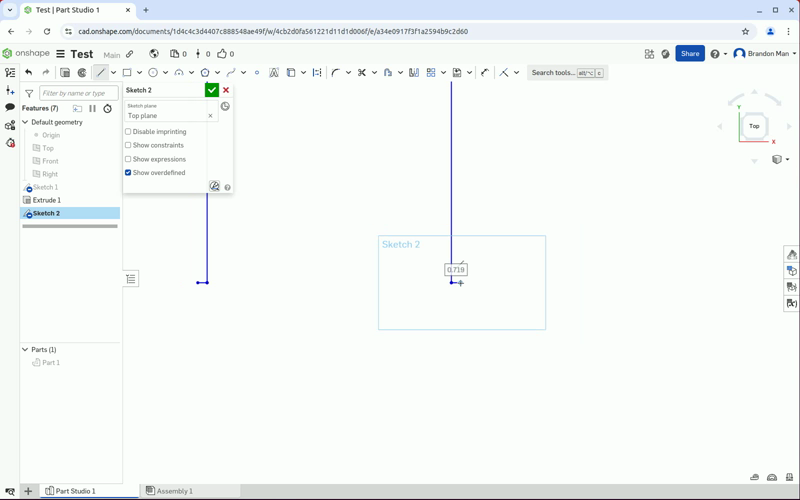
scroll(-6)
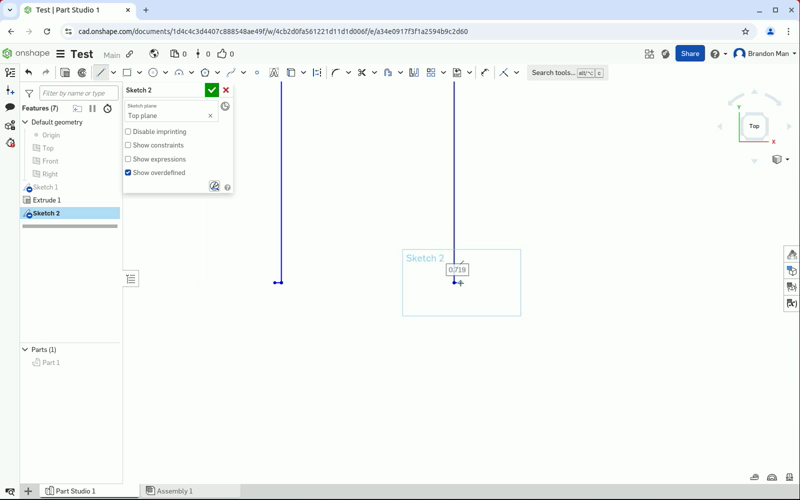
scroll(-6)
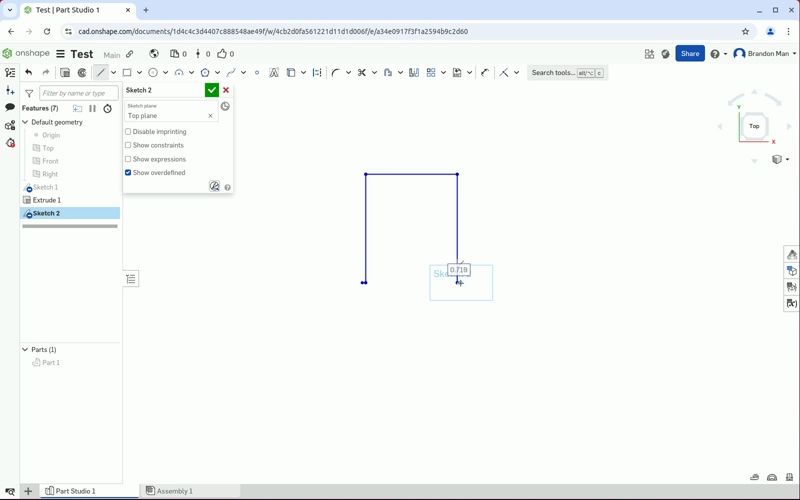
key_up(shift)
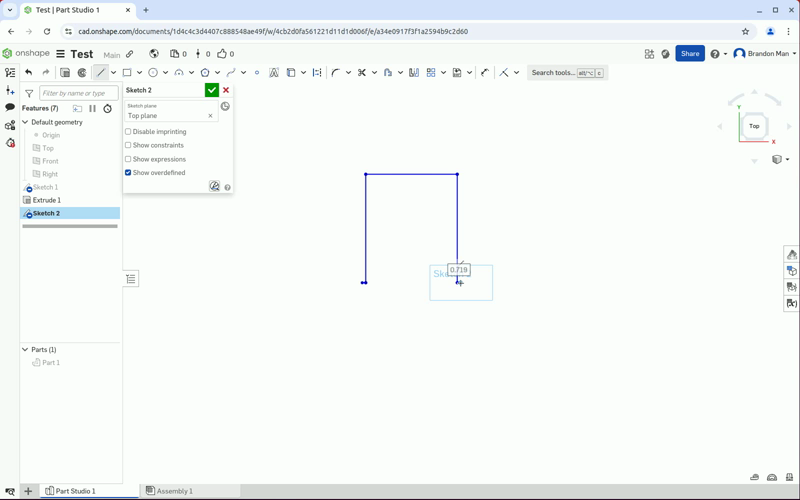
key_down(shift)
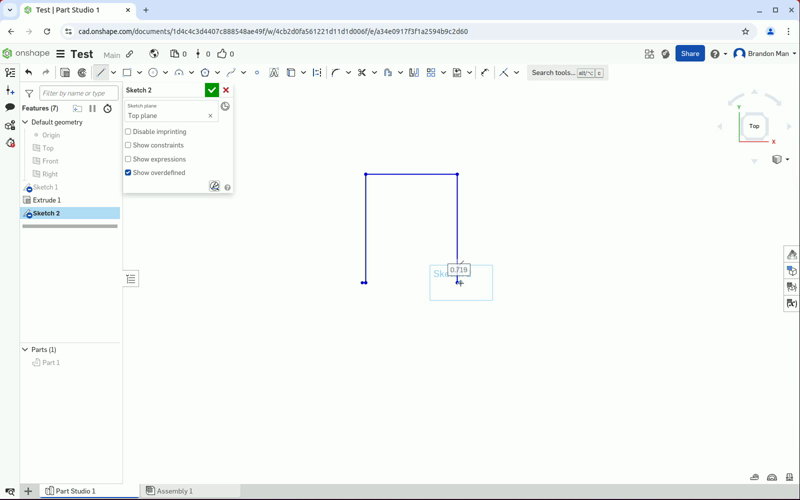
mouse_move(460, 174)
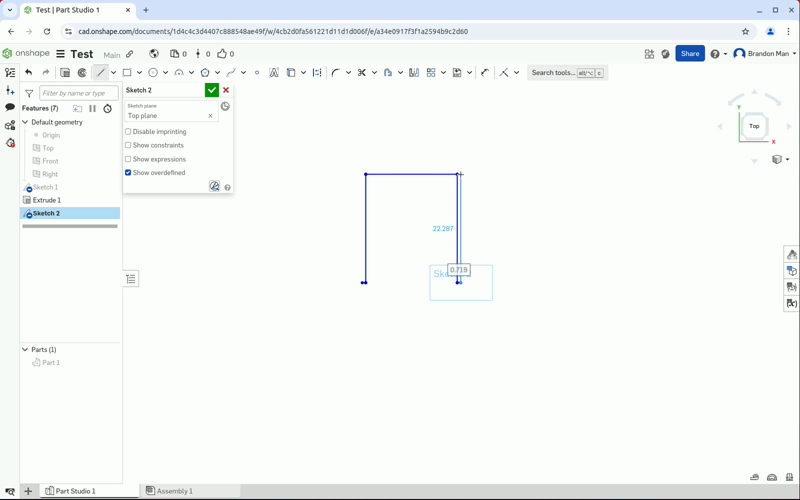
scroll(6)
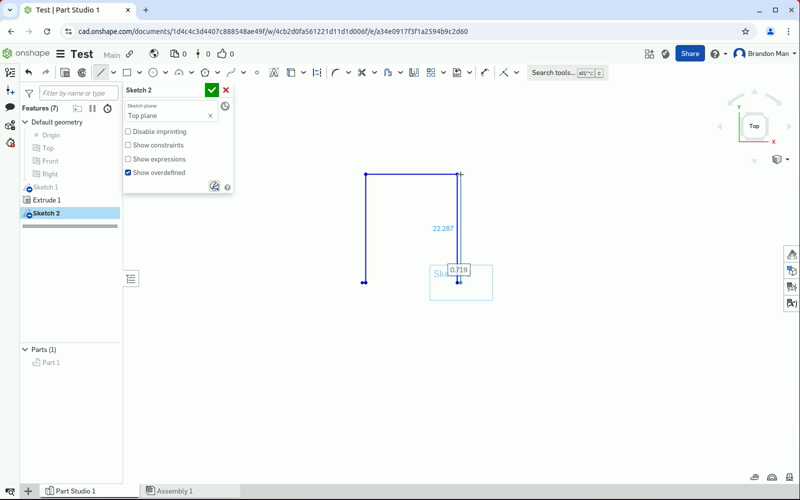
scroll(6)
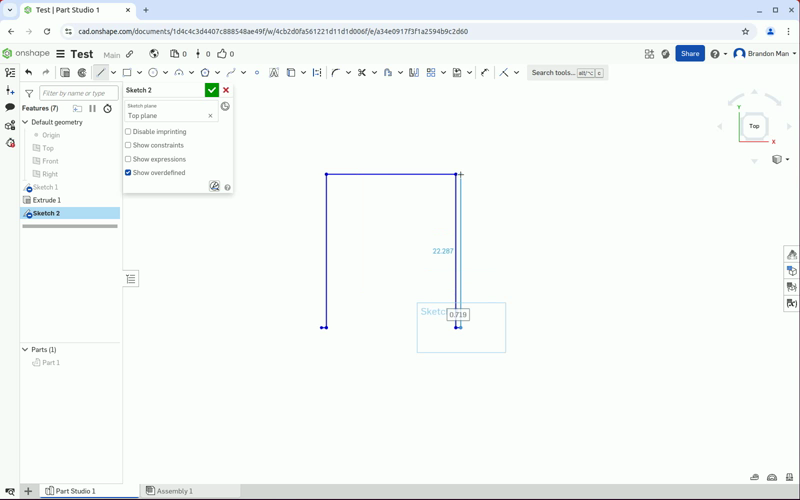
scroll(6)
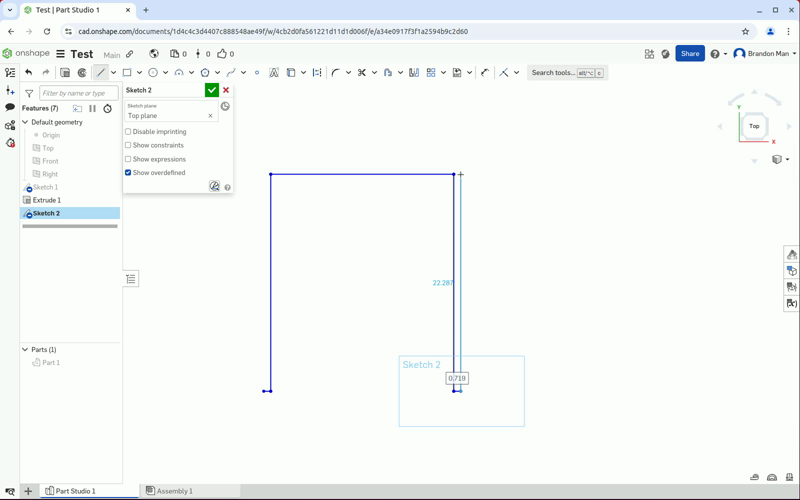
scroll(6)
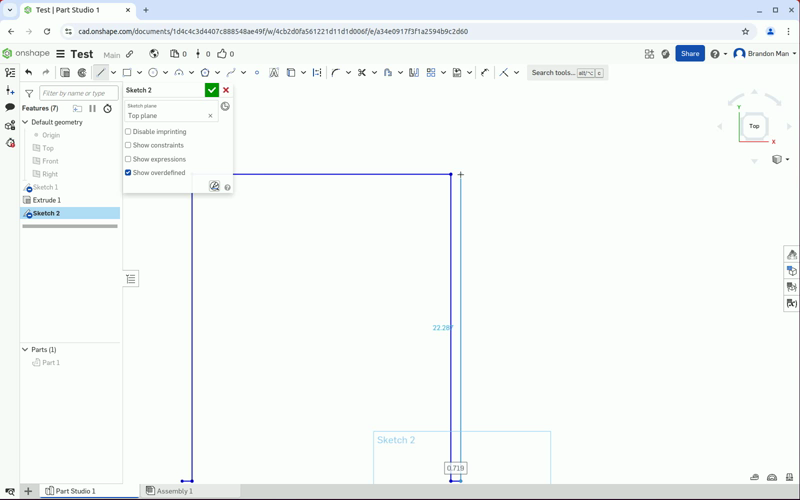
scroll(6)
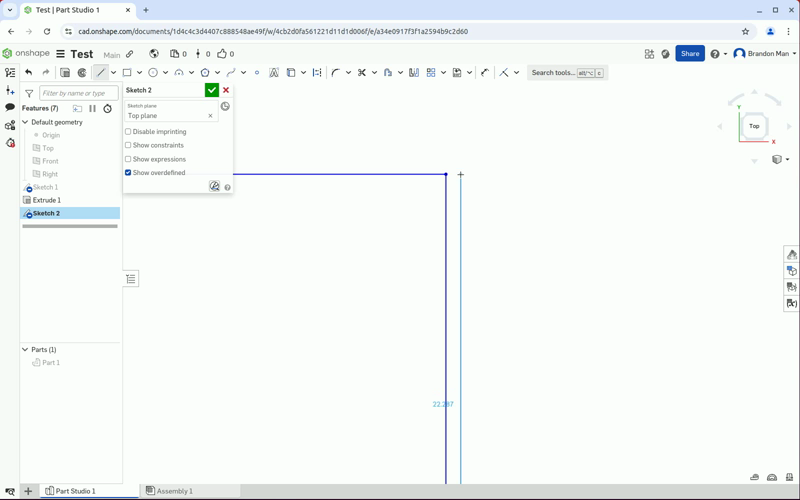
scroll(6)
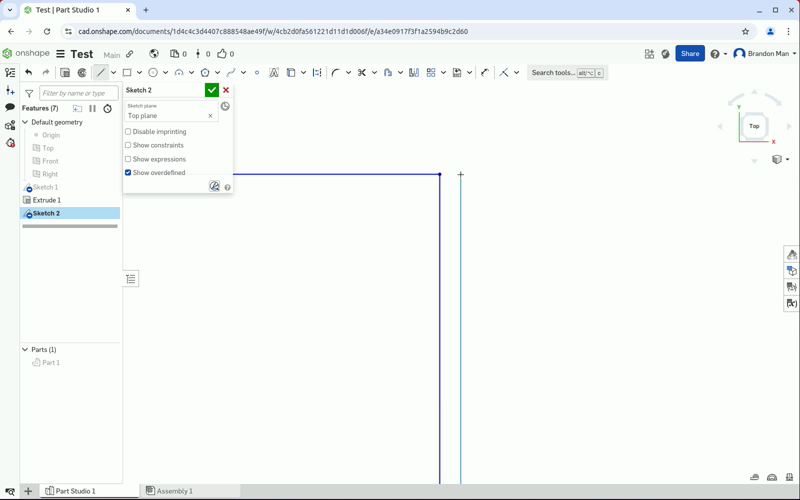
scroll(6)
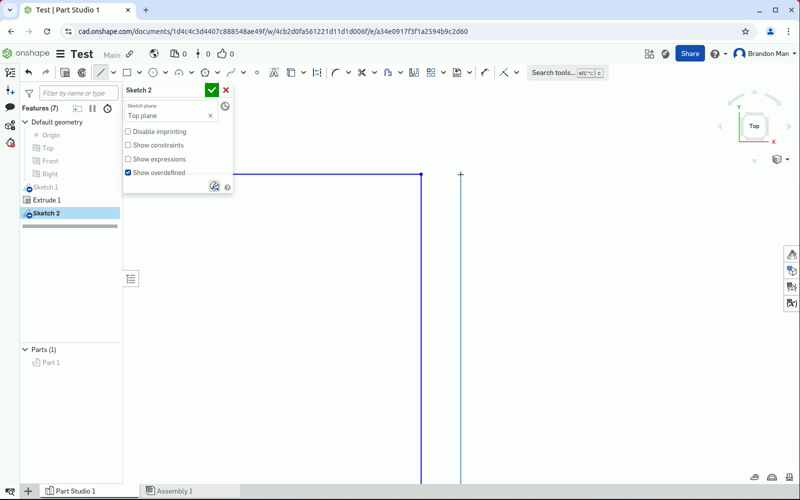
click(460, 174)
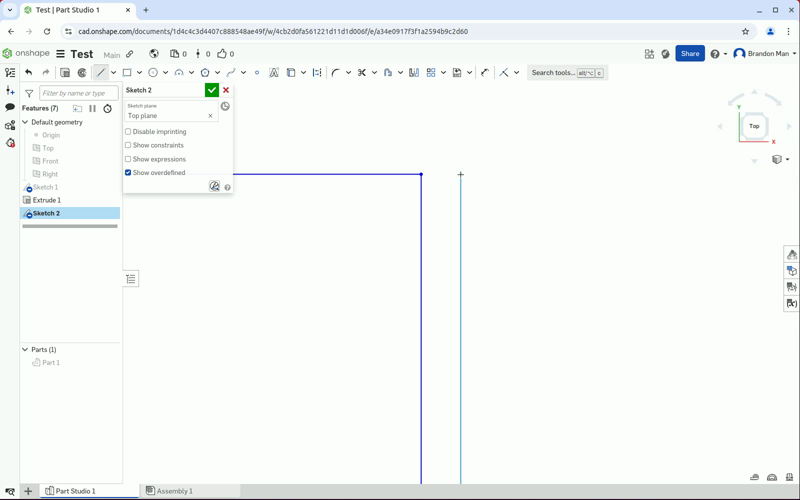
scroll(-6)
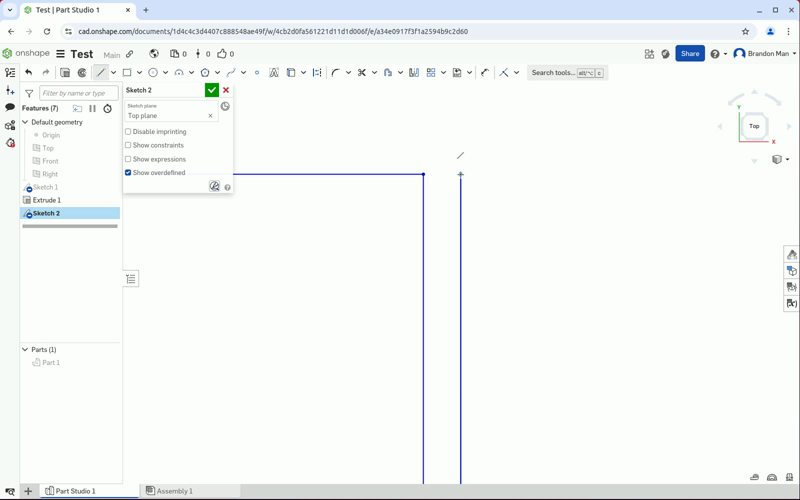
scroll(-6)
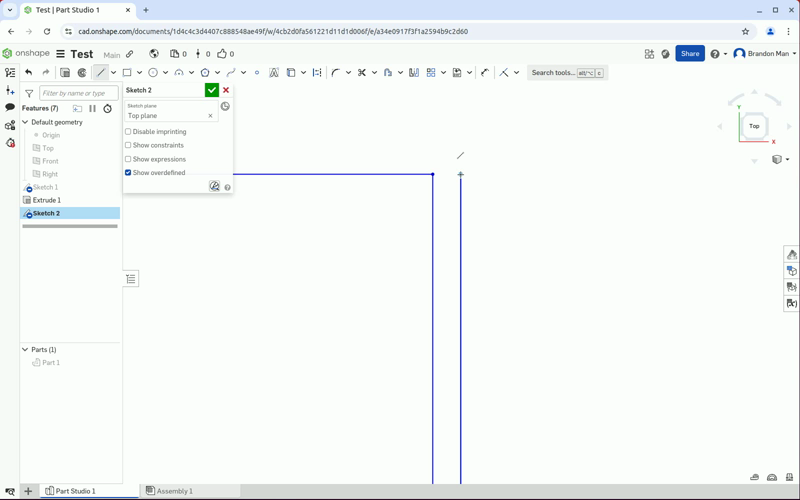
scroll(-6)
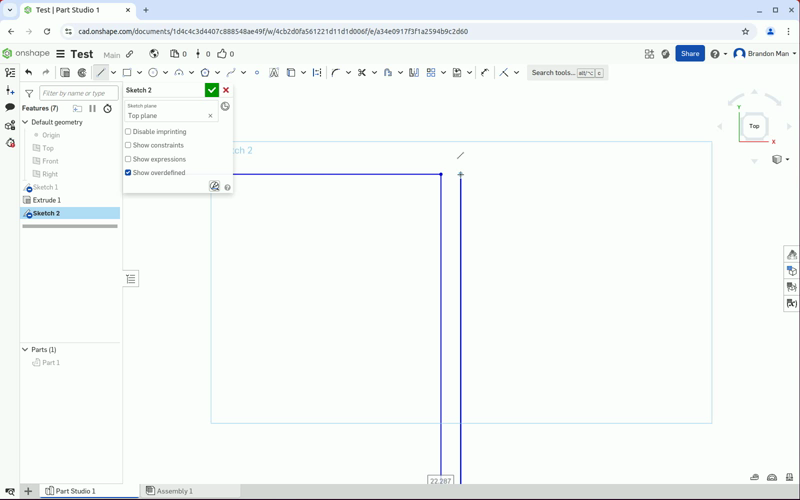
scroll(-6)
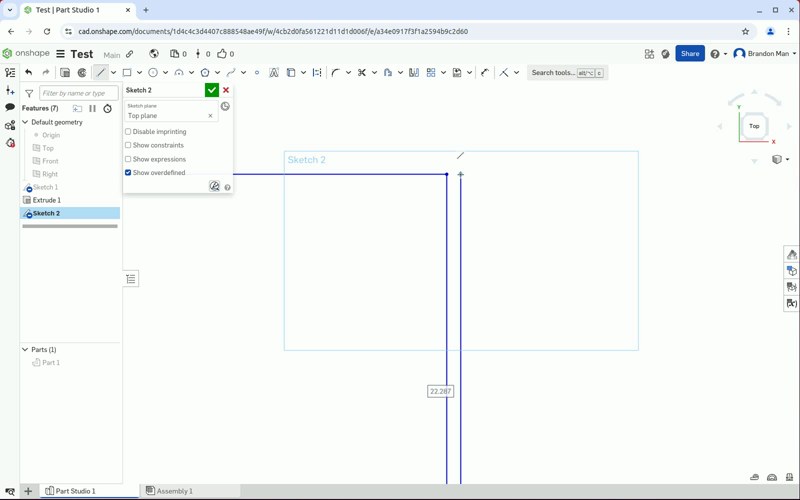
scroll(-6)
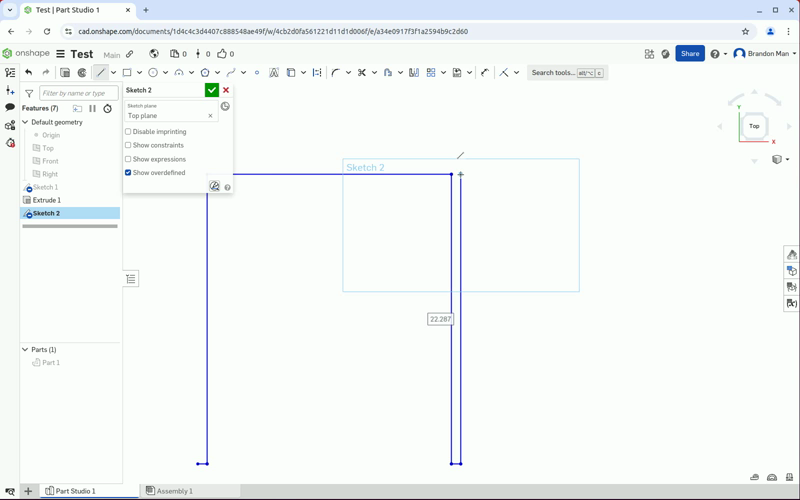
scroll(-6)
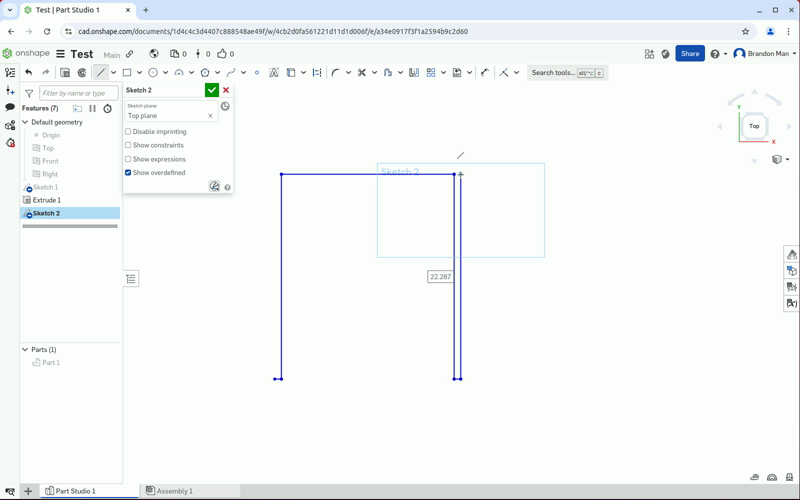
scroll(-6)
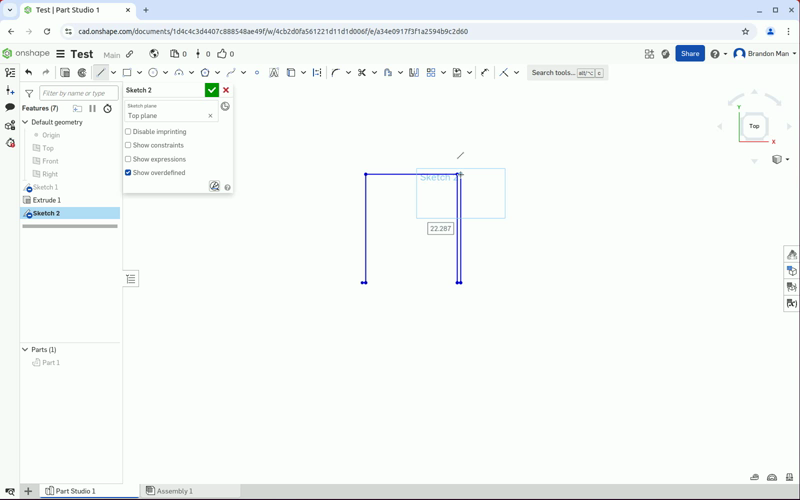
key_up(shift)
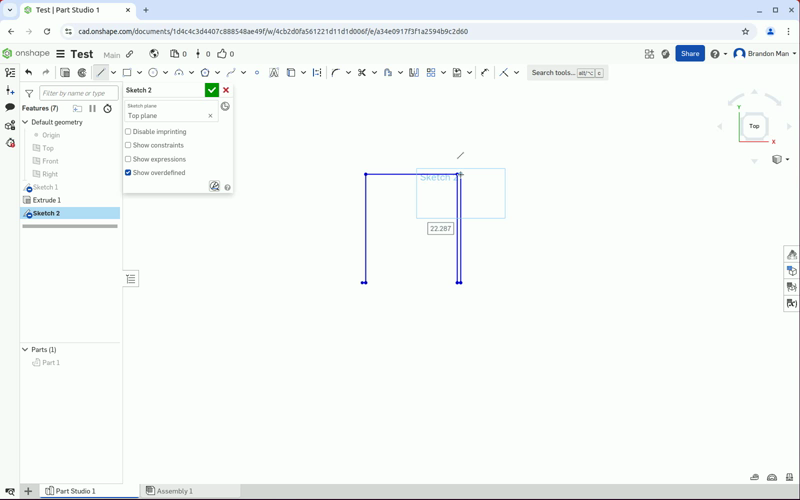
key_down(shift)
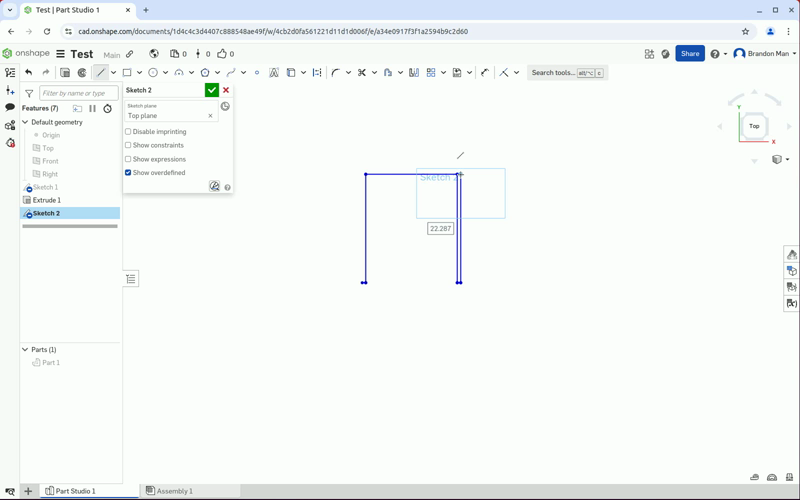
mouse_move(490, 174)
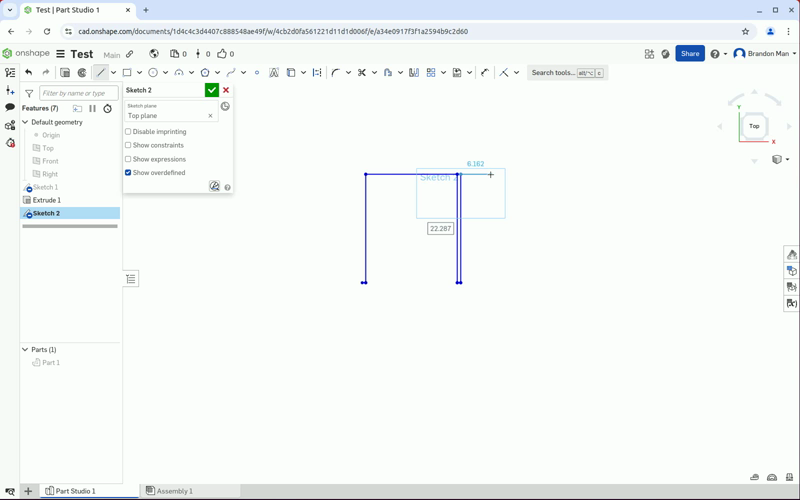
mouse_move(460, 170)
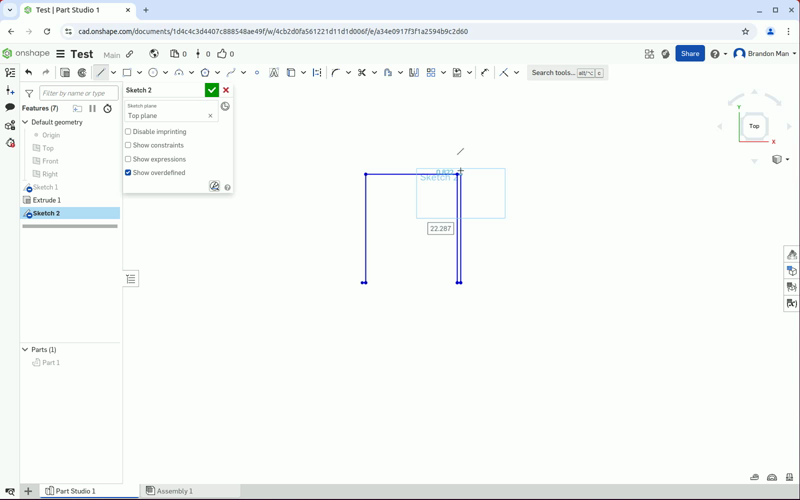
scroll(6)
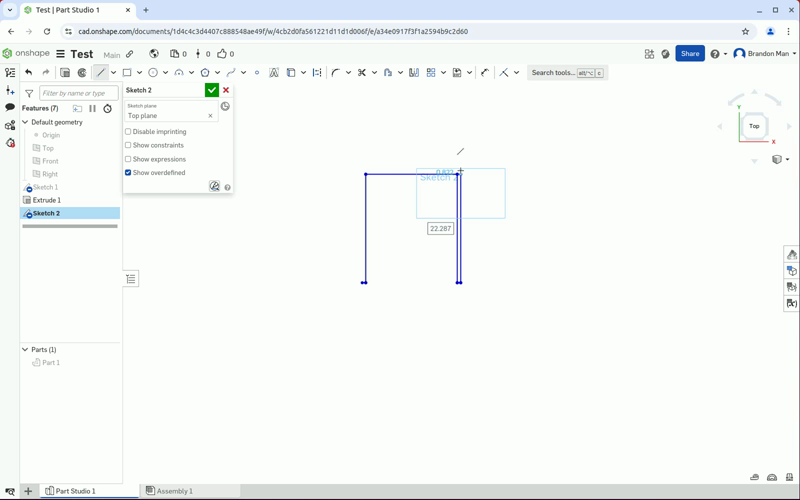
scroll(6)
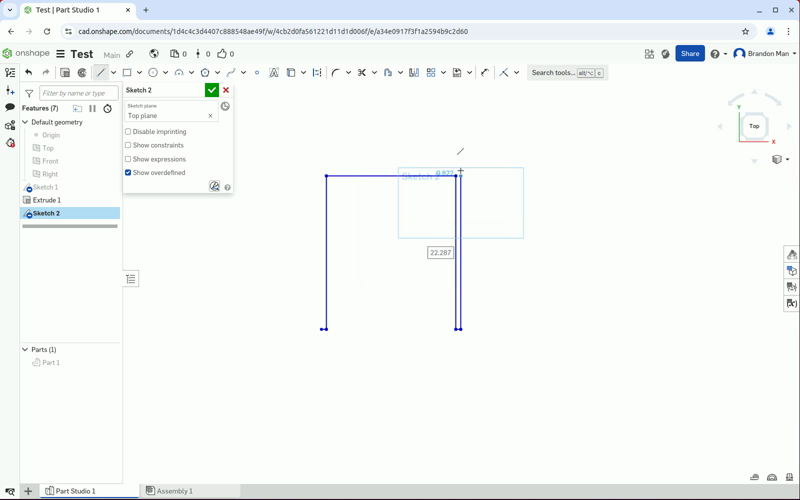
scroll(6)
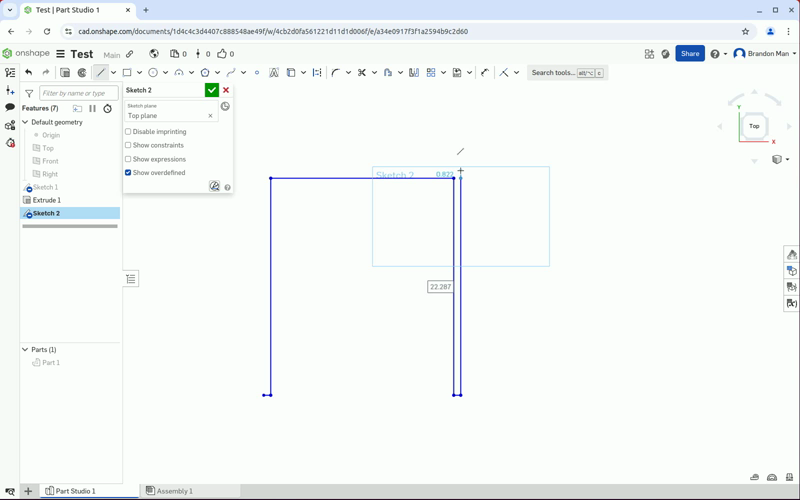
scroll(6)
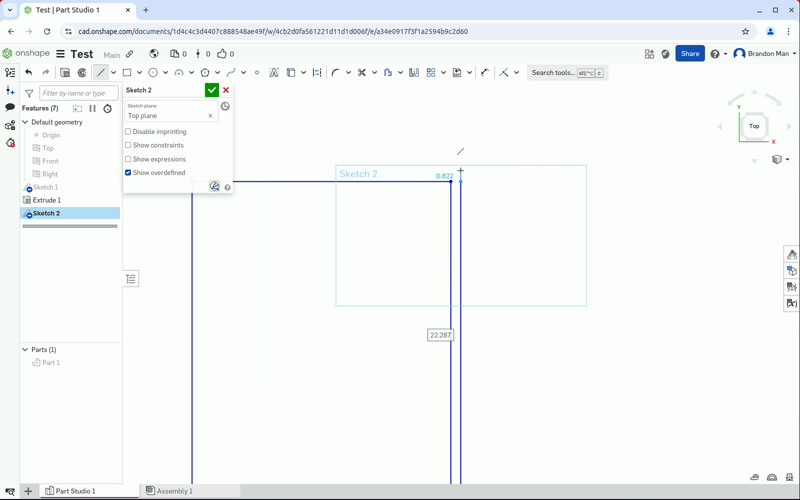
scroll(6)
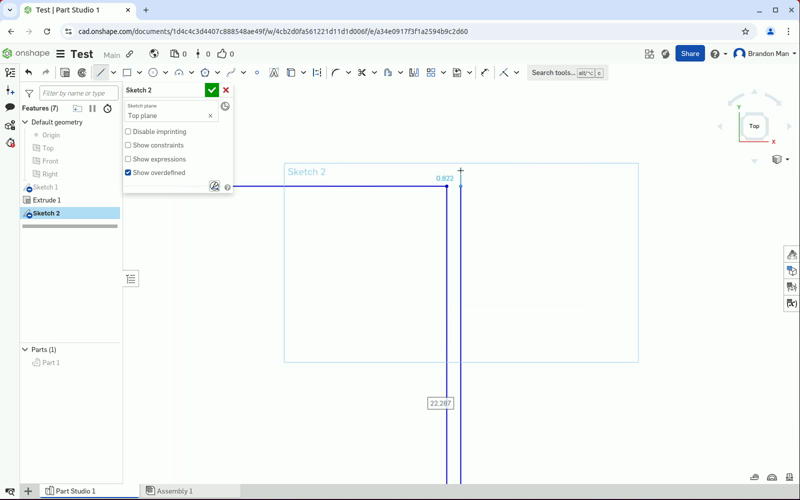
scroll(6)
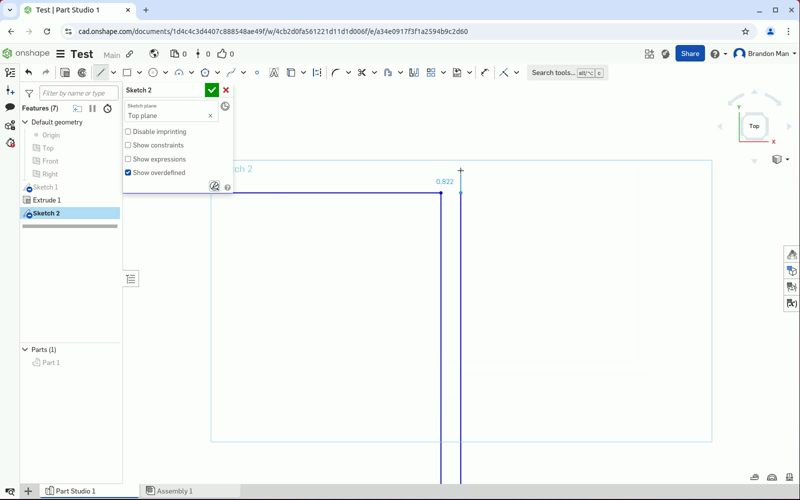
scroll(6)
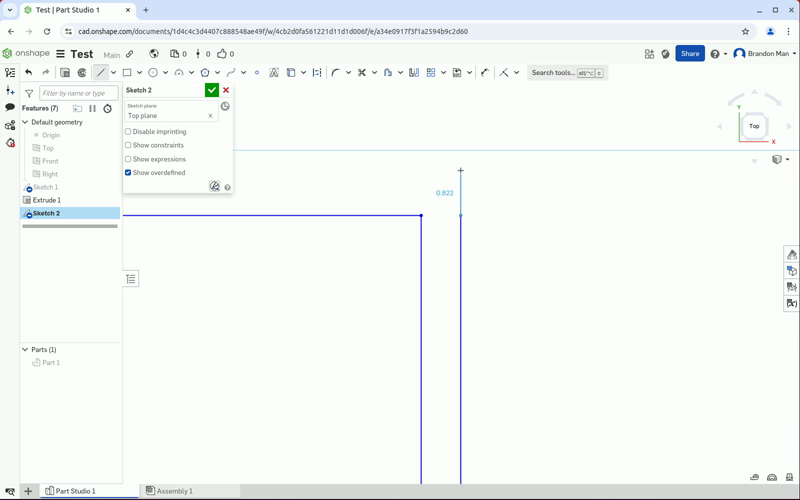
click(460, 170)
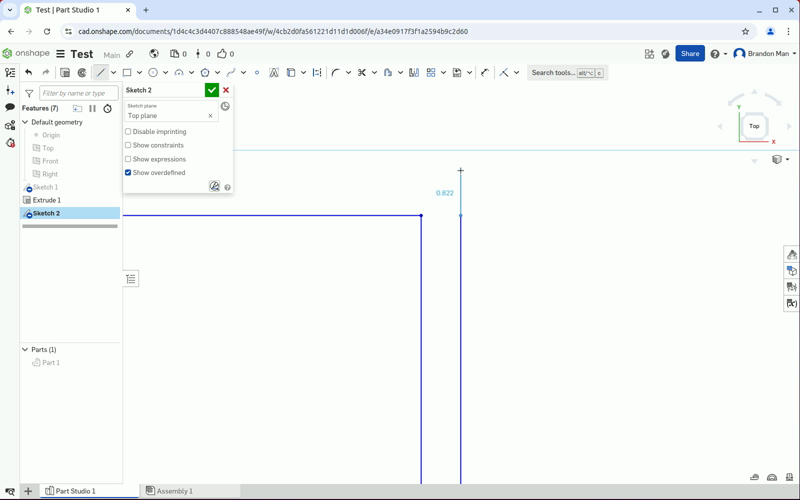
scroll(-6)
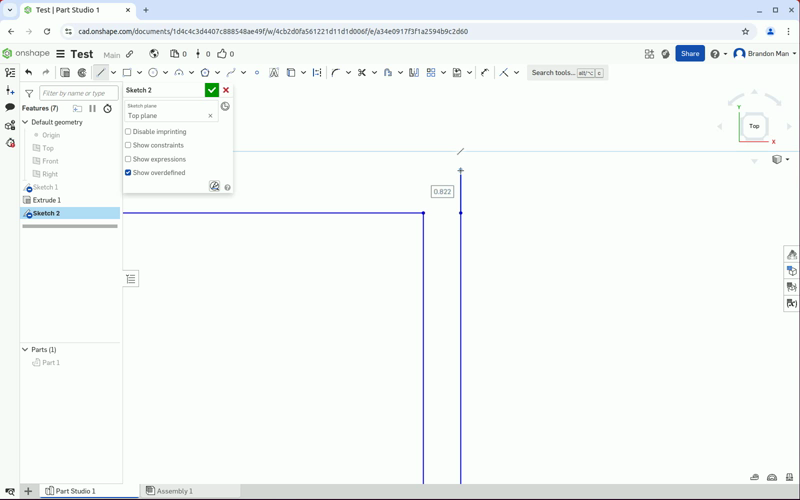
scroll(-6)
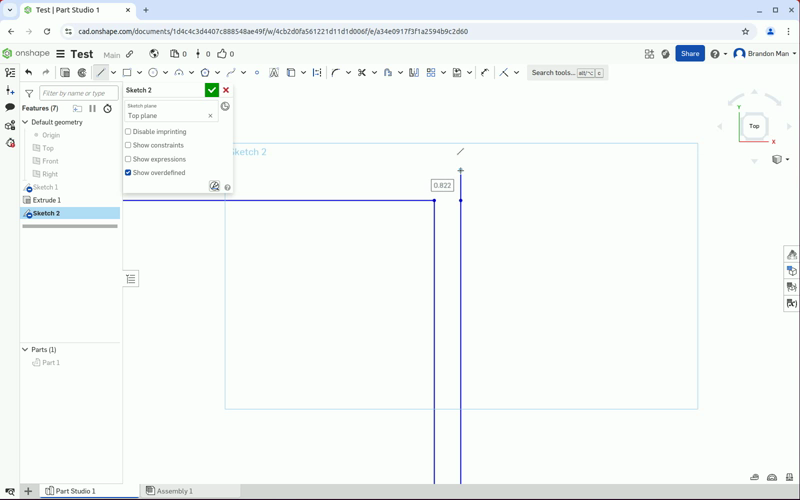
scroll(-6)
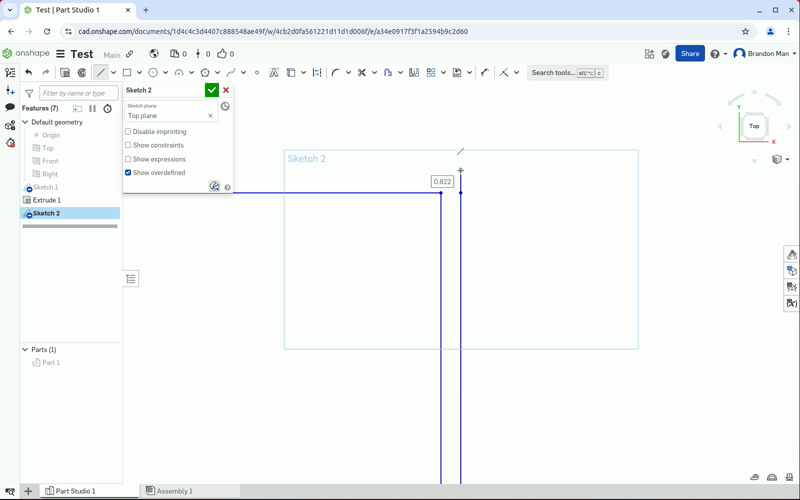
scroll(-6)
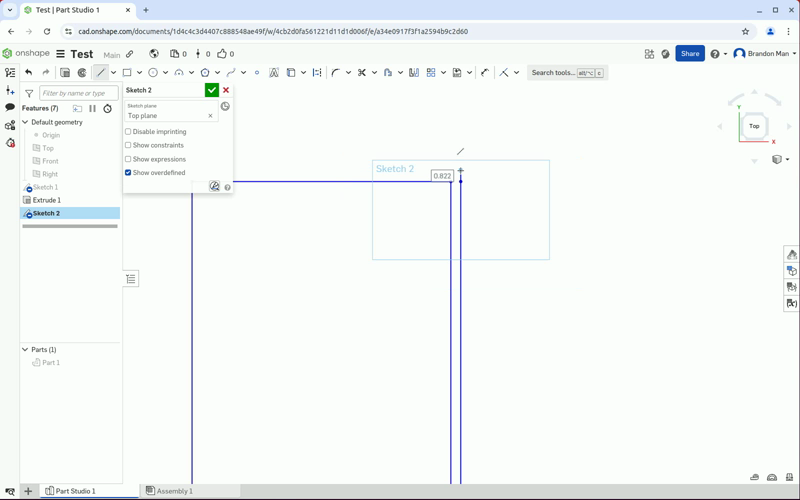
scroll(-6)
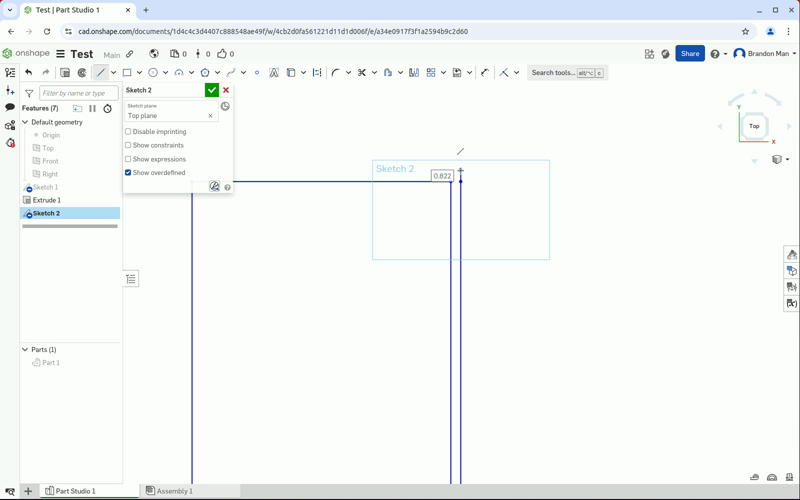
scroll(-6)
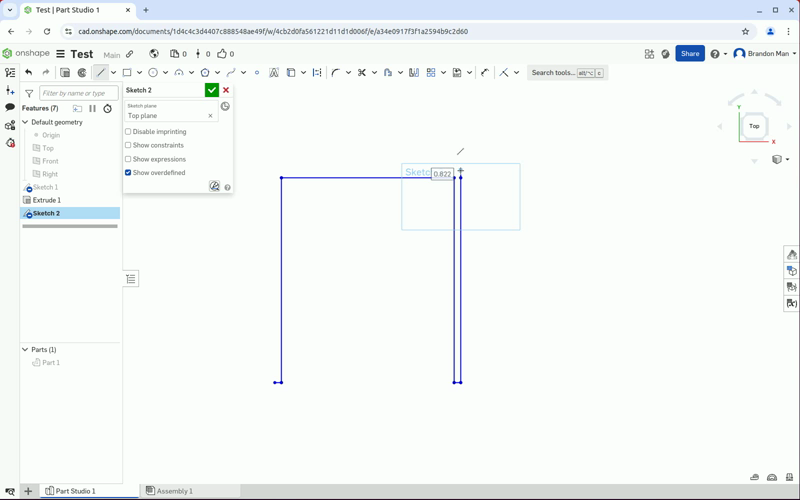
scroll(-6)
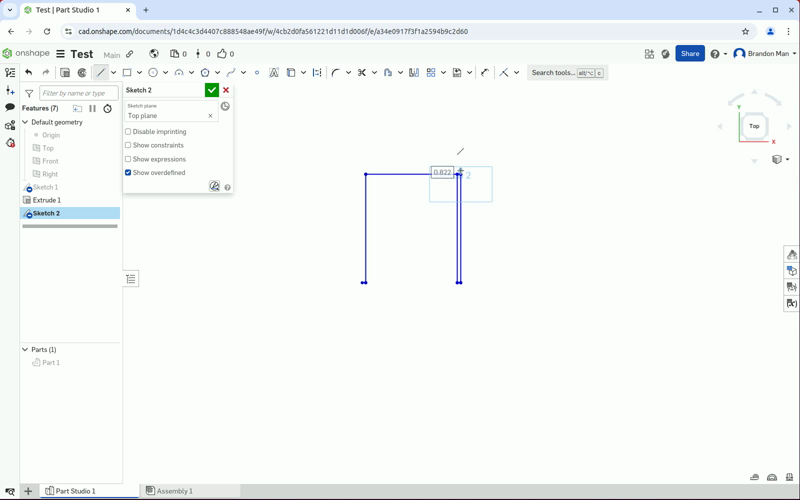
key_up(shift)
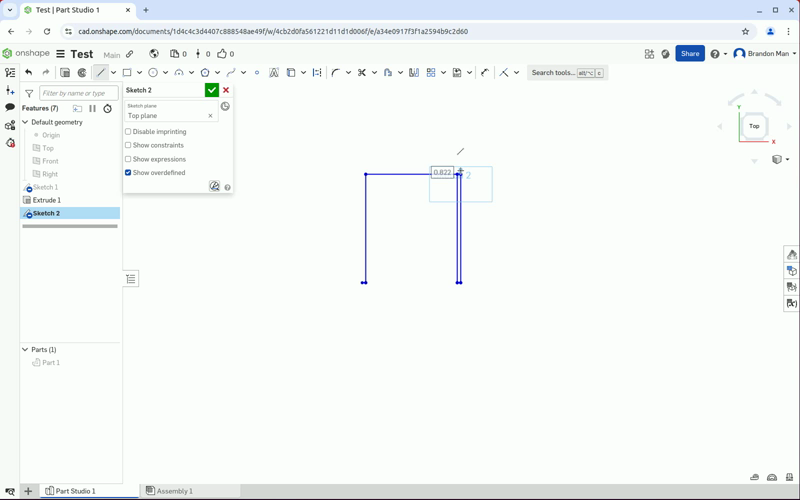
key_down(shift)
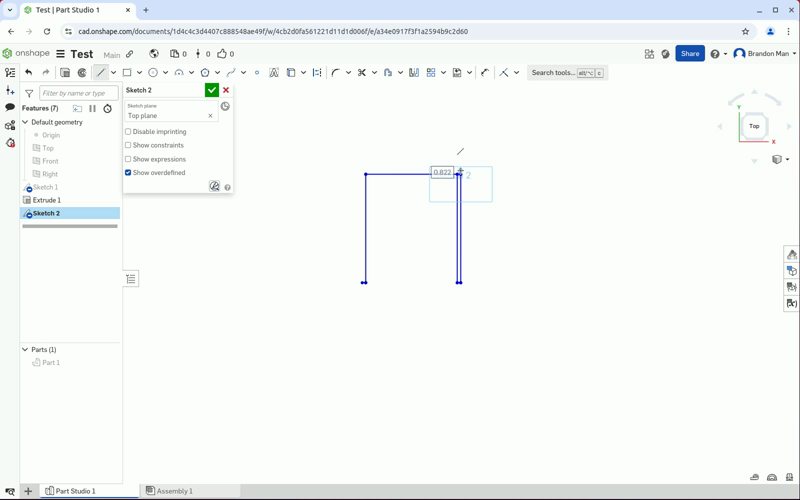
mouse_move(362, 170)
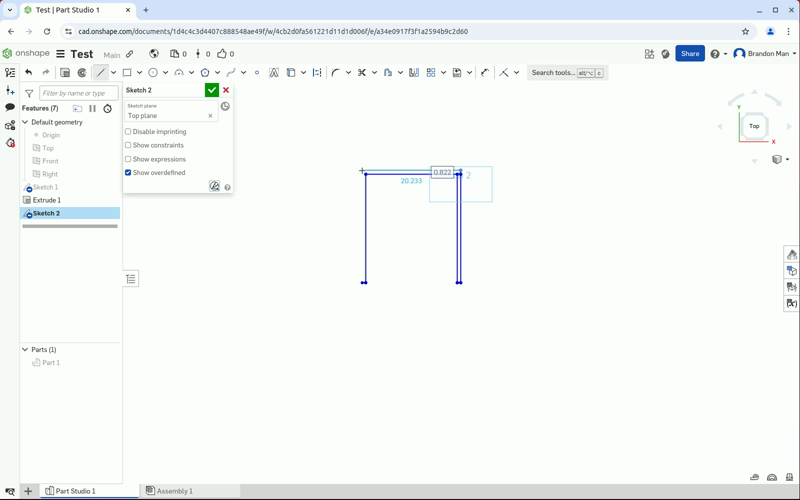
click(362, 170)
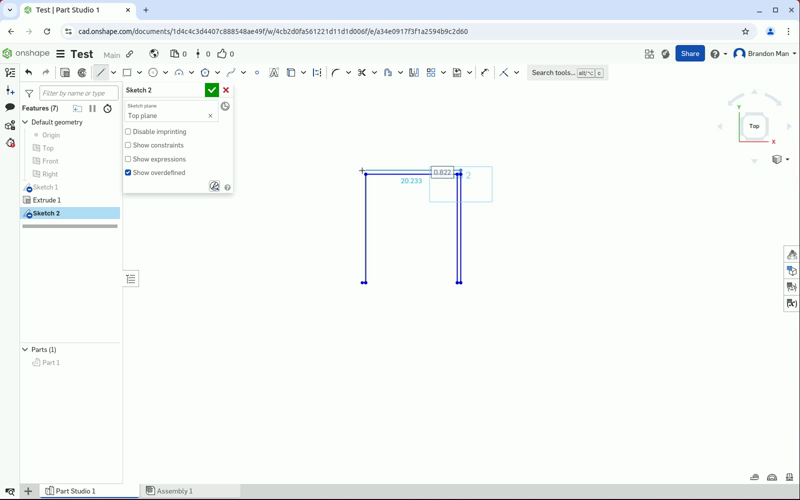
key_up(shift)
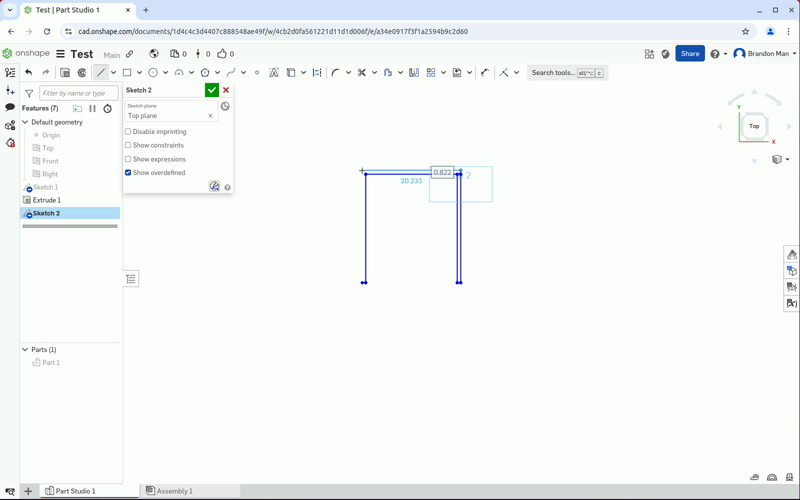
key_down(shift)
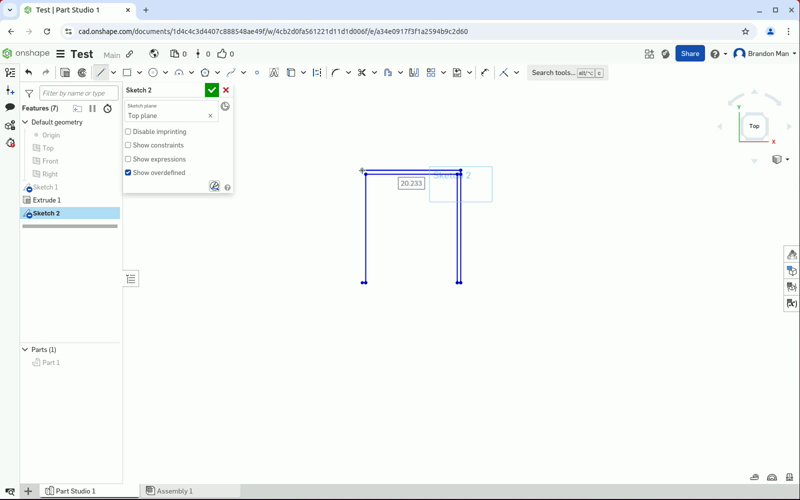
mouse_move(392, 170)
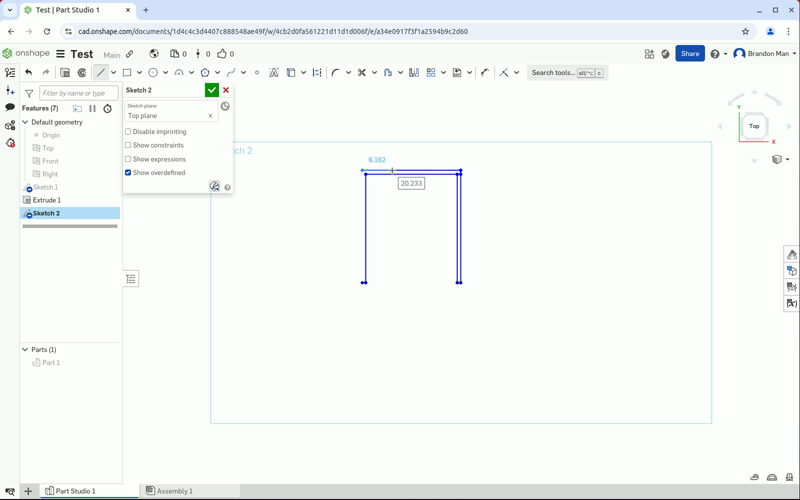
mouse_move(362, 174)
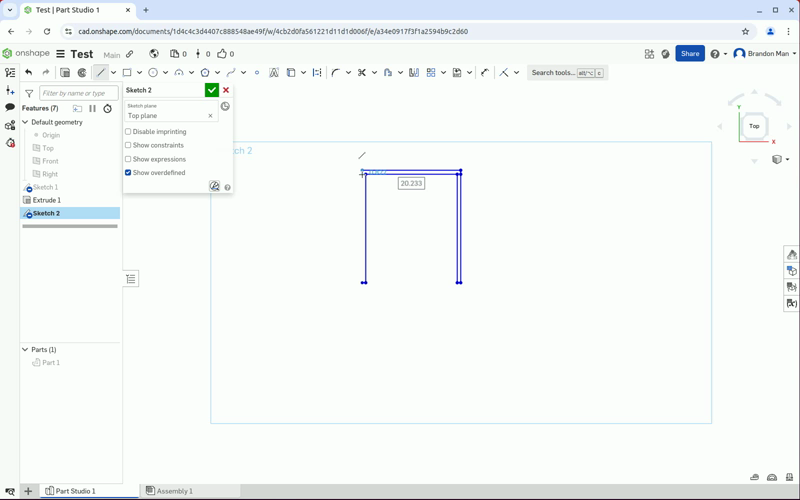
scroll(6)
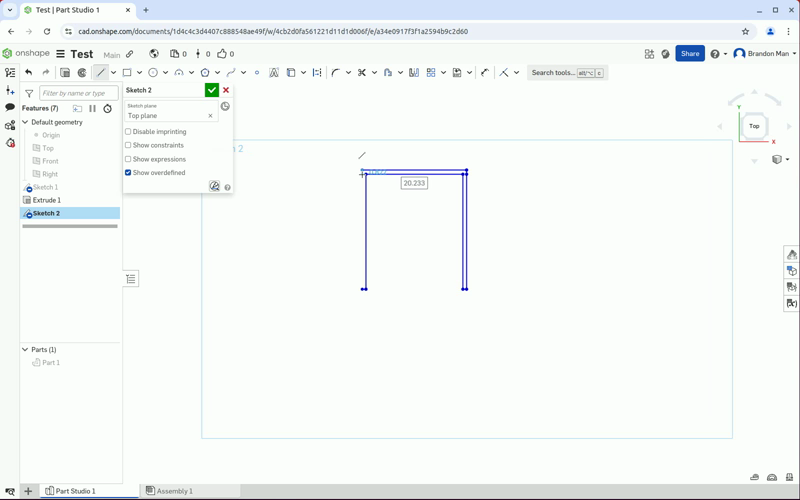
scroll(6)
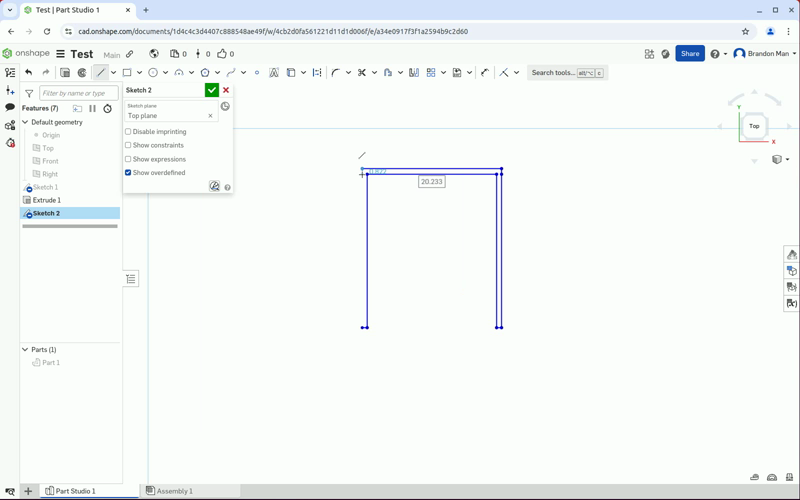
scroll(6)
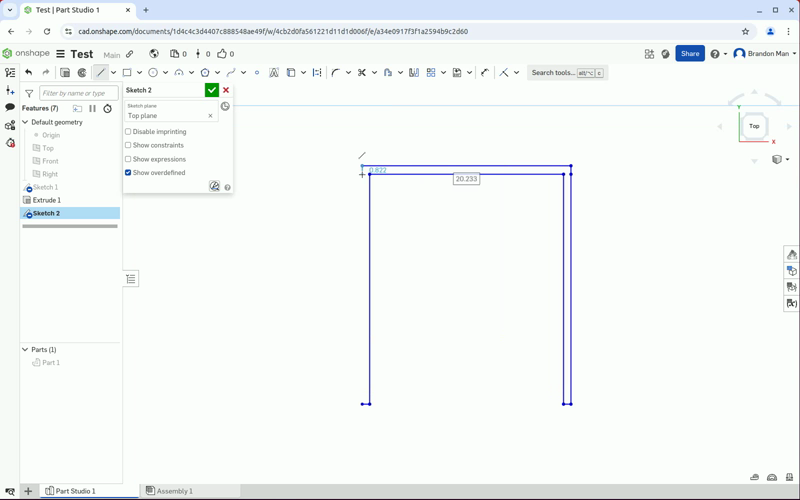
scroll(6)
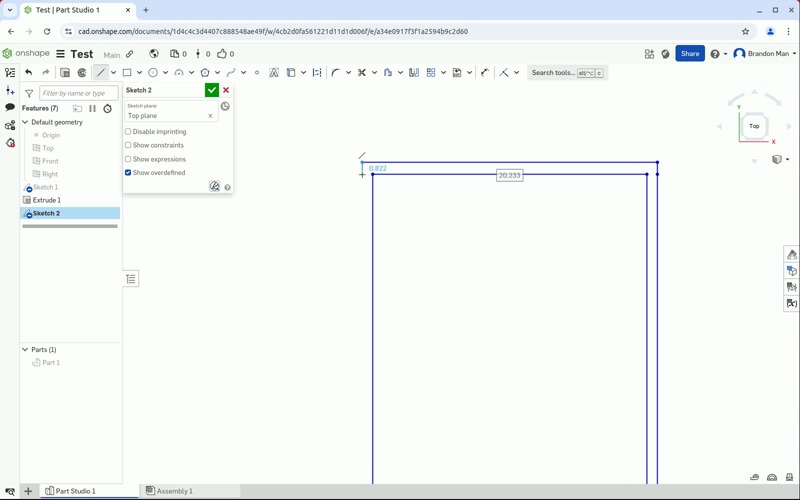
scroll(6)
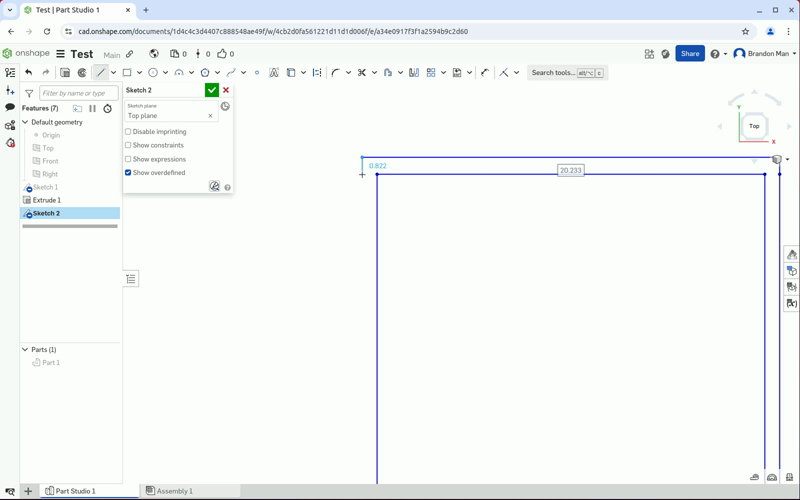
scroll(6)
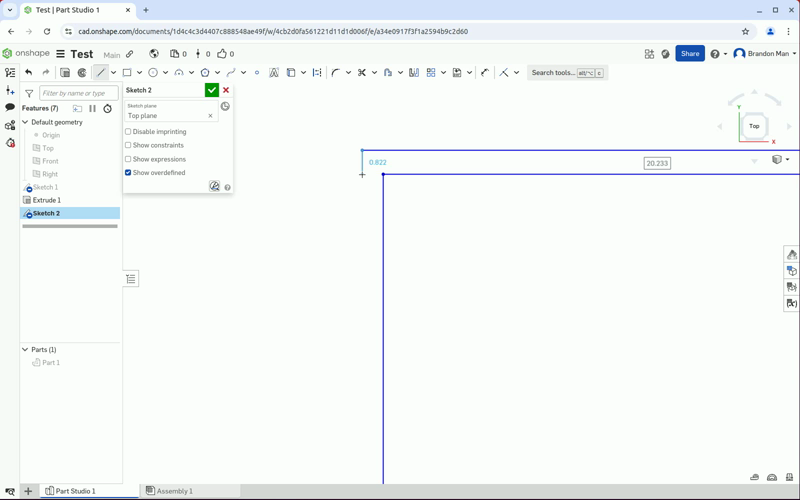
scroll(6)
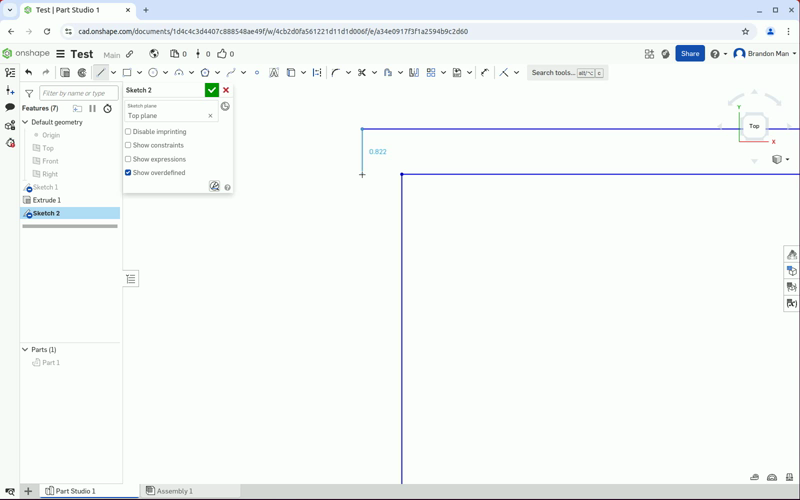
click(362, 174)
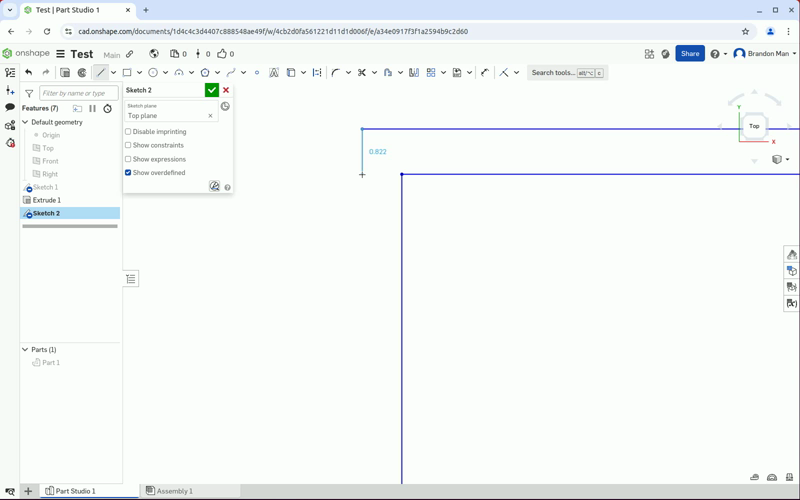
scroll(-6)
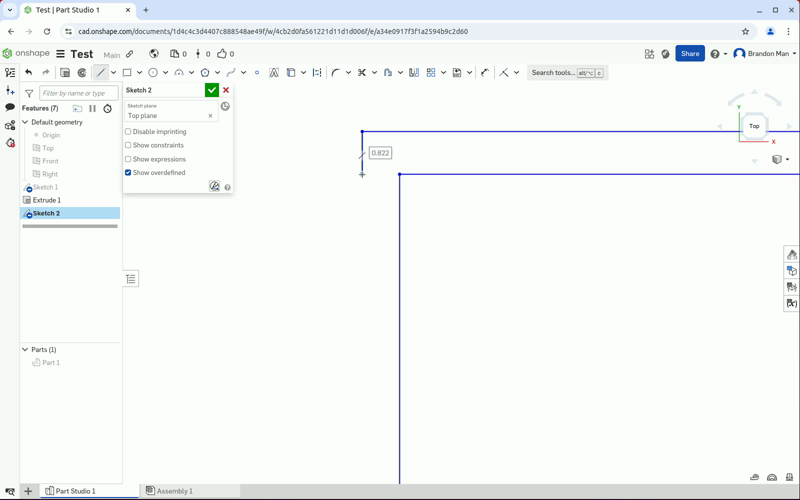
scroll(-6)
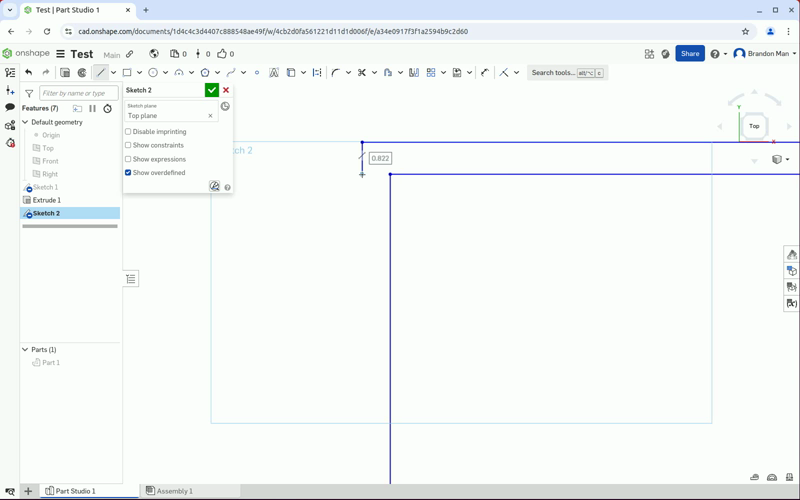
scroll(-6)
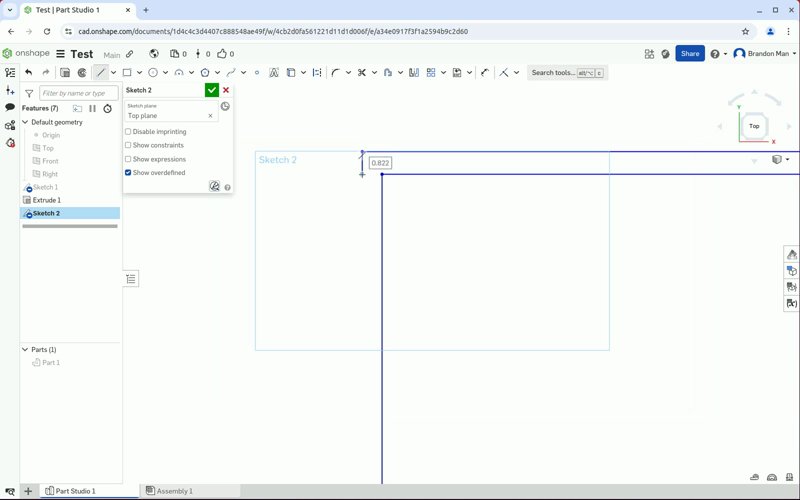
scroll(-6)
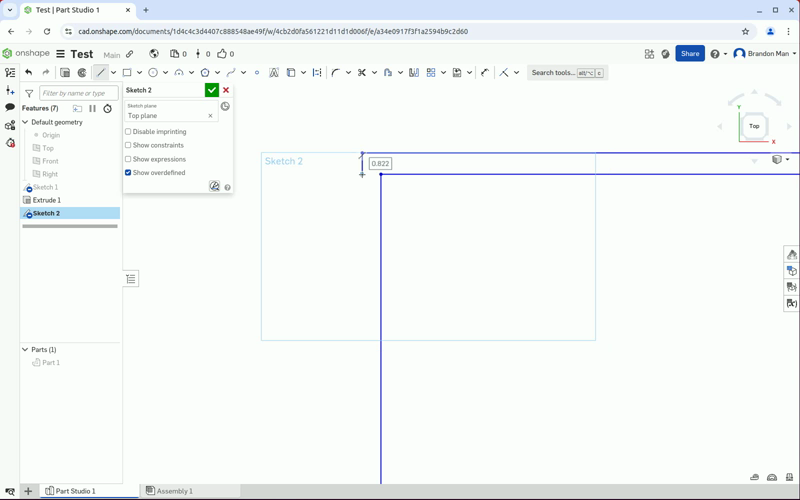
scroll(-6)
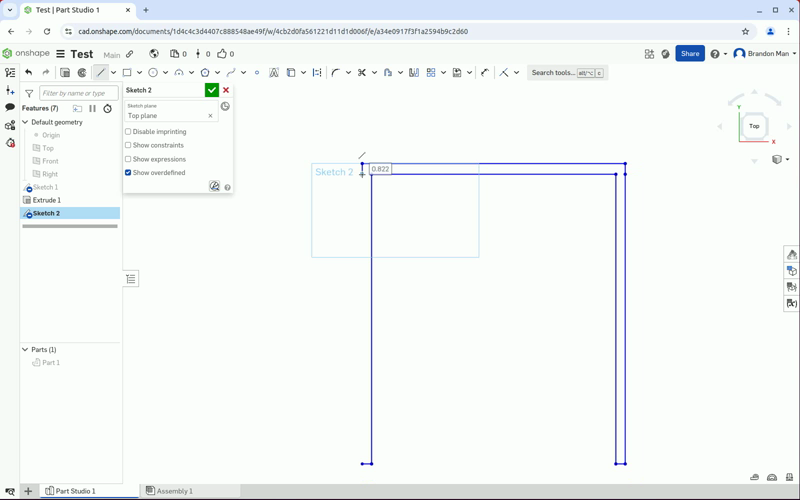
scroll(-6)
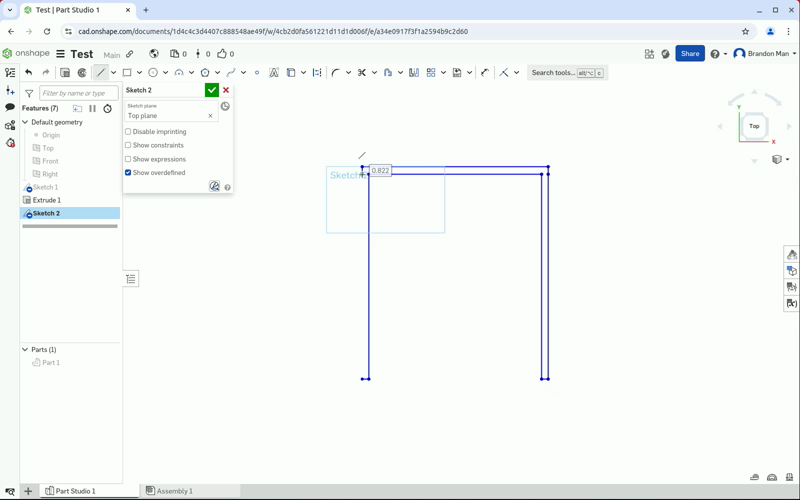
scroll(-6)
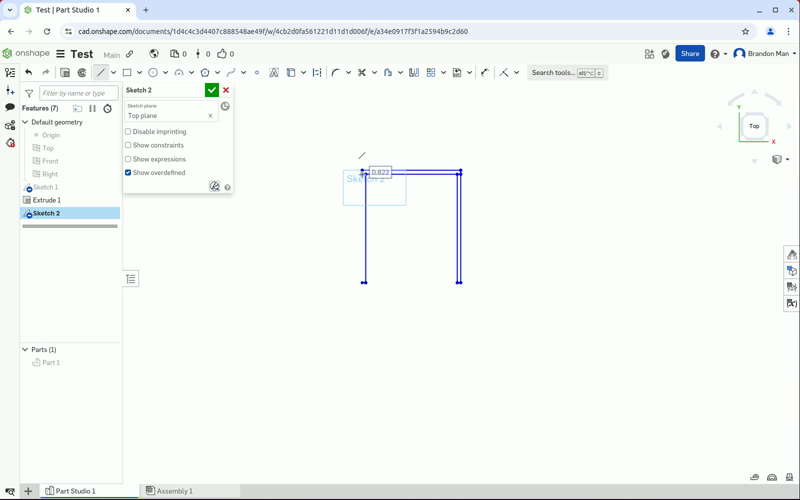
key_up(shift)
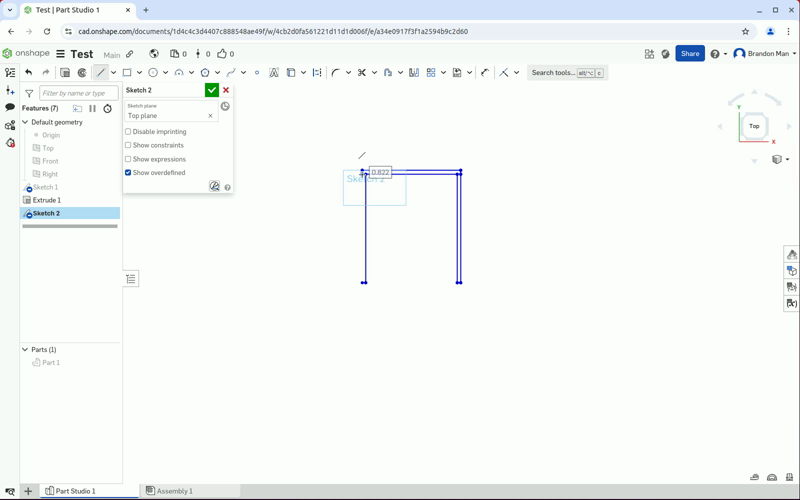
key_down(shift)
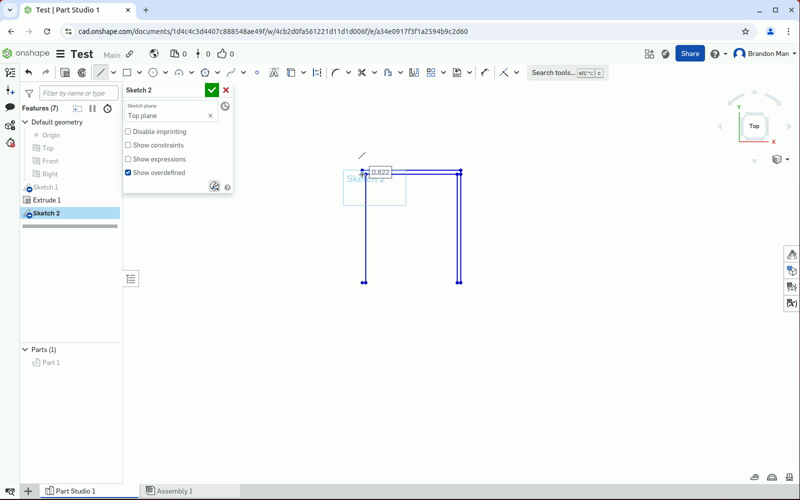
mouse_move(362, 282)
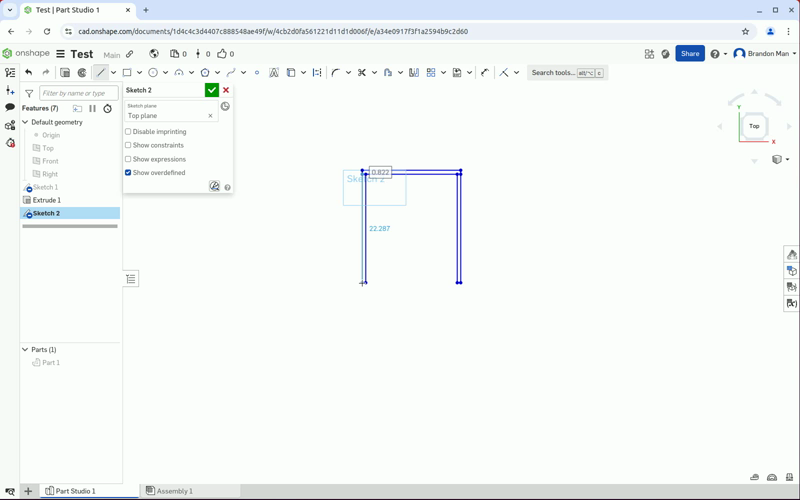
scroll(6)
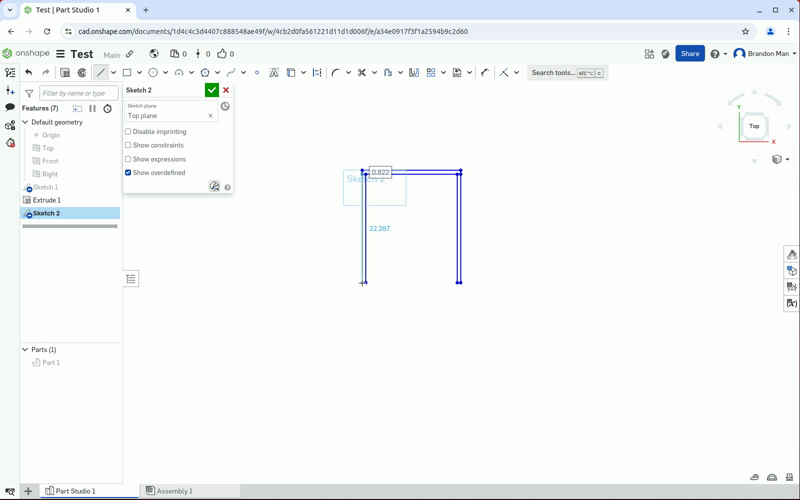
scroll(6)
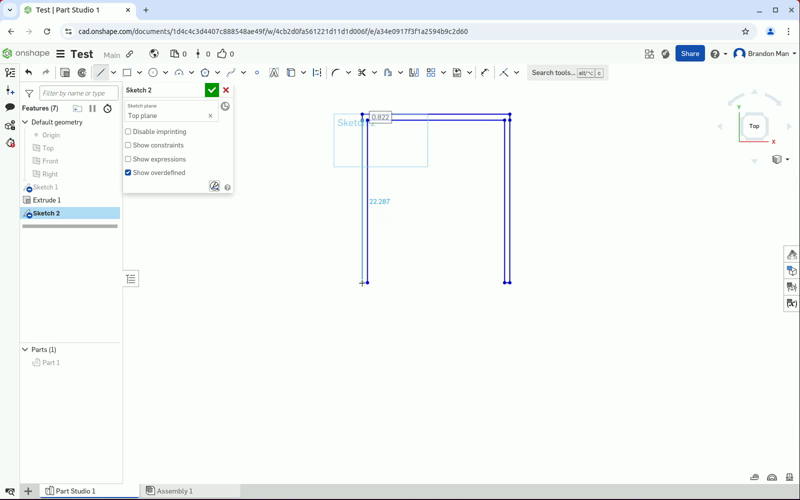
scroll(6)
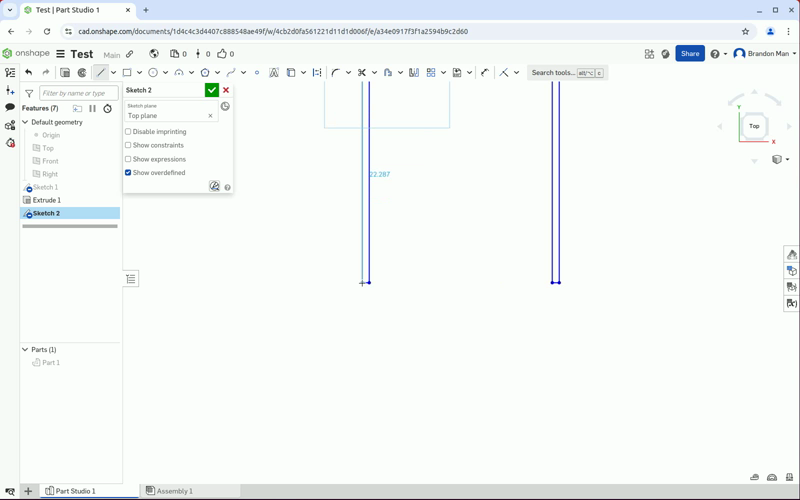
scroll(6)
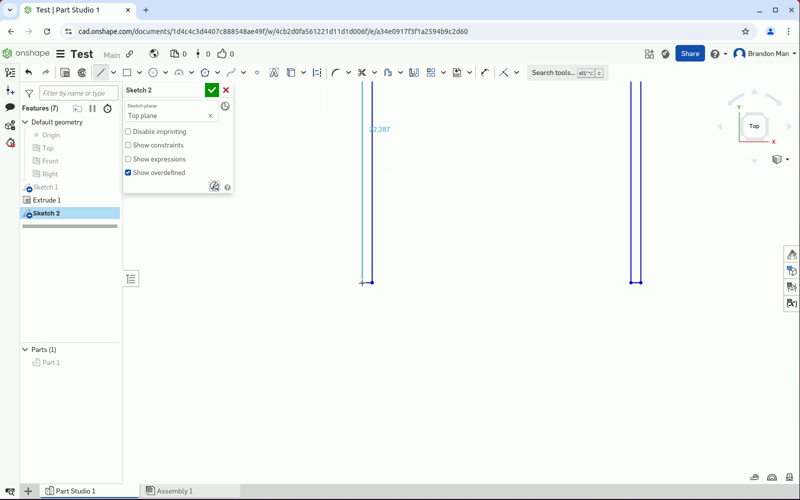
scroll(6)
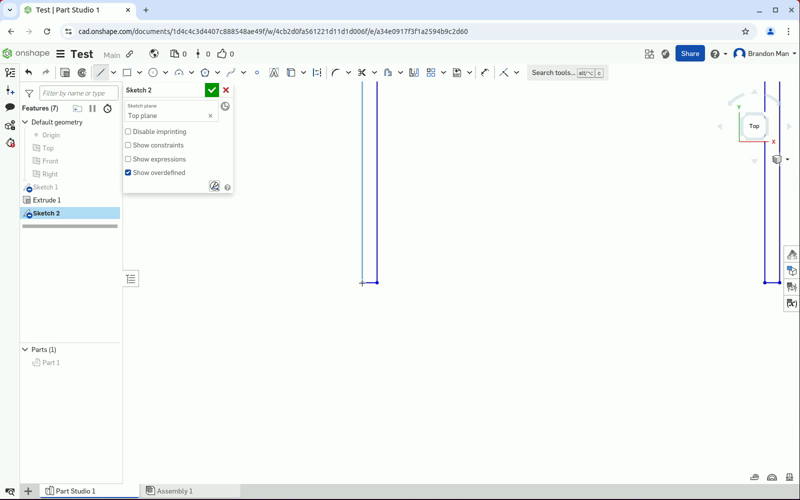
scroll(6)
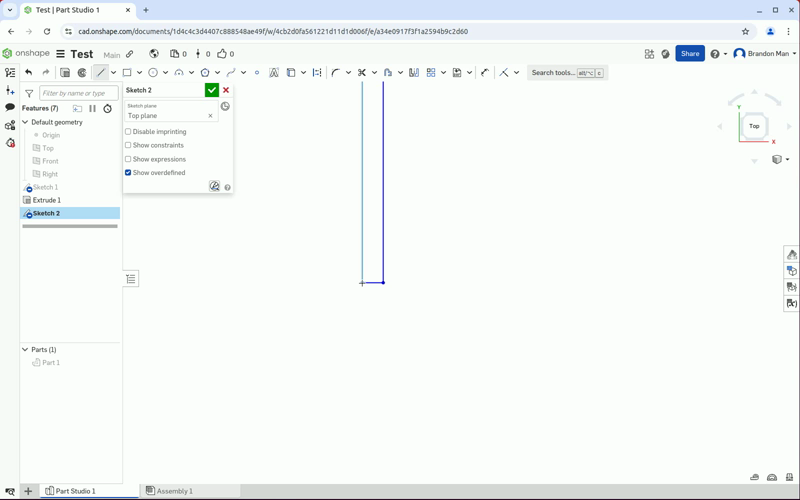
scroll(6)
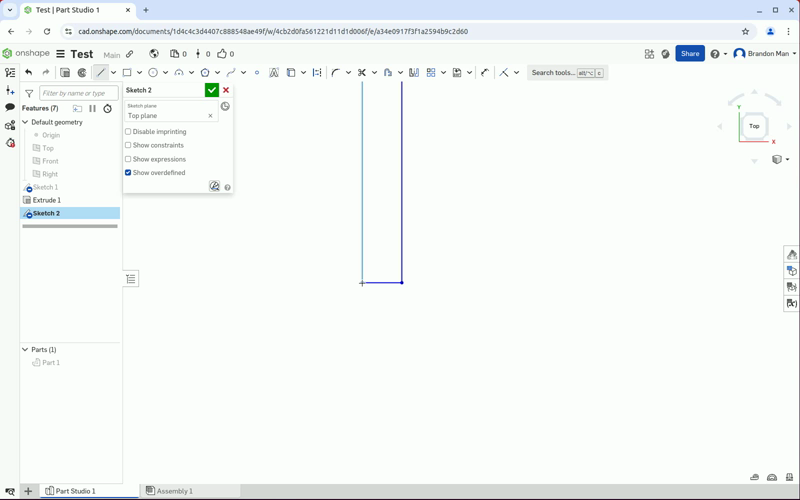
key_up(shift)
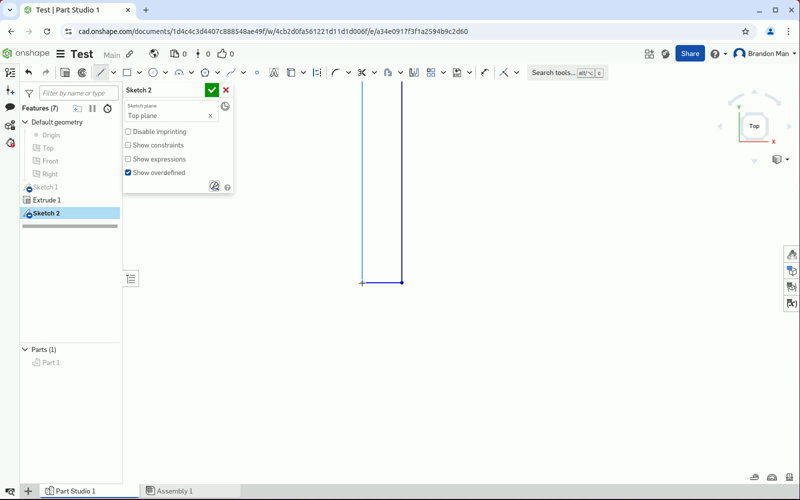
click(362, 282)
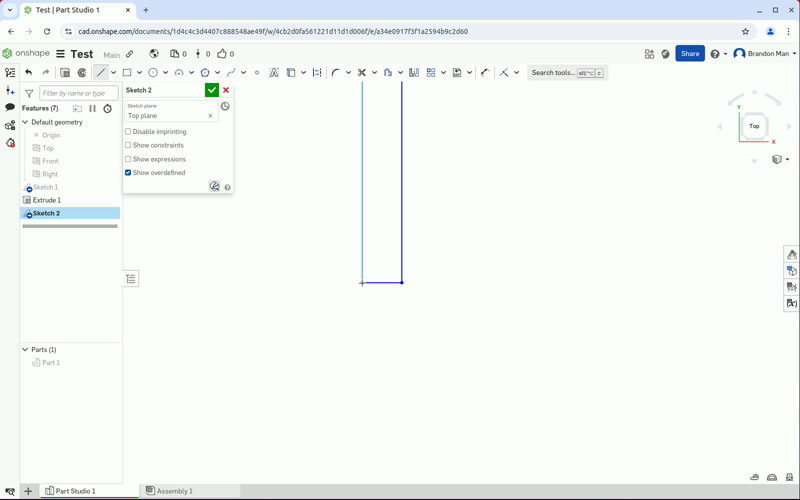
scroll(-6)
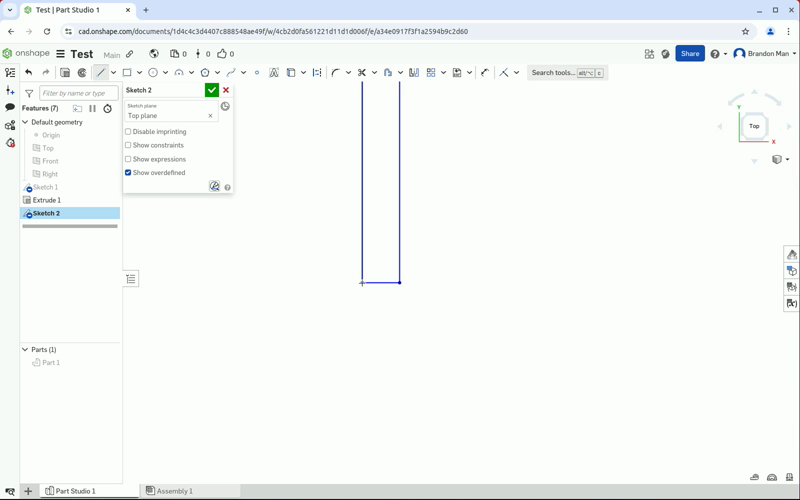
scroll(-6)
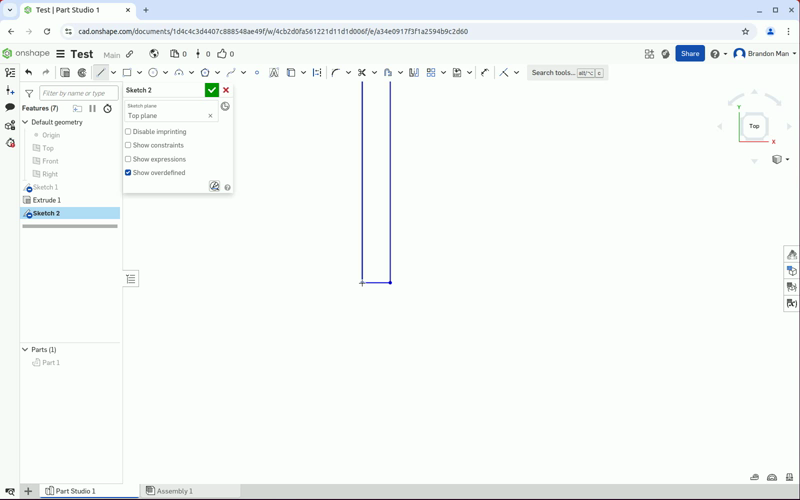
scroll(-6)
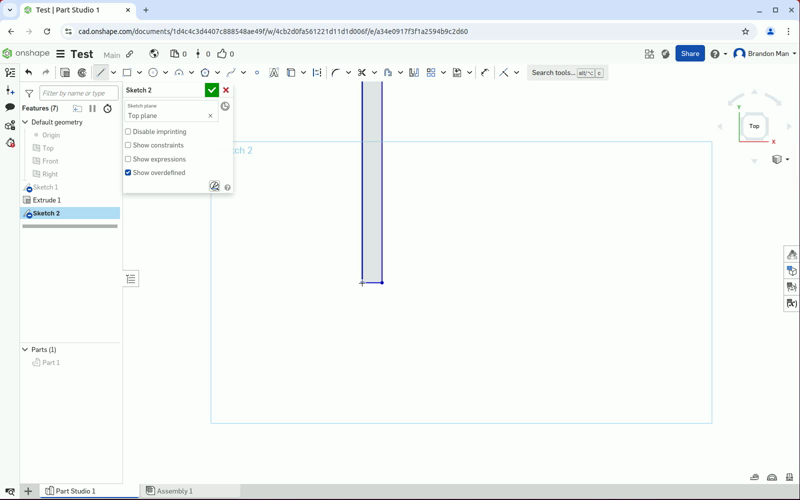
scroll(-6)
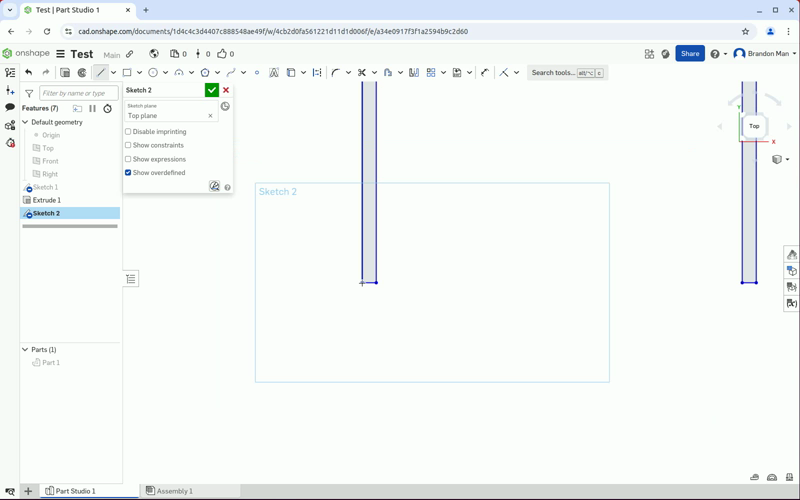
scroll(-6)
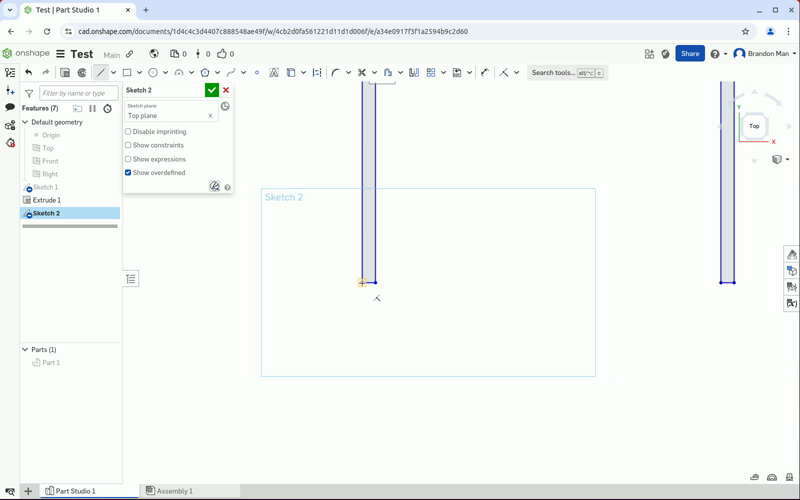
scroll(-6)
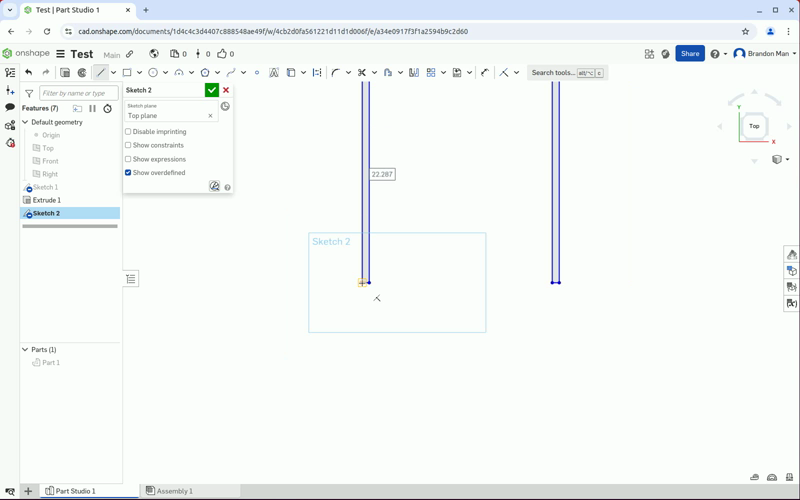
scroll(-6)
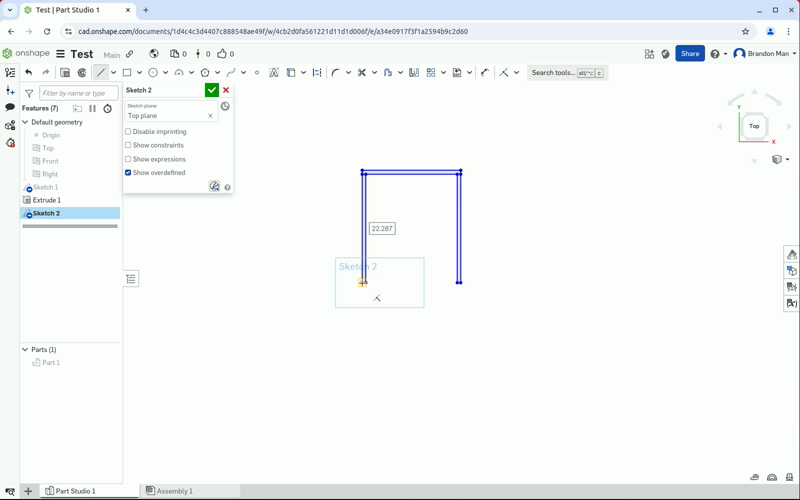
key(esc)
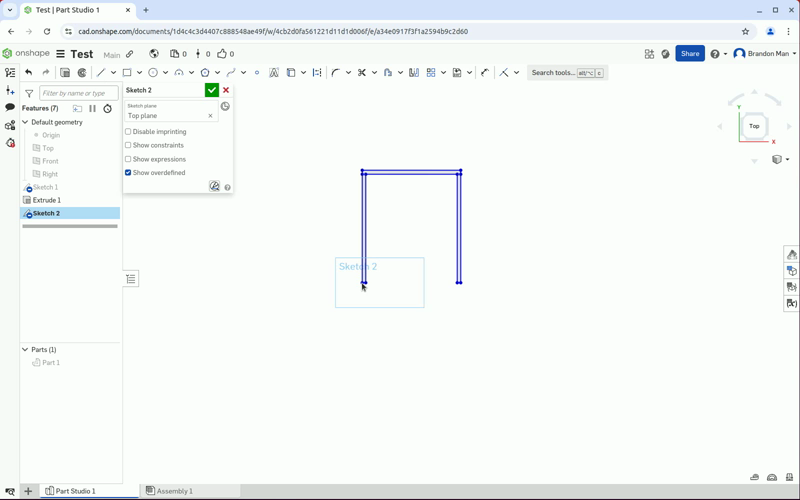
mouse_move(364, 254)
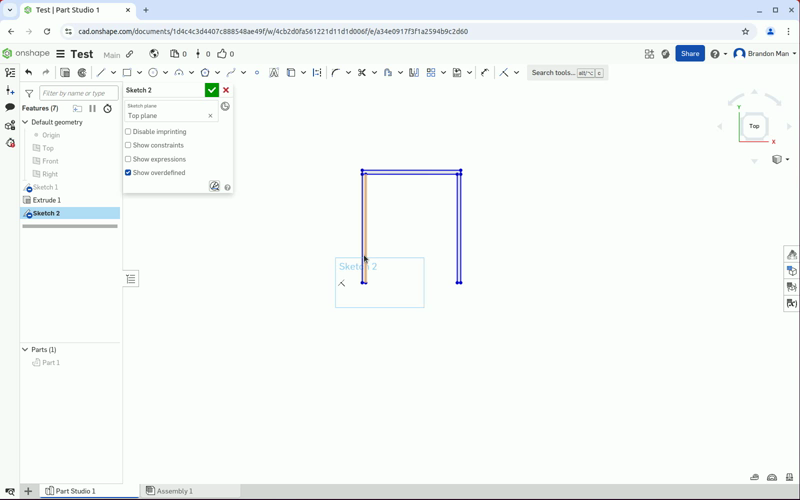
scroll(6)
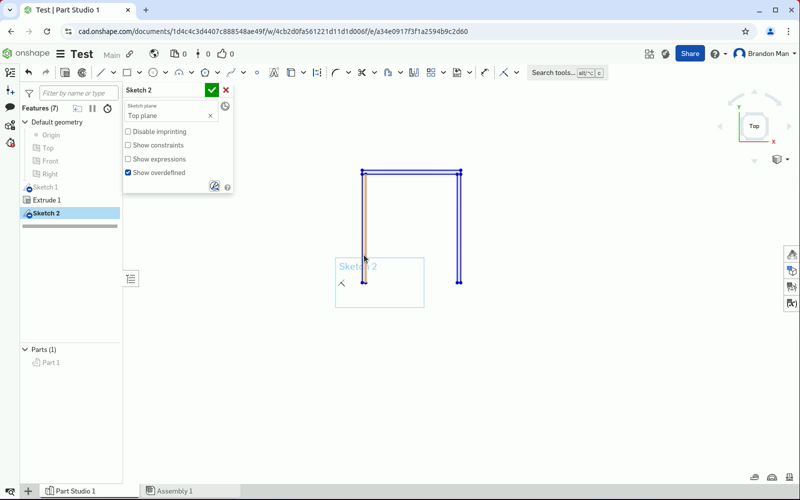
scroll(6)
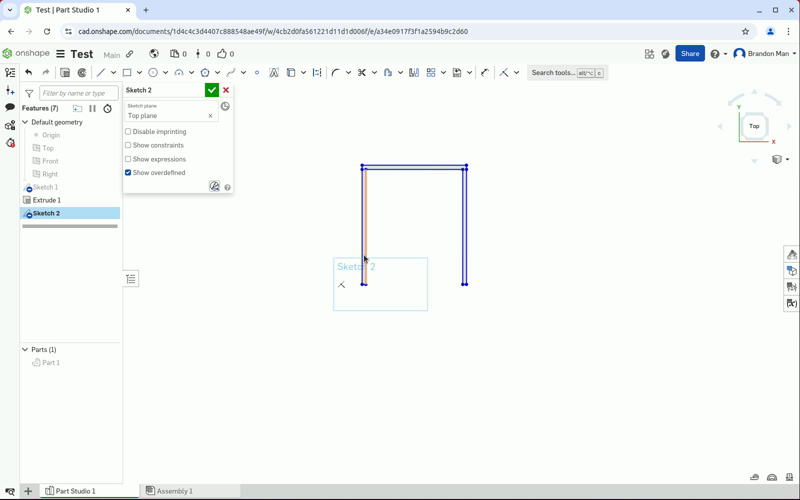
scroll(6)
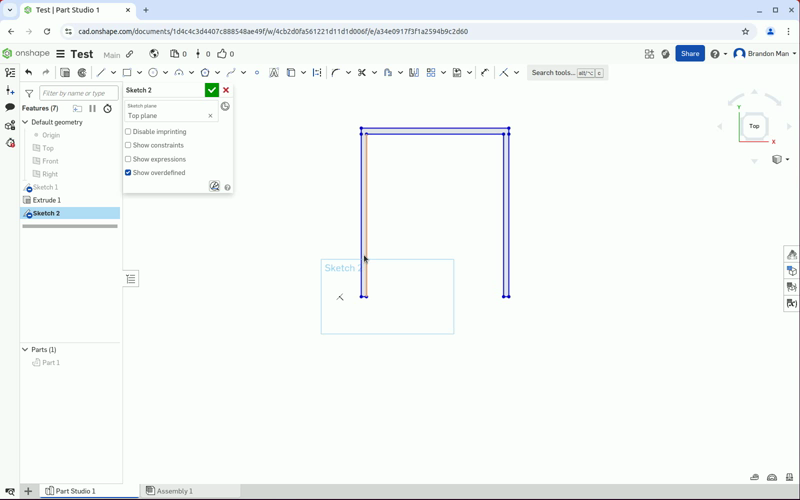
scroll(6)
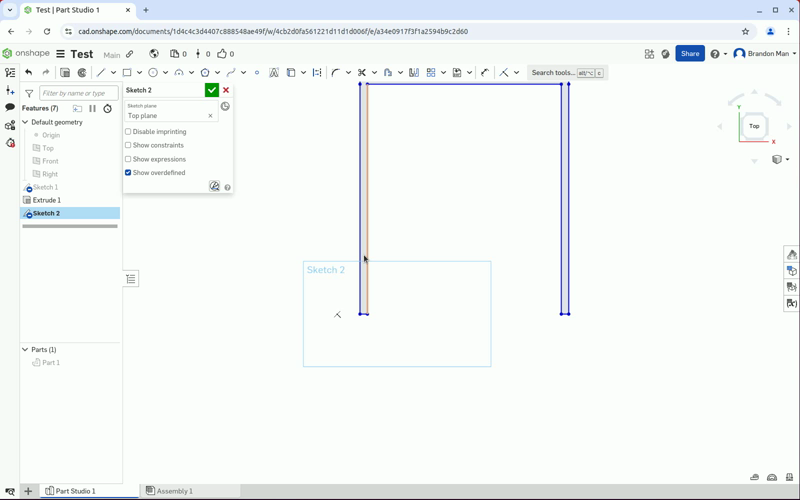
scroll(6)
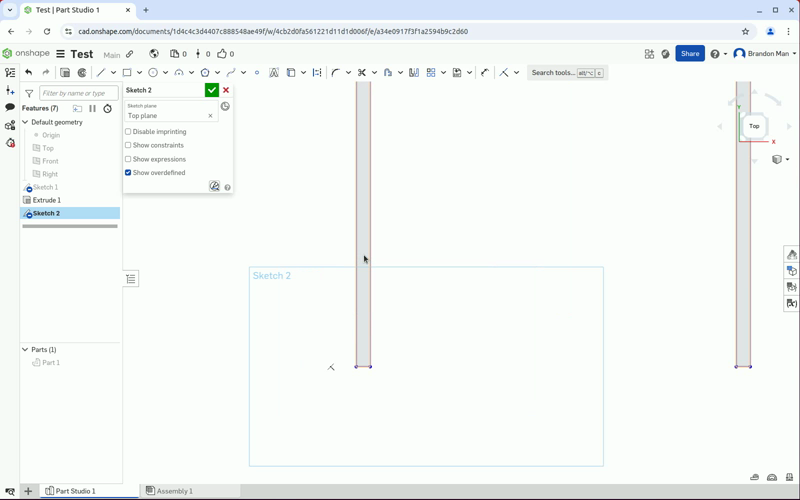
scroll(6)
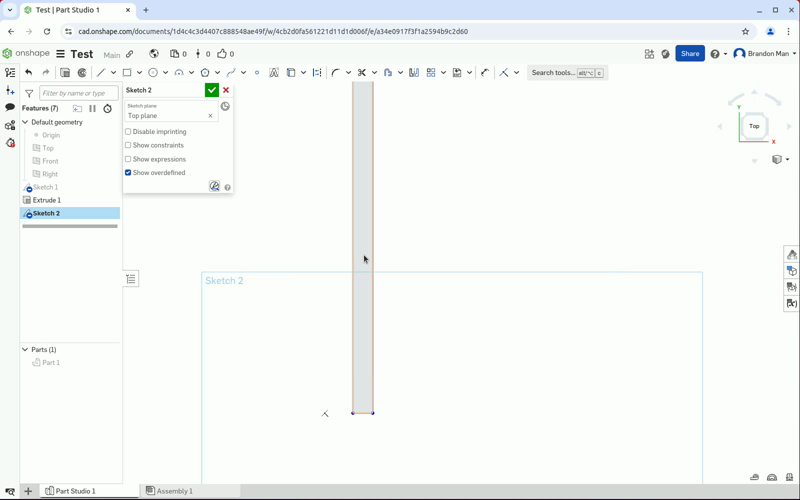
scroll(6)
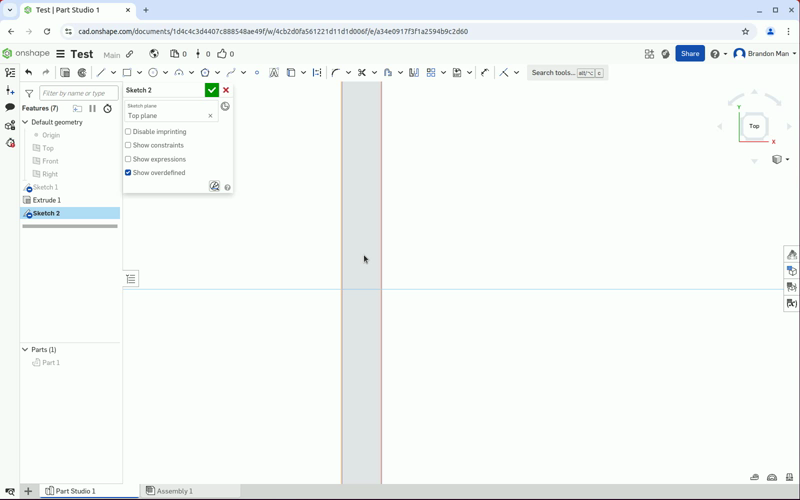
click(364, 254)
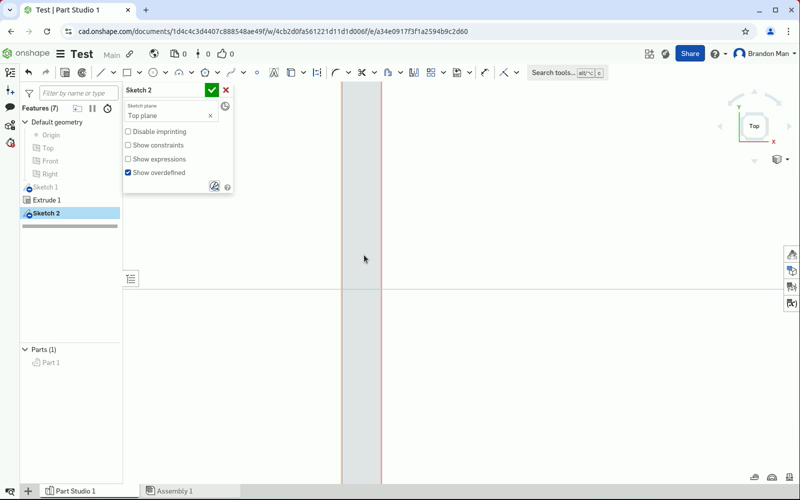
scroll(-6)
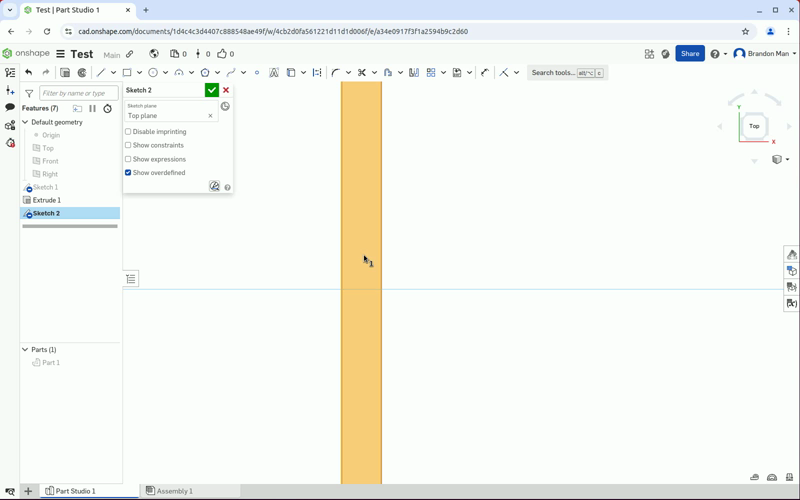
scroll(-6)
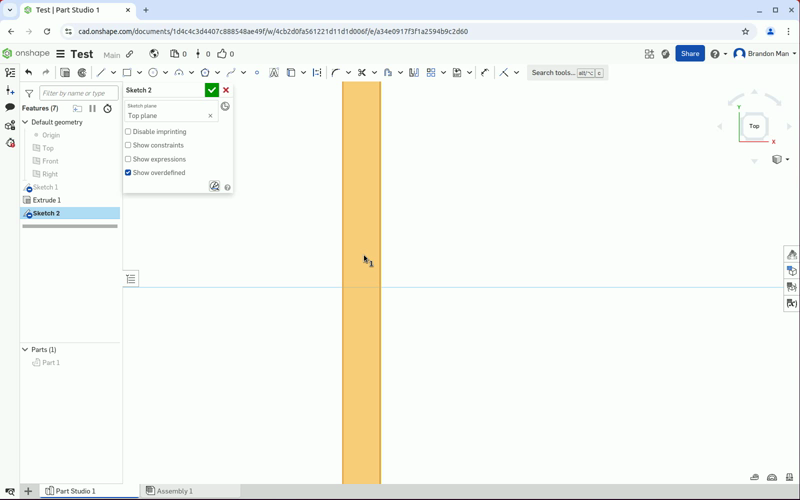
scroll(-6)
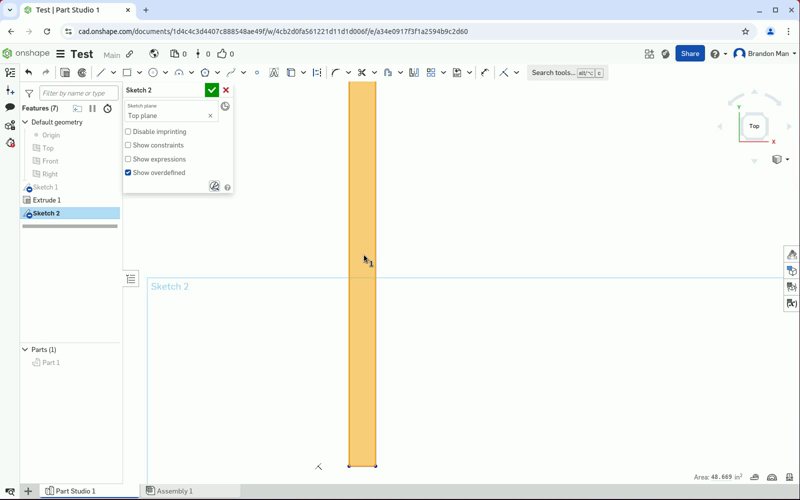
scroll(-6)
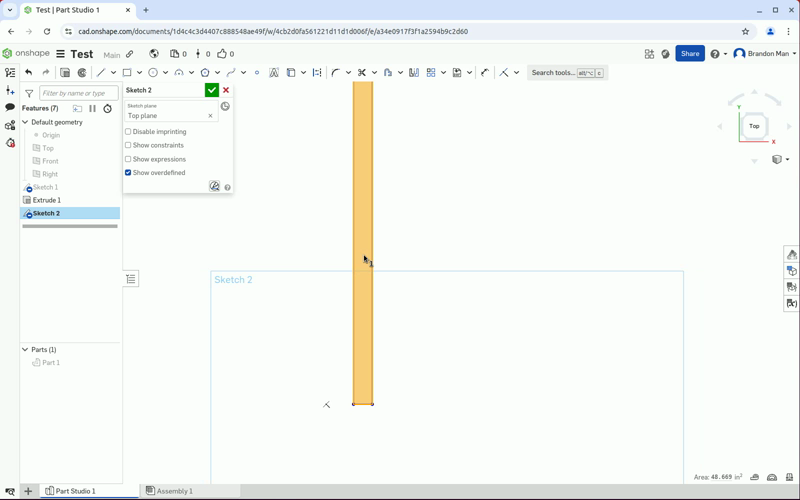
scroll(-6)
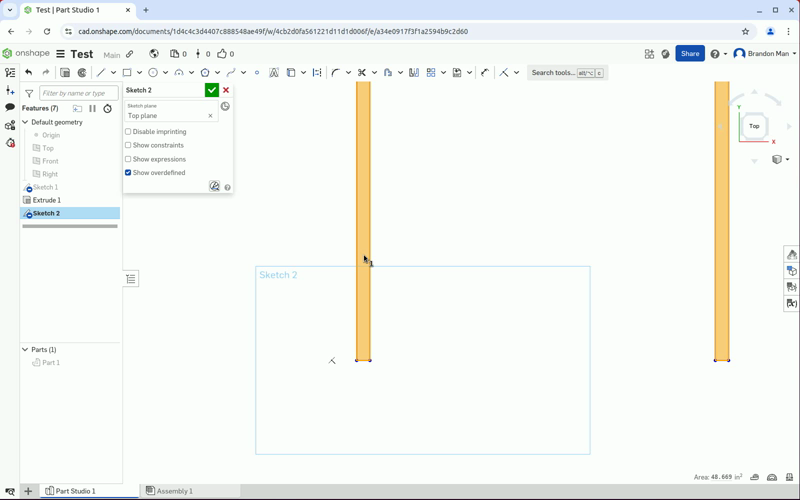
scroll(-6)
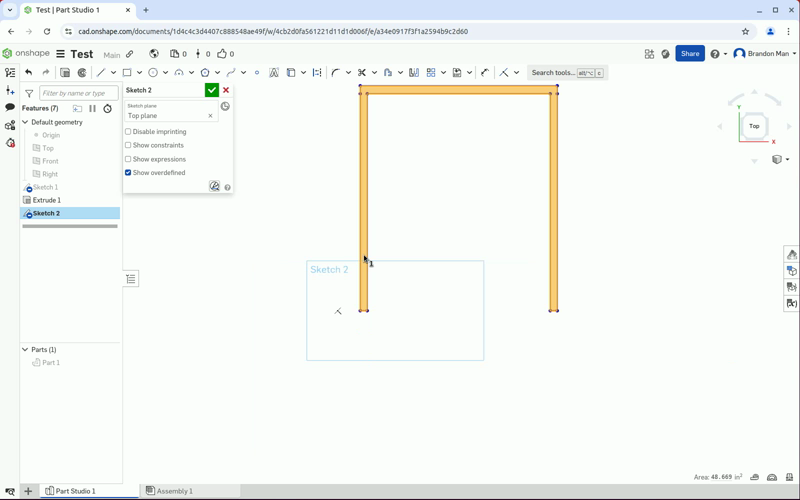
scroll(-6)
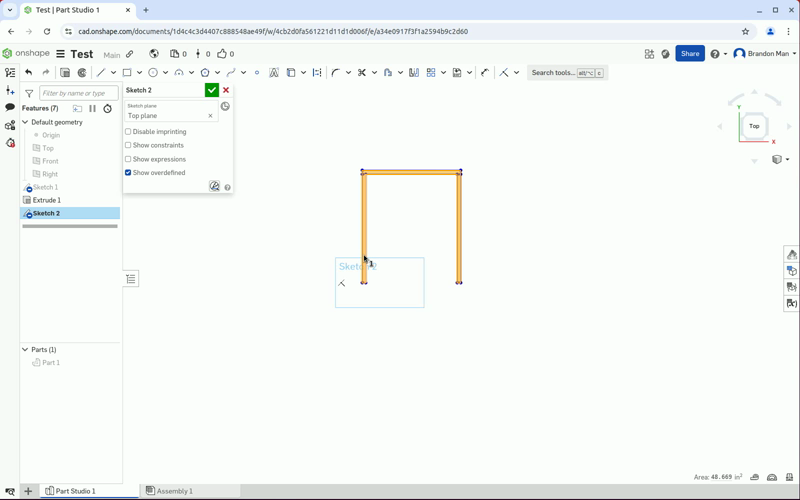
mouse_move(73, 352)
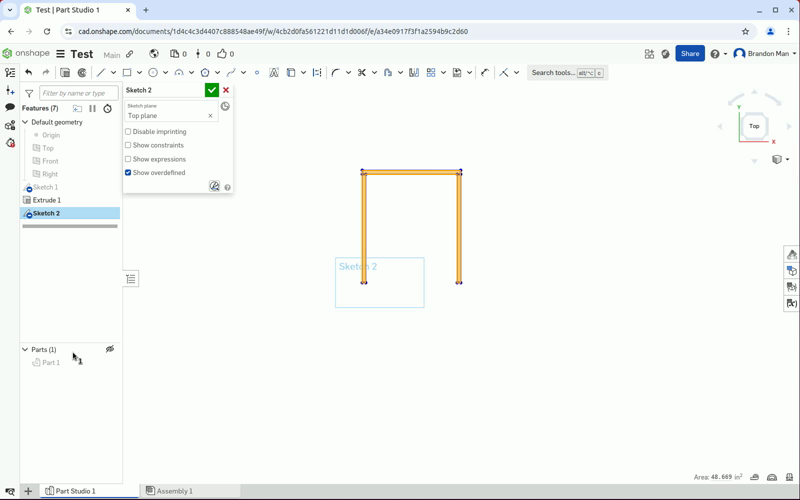
key(shift+y)
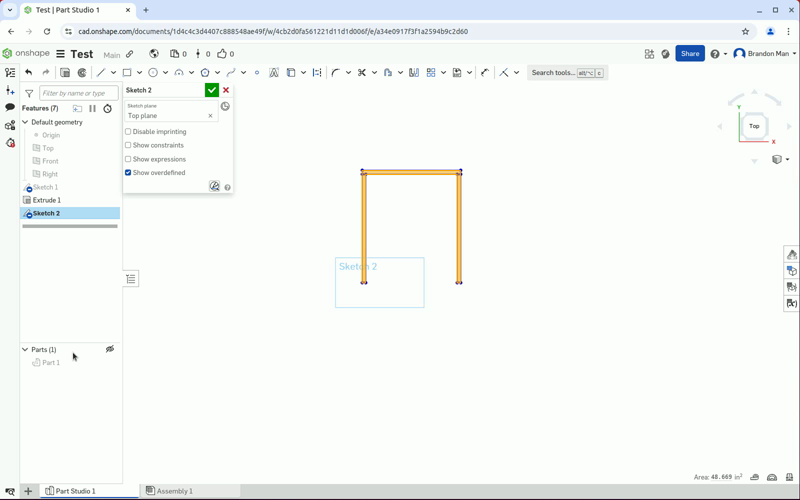
key(shift+e)
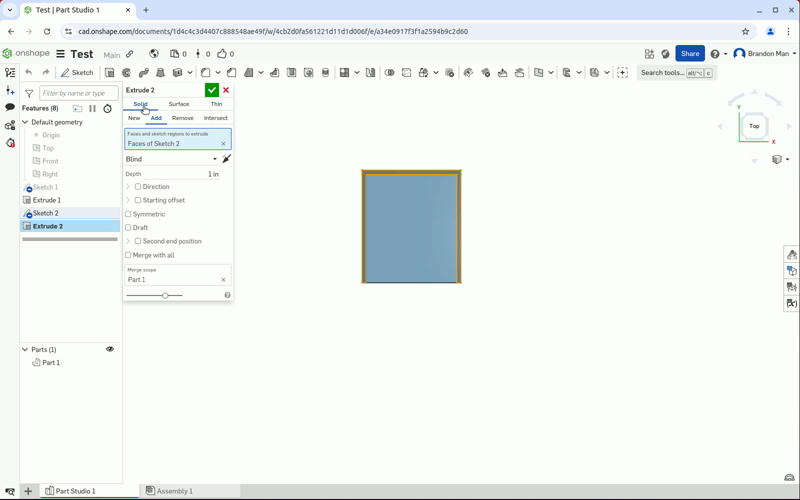
mouse_move(143, 106)
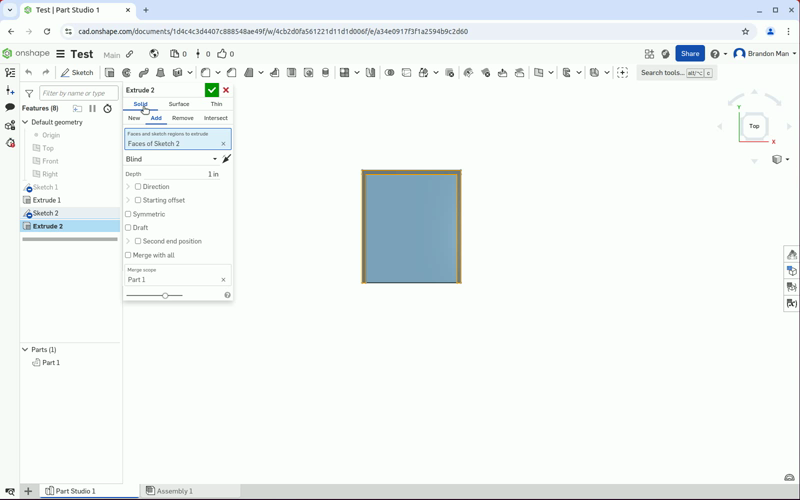
click(143, 106)
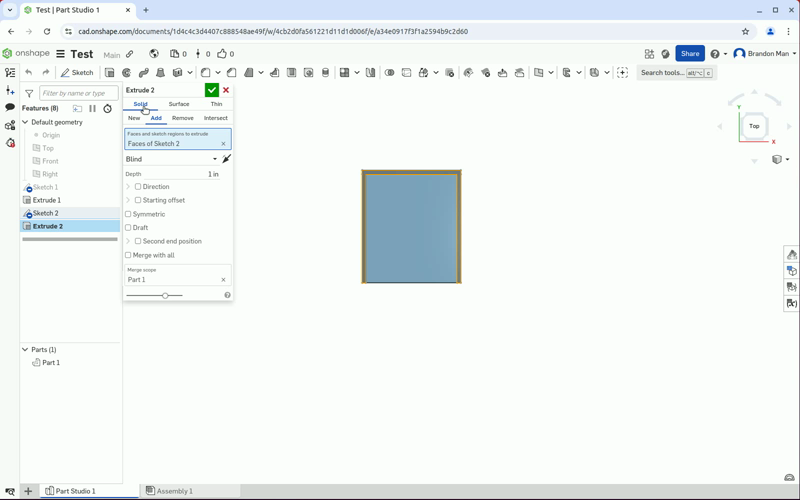
mouse_move(137, 120)
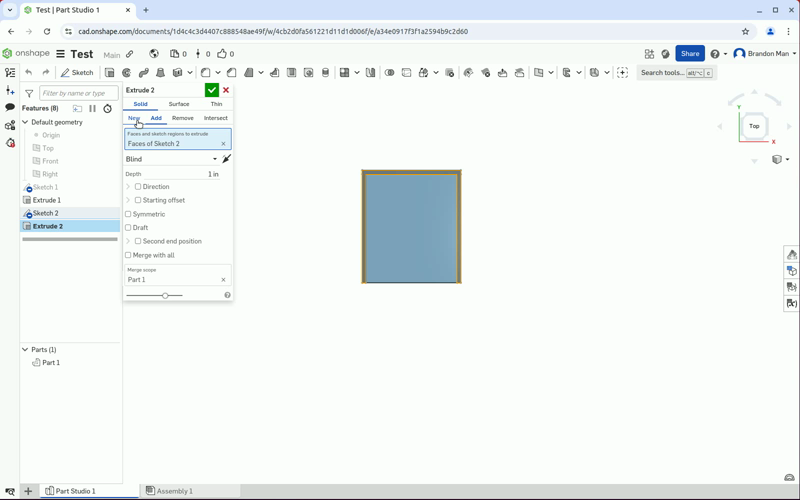
click(137, 120)
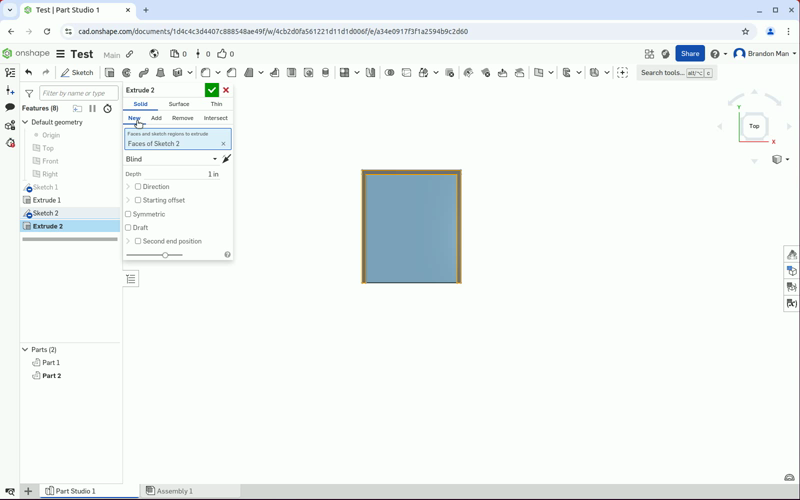
key(tab, 4)
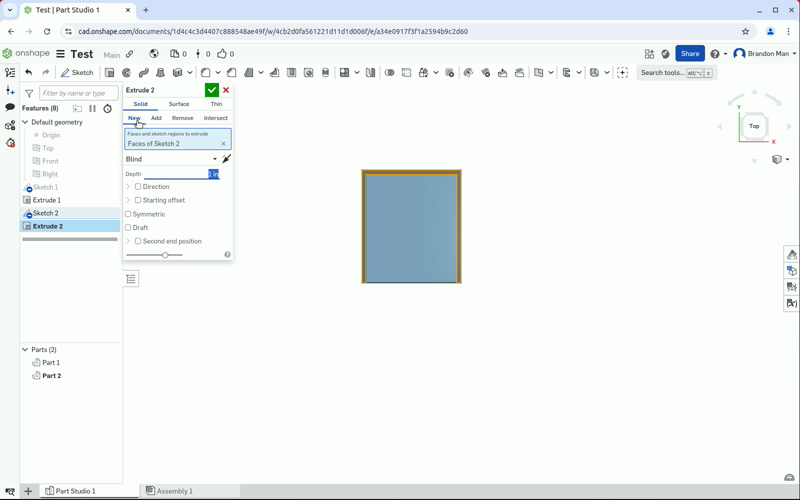
text(16.128)
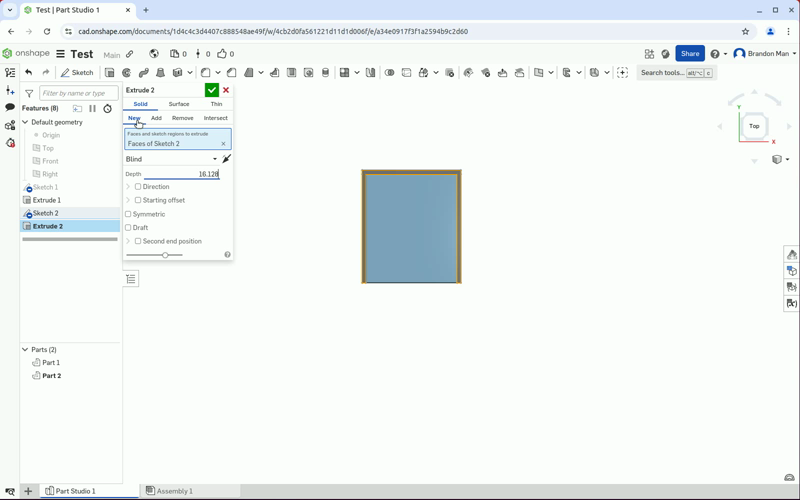
key(enter)
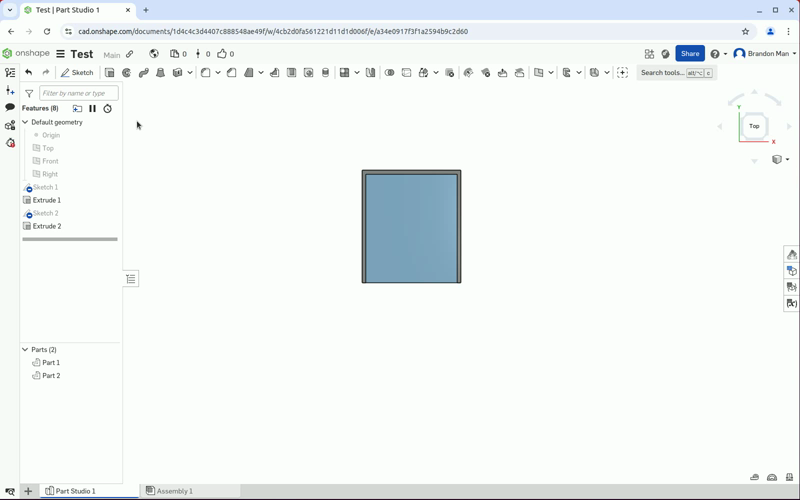
key(shift+h)
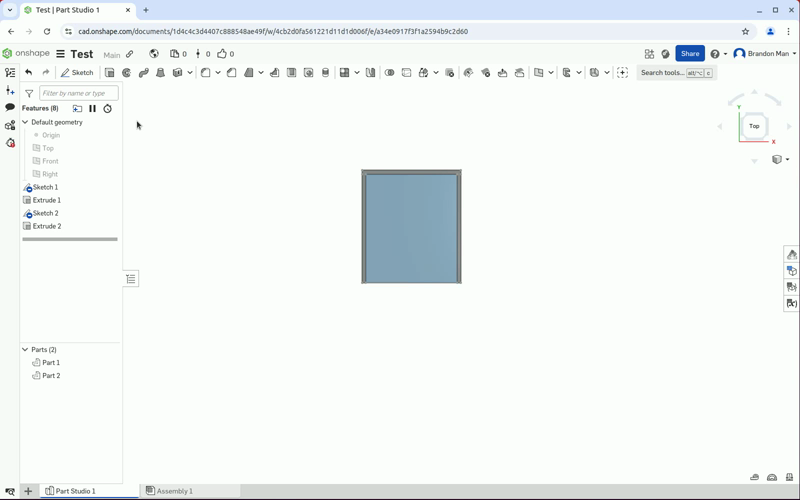
key(shift+h)
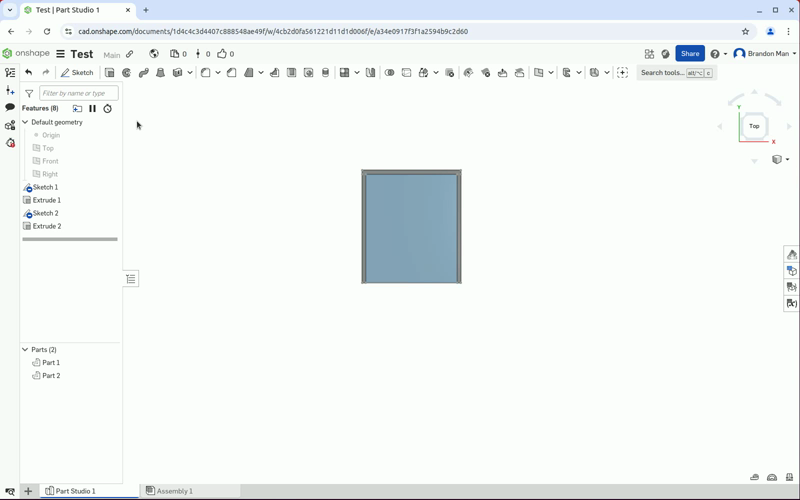
key(shift+7)
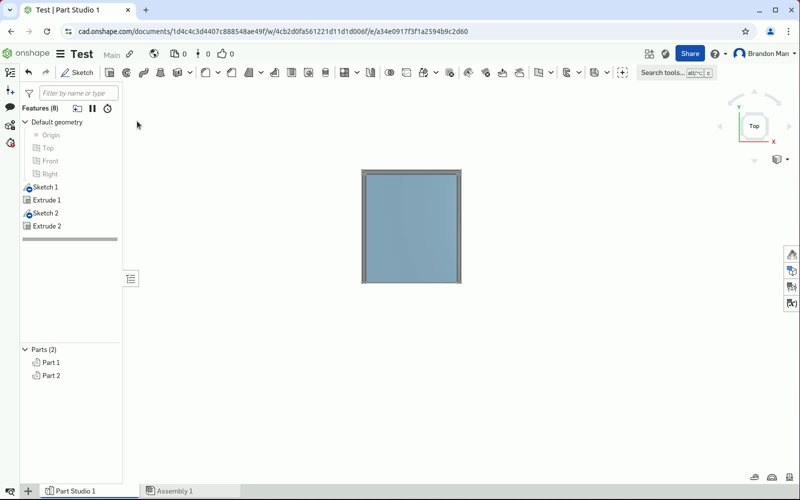
key(up, 3)
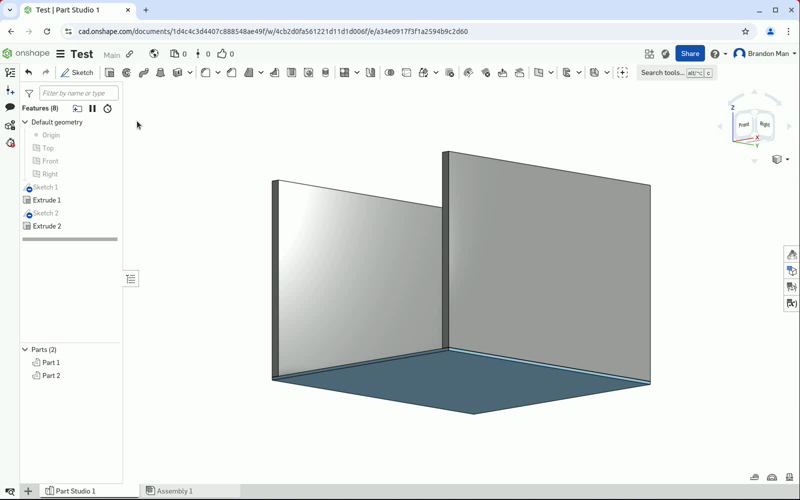
key(left, 3)
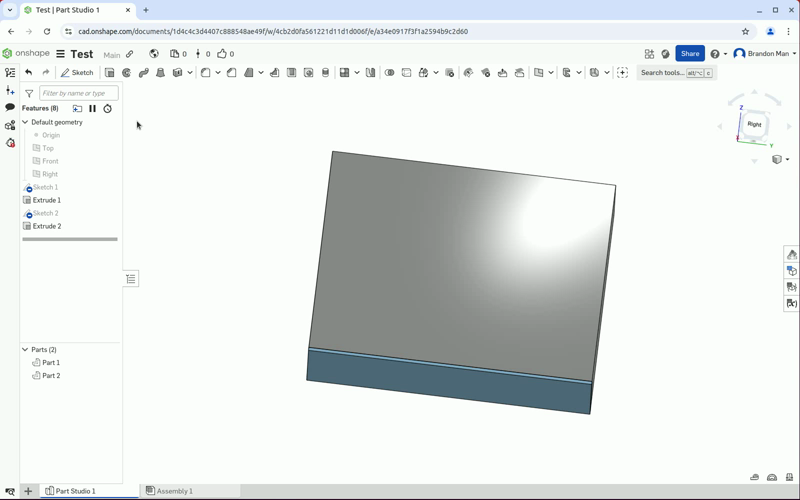
key(right, 3)
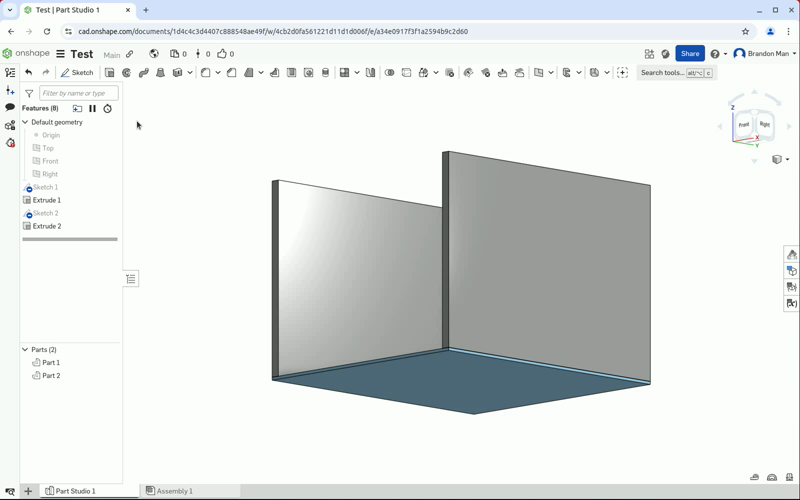
key(down, 3)
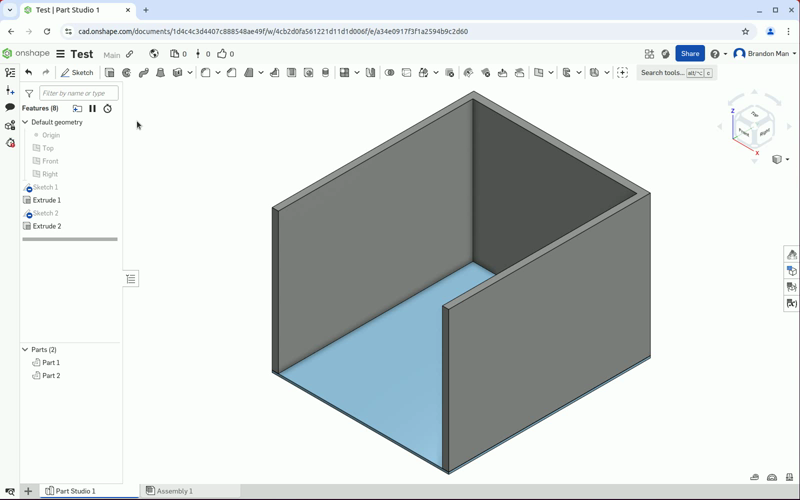
mouse_move(73, 189)
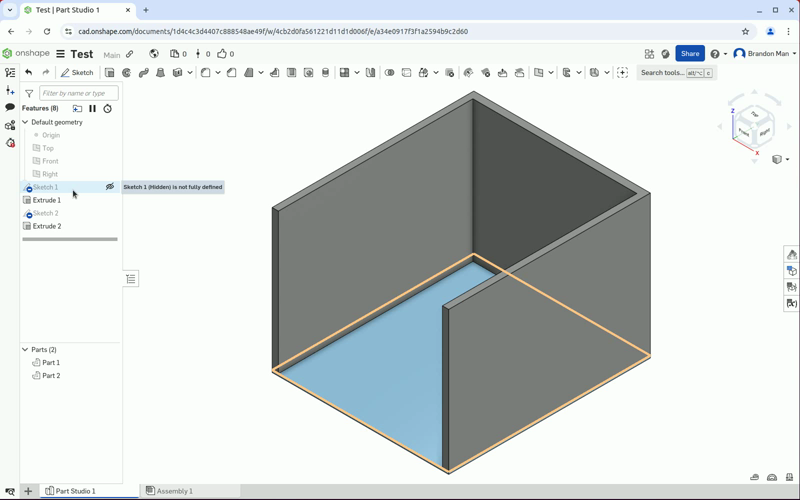
click(73, 189)